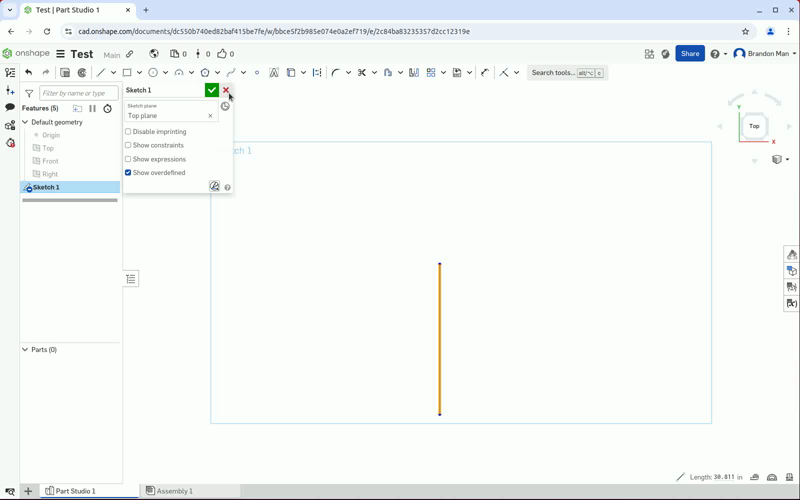
key(shift+h)
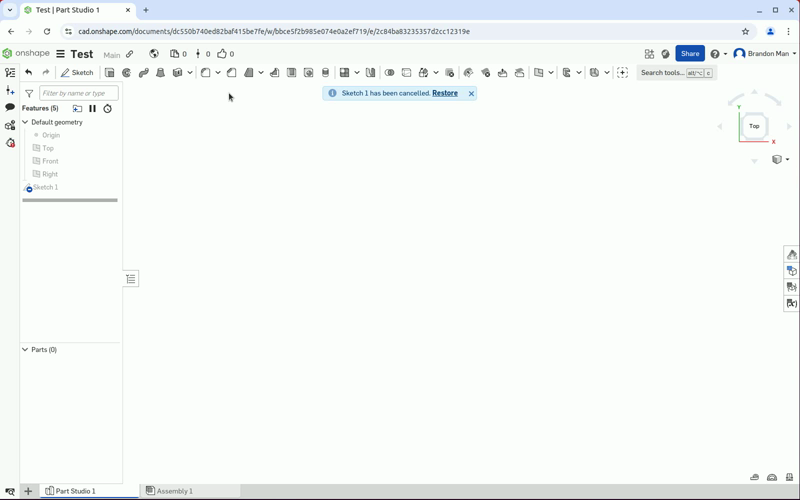
mouse_move(73, 352)
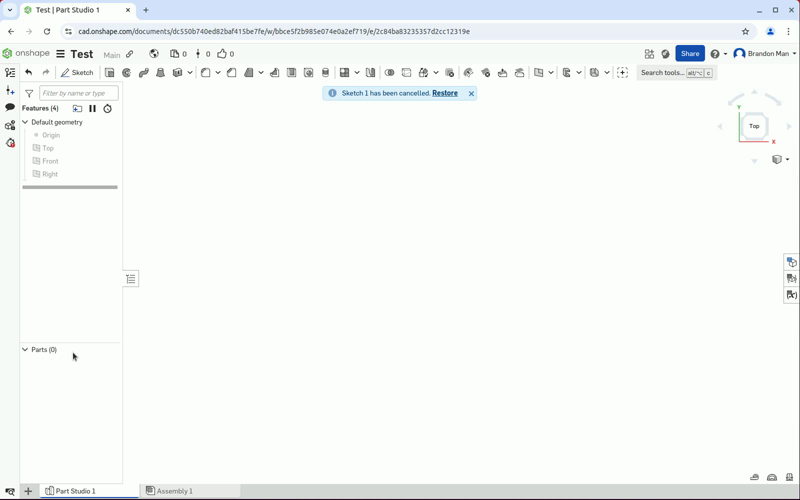
key(y)
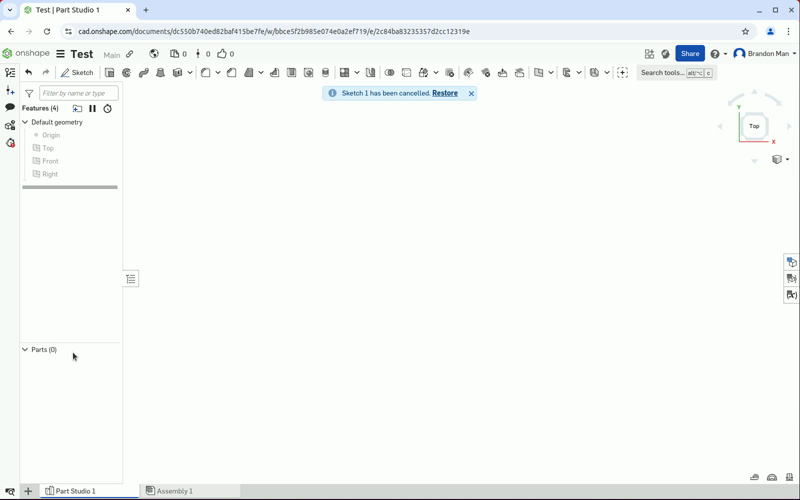
key(shift+p)
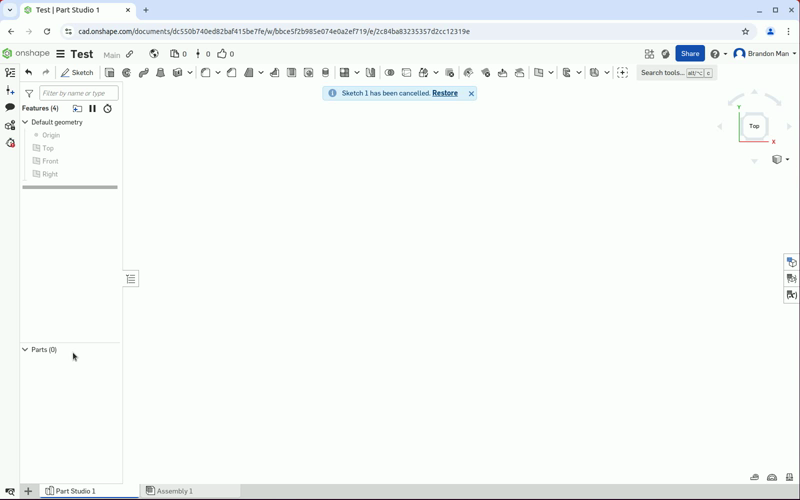
key(space)
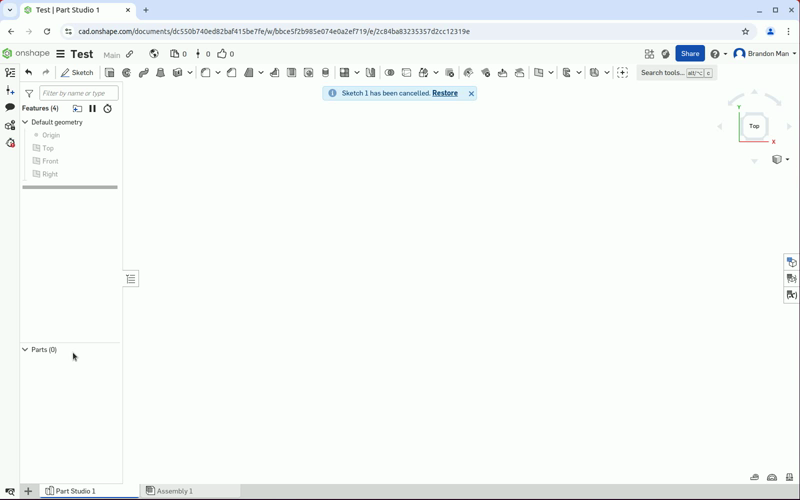
key_down(shift)
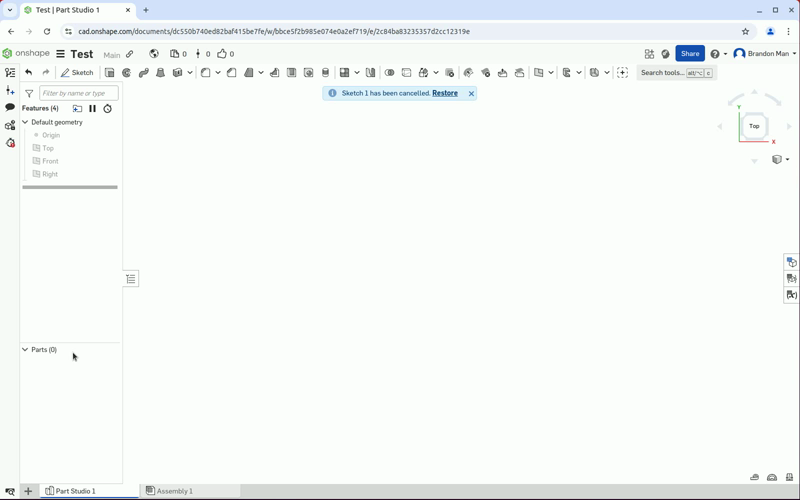
key(up)
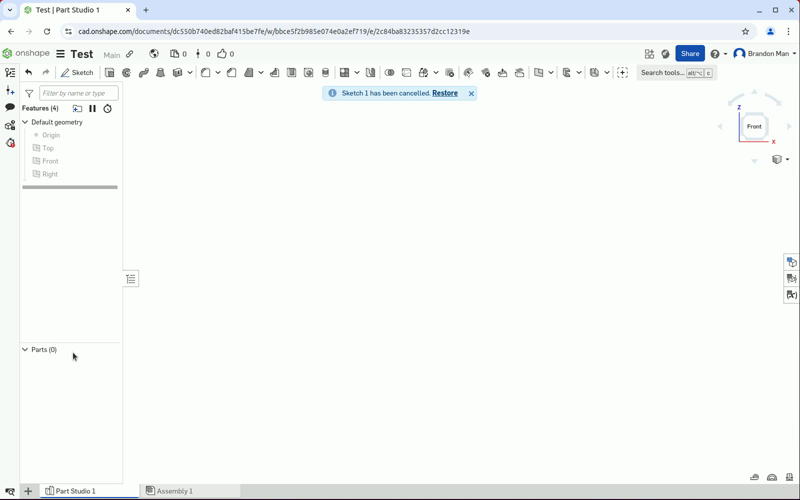
key_up(shift)
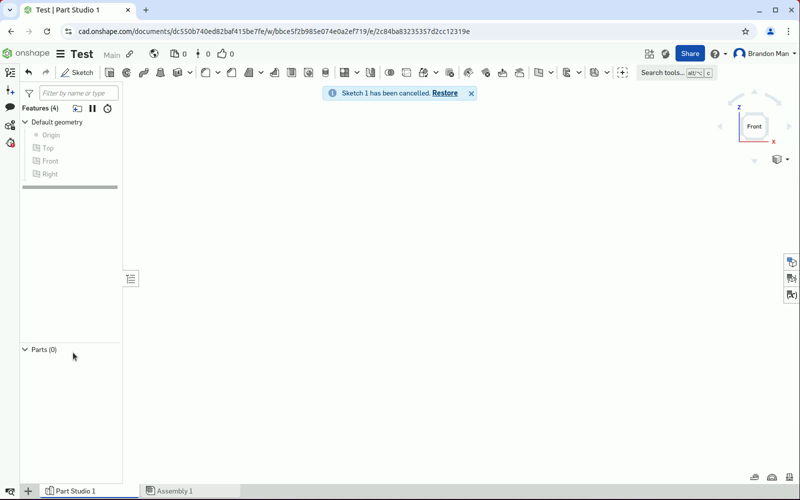
key(space)
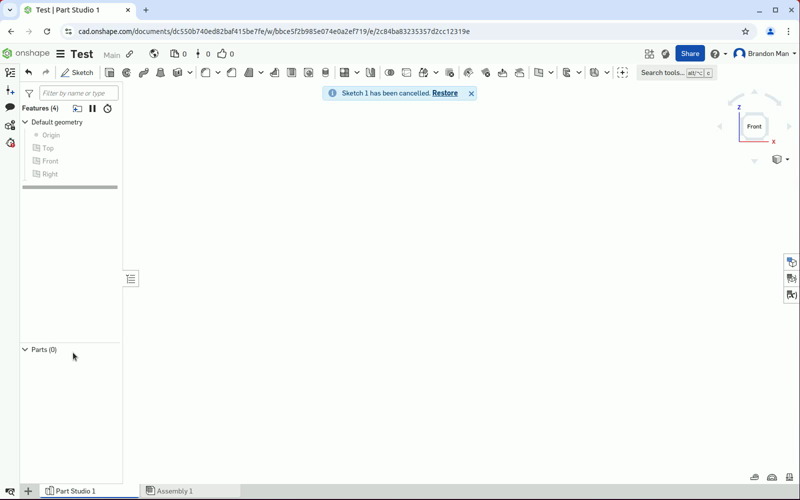
key_down(shift)
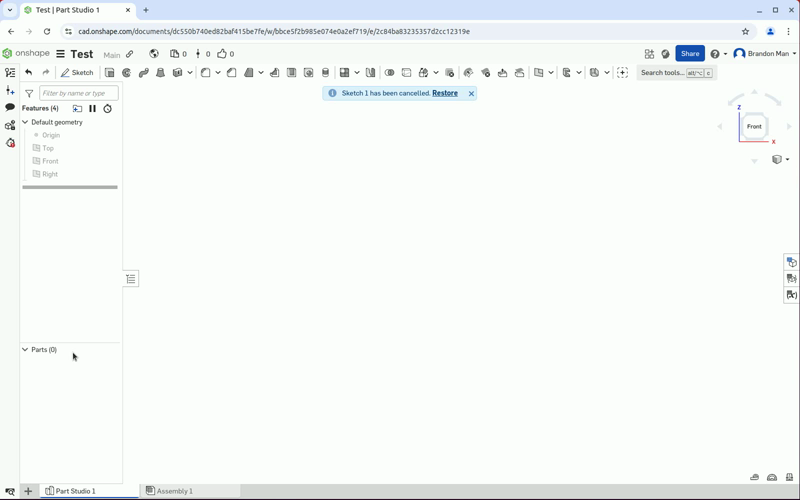
key(left)
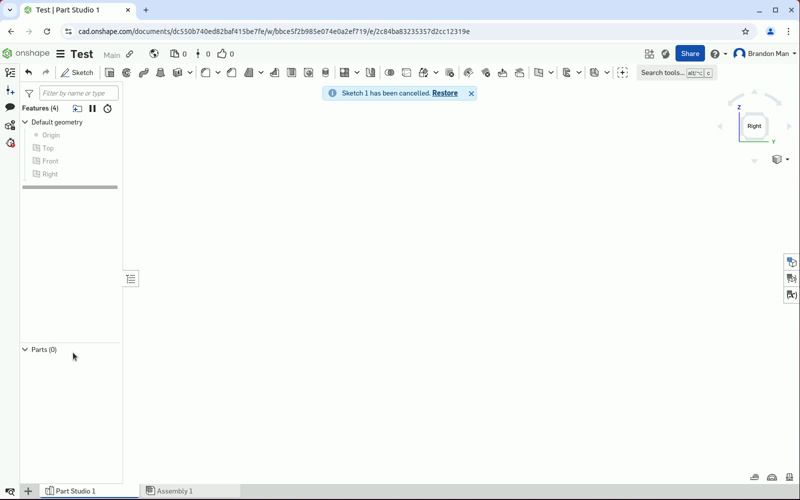
key_up(shift)
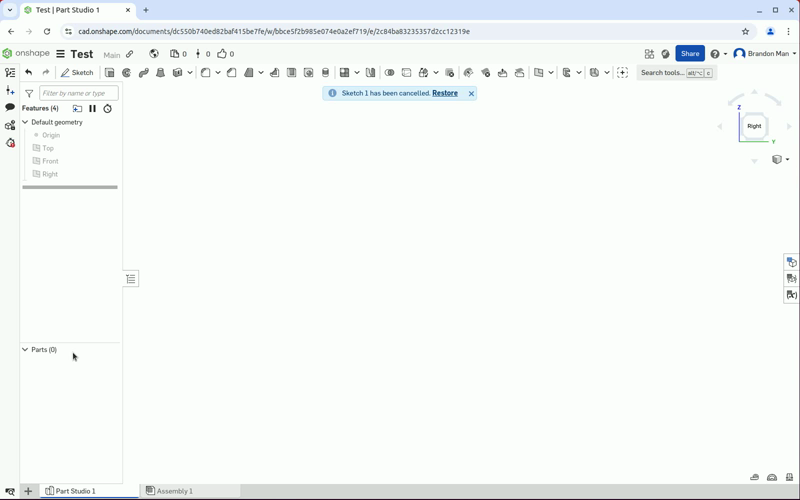
mouse_move(73, 352)
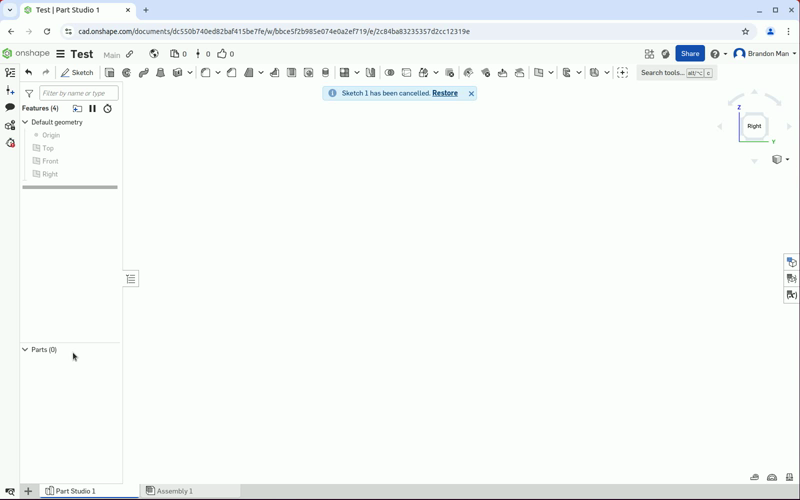
key(shift+y)
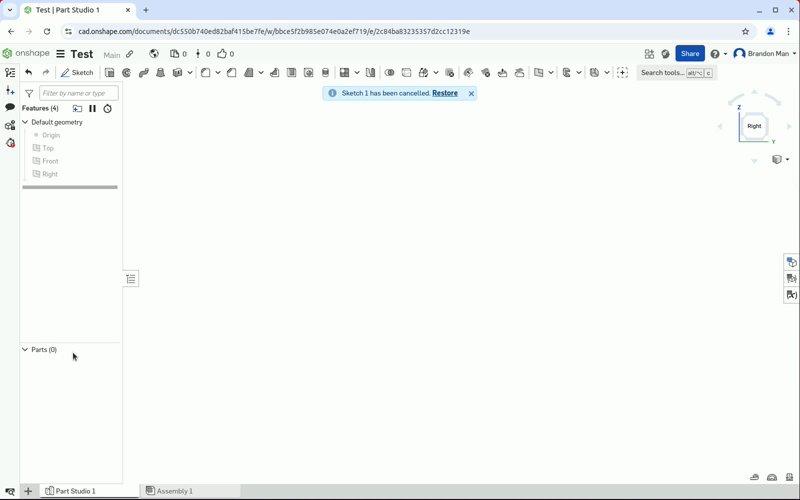
key(shift+s)
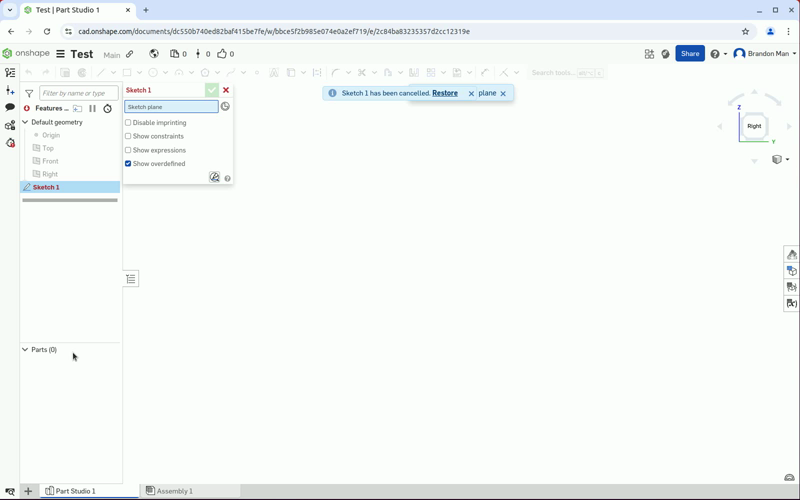
mouse_move(73, 176)
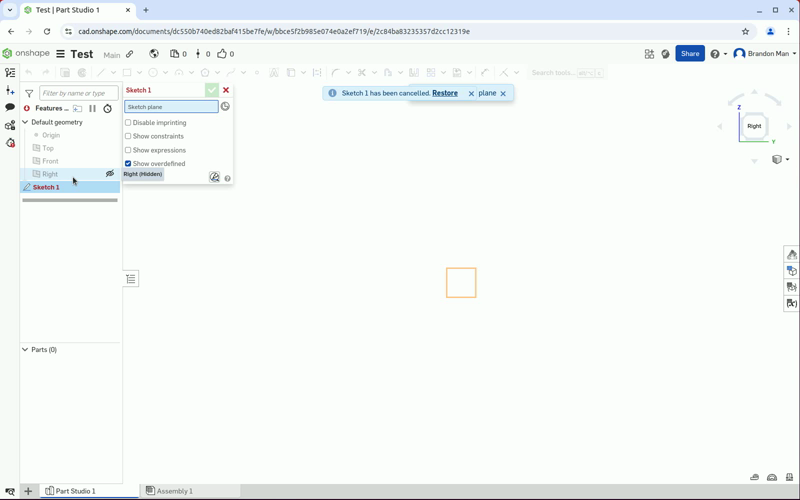
click(73, 176)
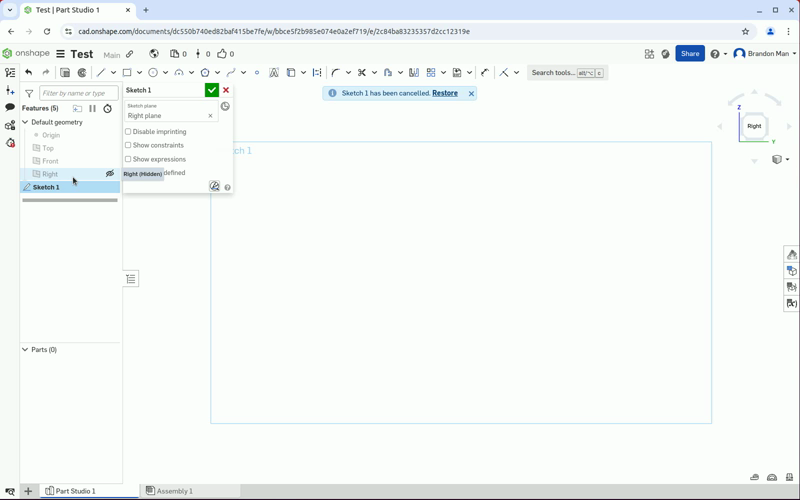
mouse_move(73, 352)
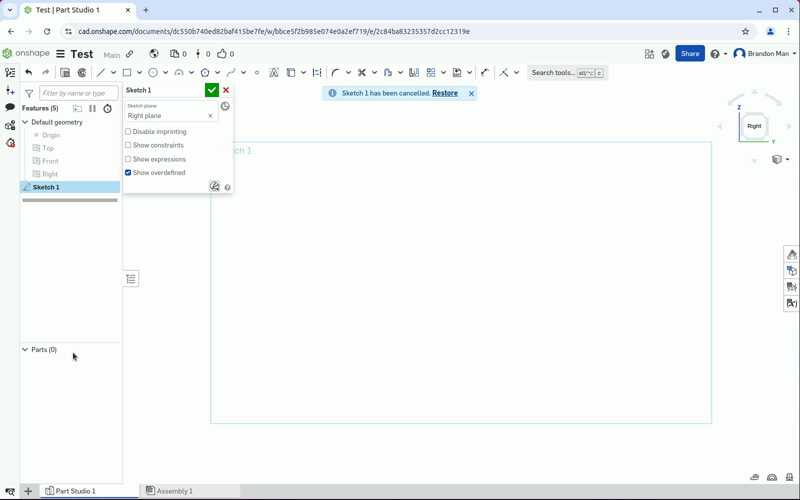
key(y)
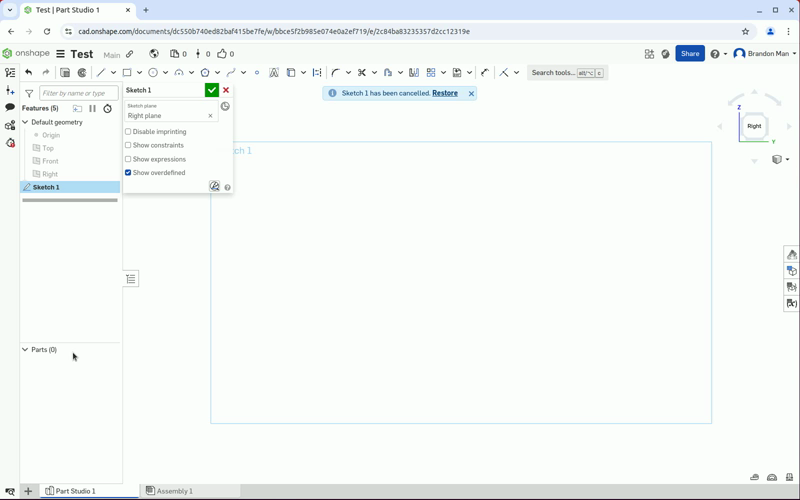
key(l)
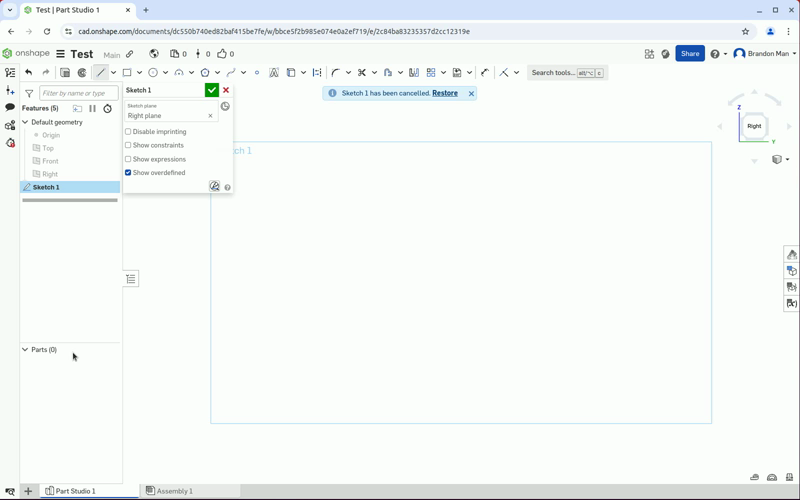
key_down(shift)
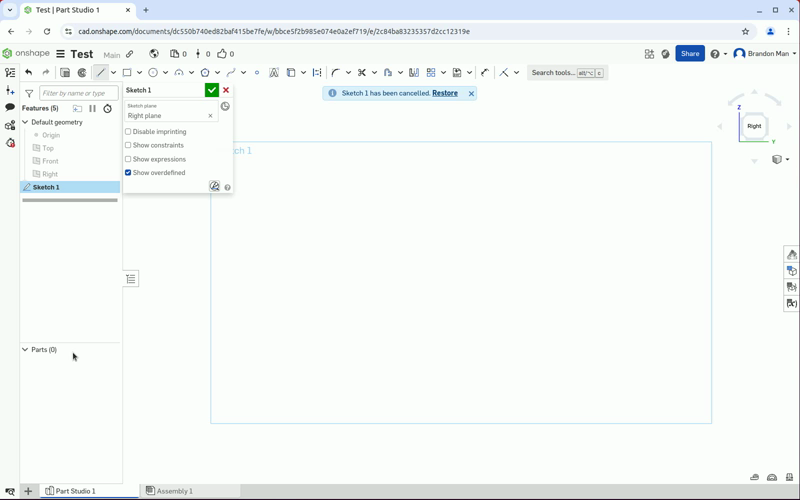
mouse_move(458, 284)
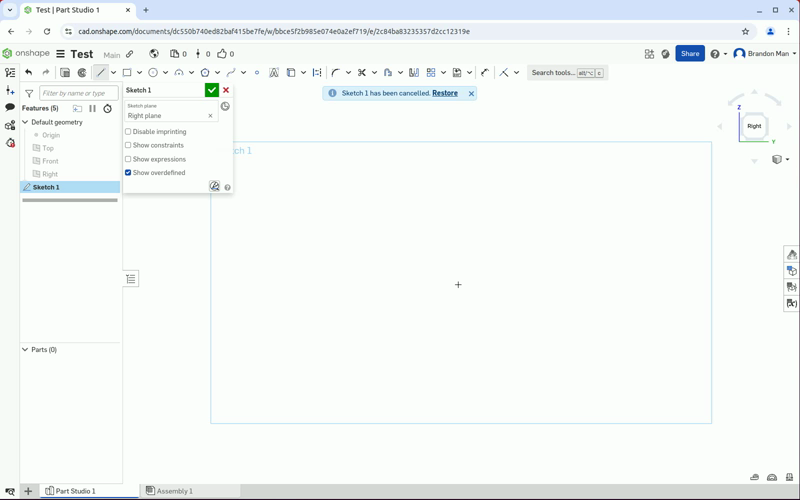
click(458, 284)
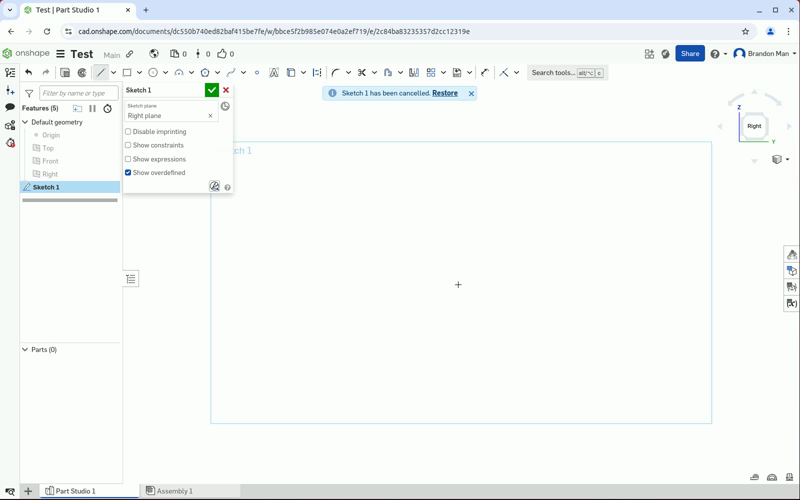
key_up(shift)
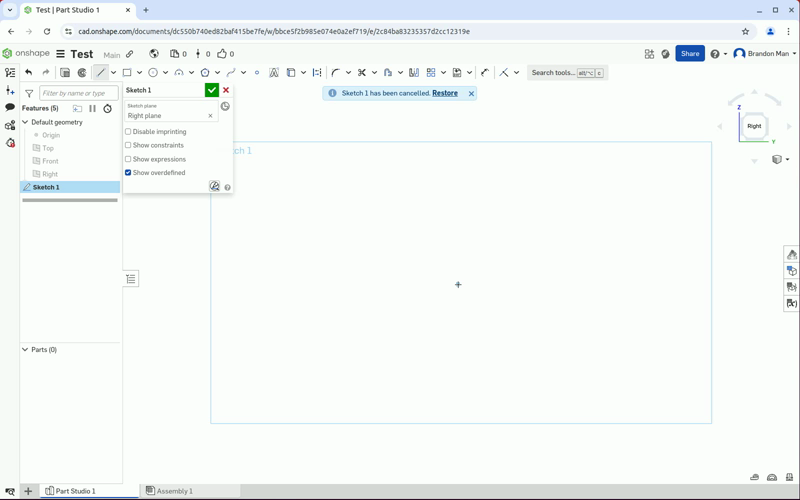
key_down(shift)
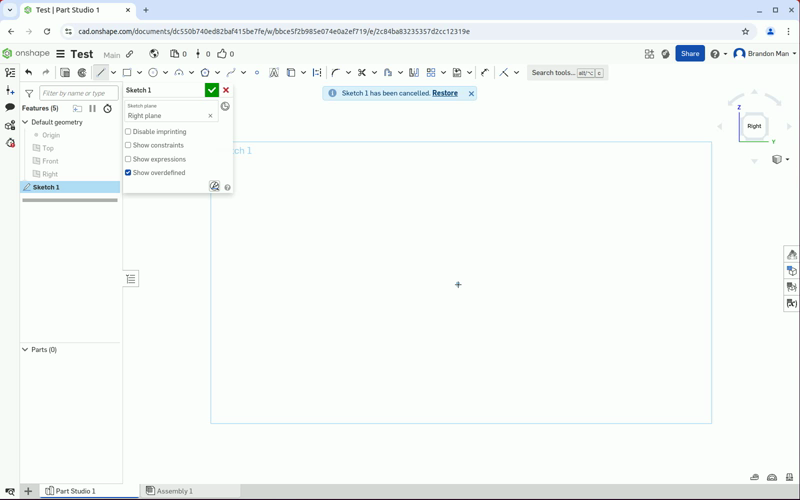
mouse_move(488, 284)
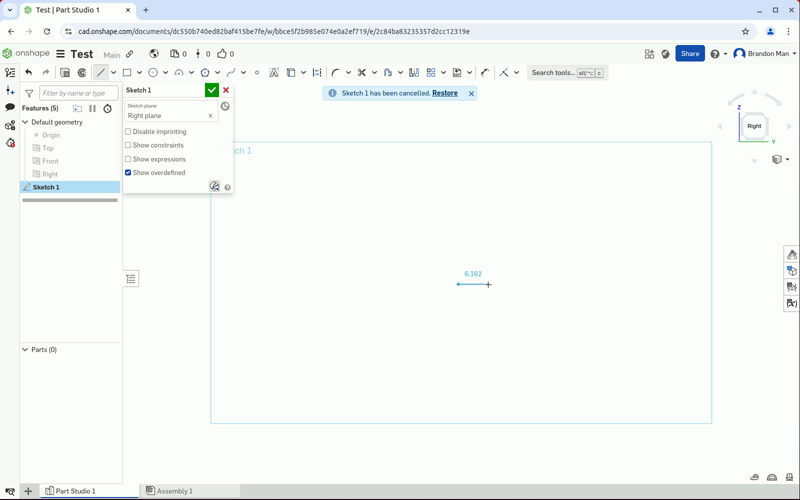
mouse_move(474, 284)
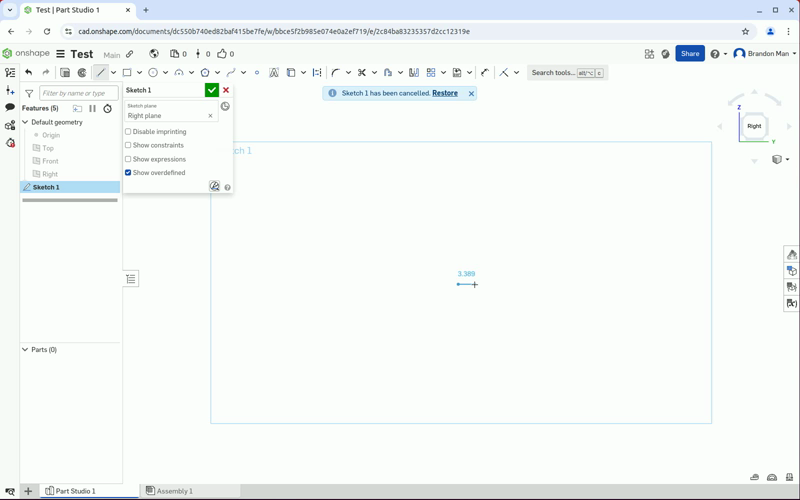
click(474, 284)
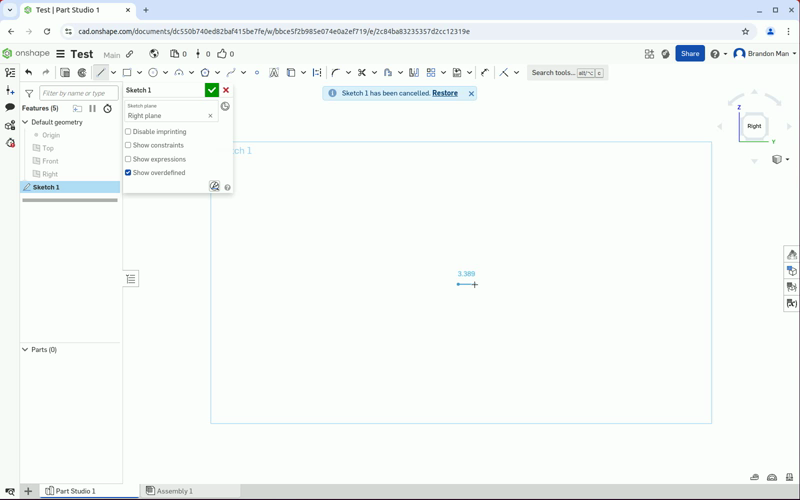
key_up(shift)
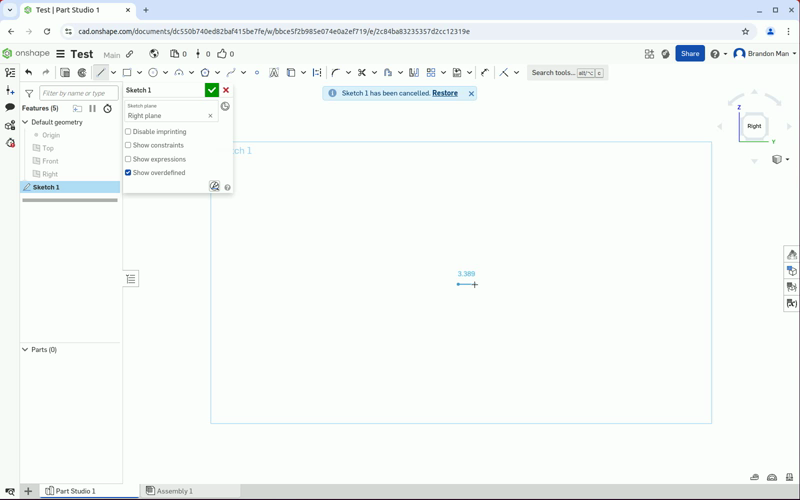
key_down(shift)
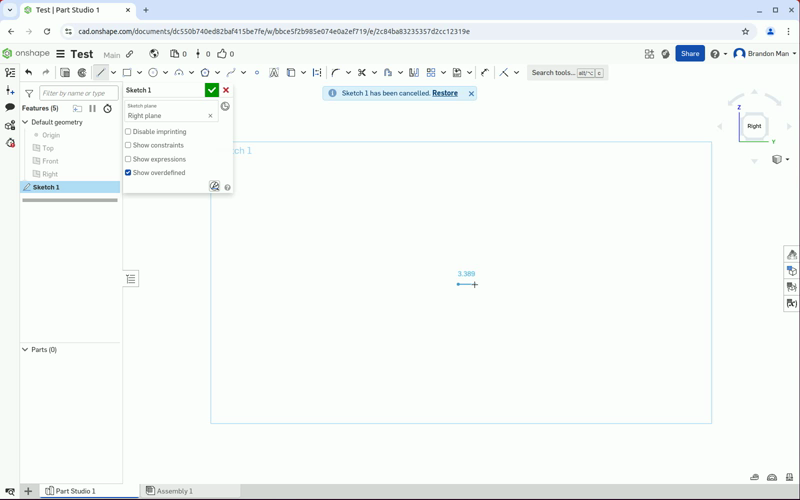
mouse_move(504, 284)
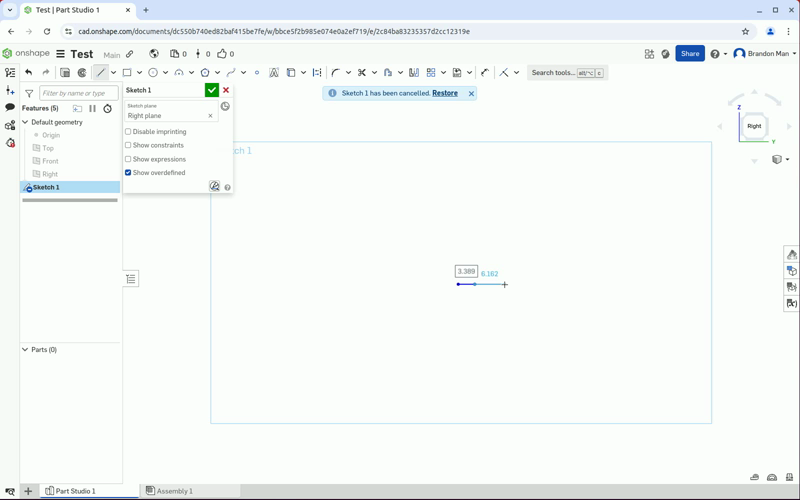
mouse_move(474, 281)
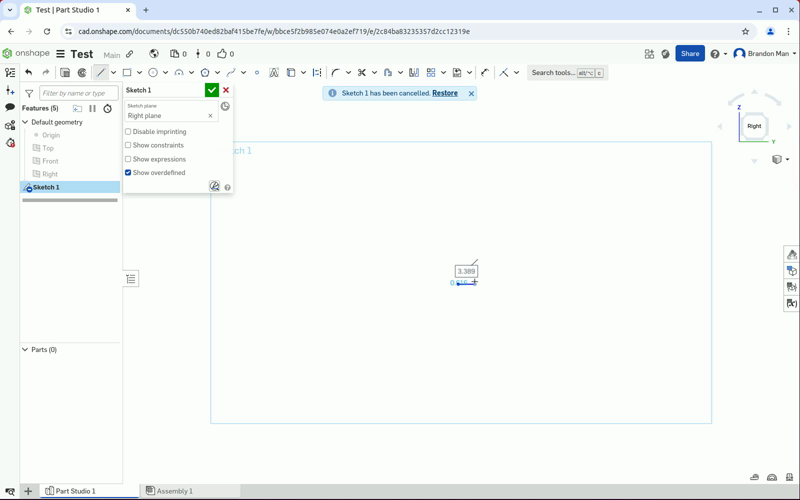
scroll(6)
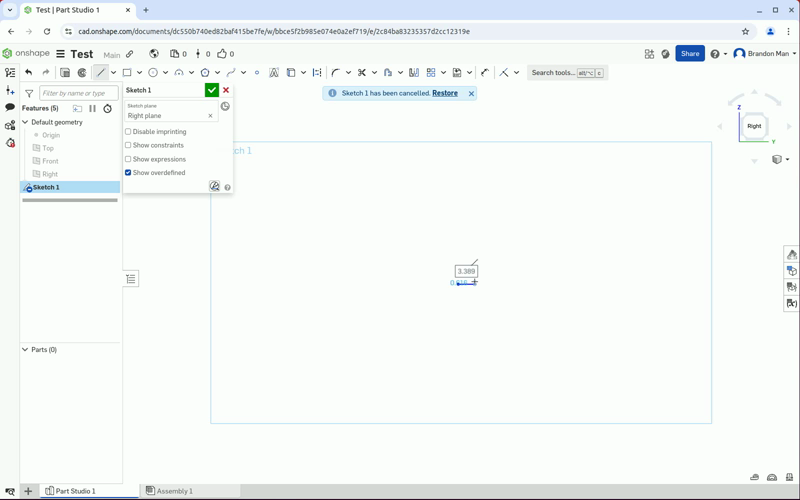
scroll(6)
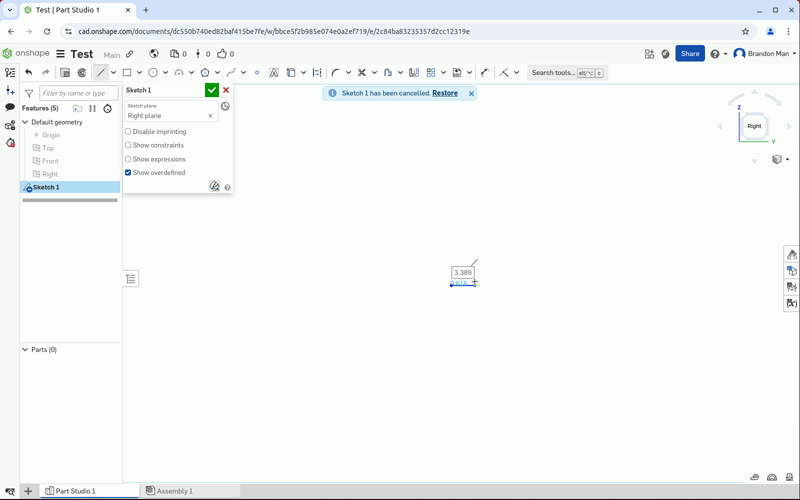
scroll(6)
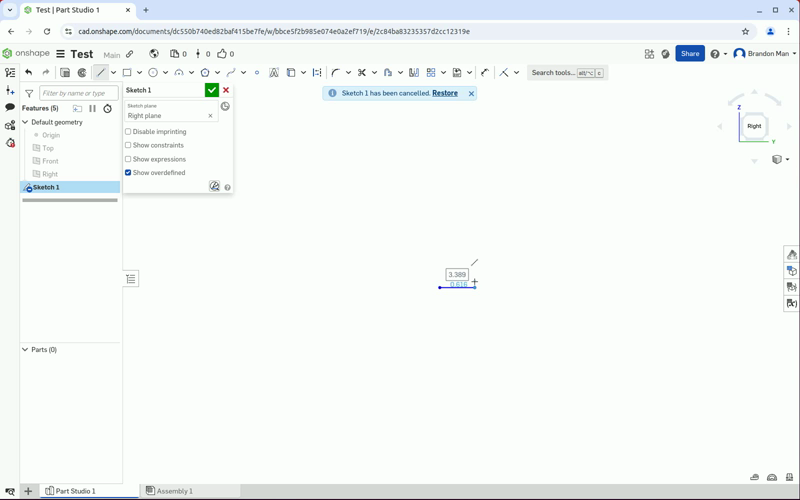
scroll(6)
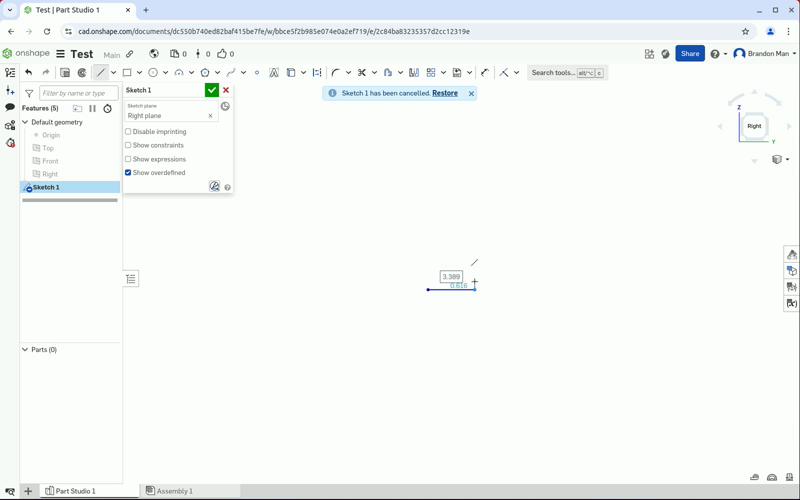
scroll(6)
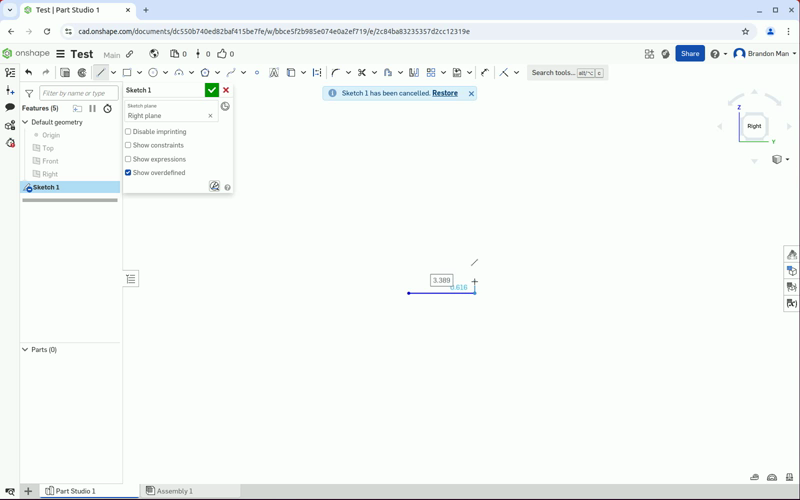
scroll(6)
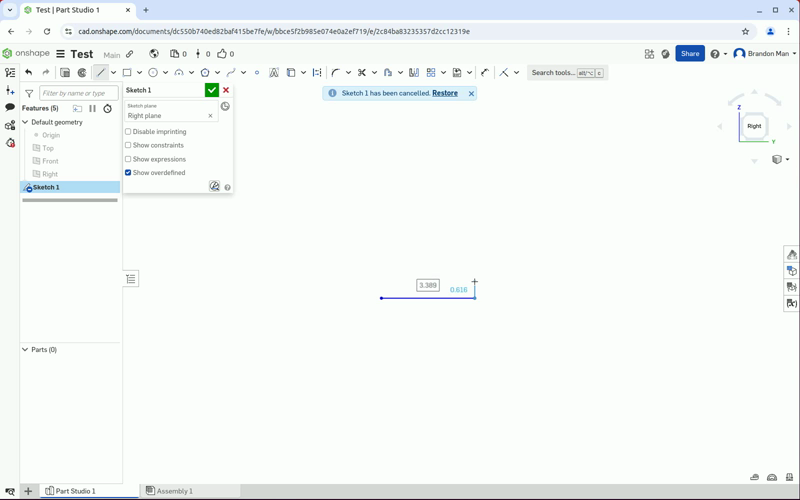
scroll(6)
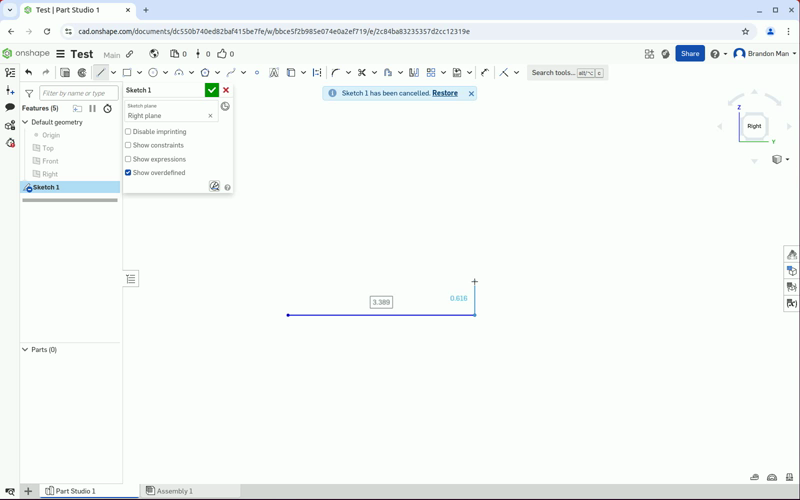
click(474, 281)
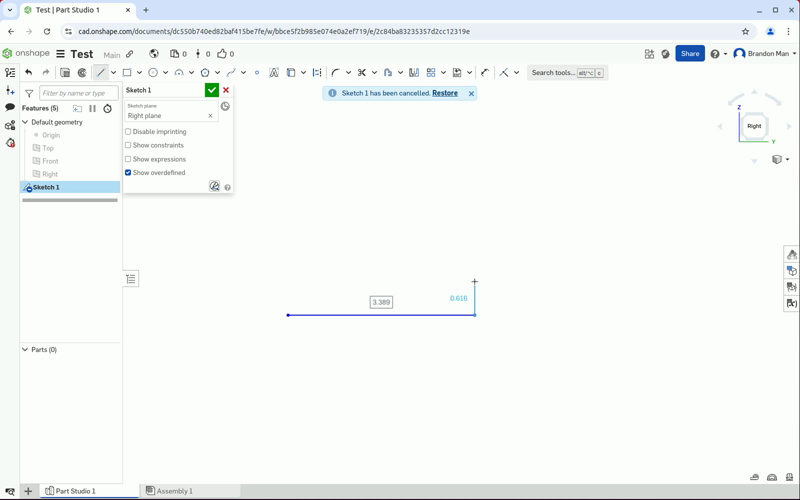
scroll(-6)
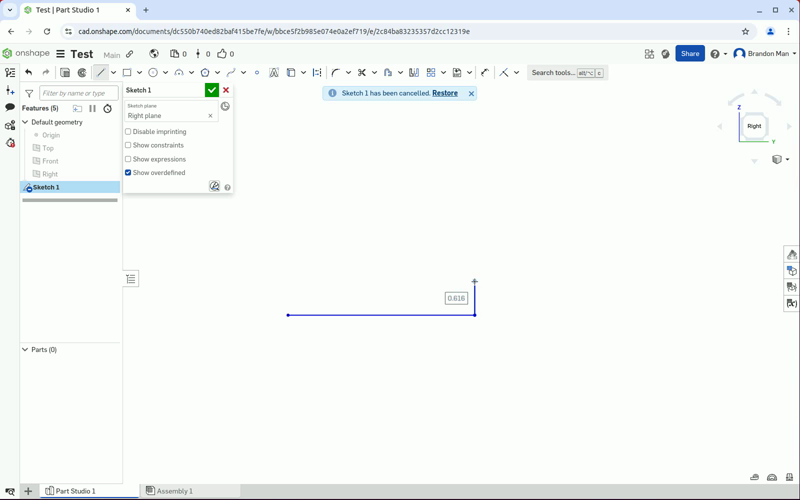
scroll(-6)
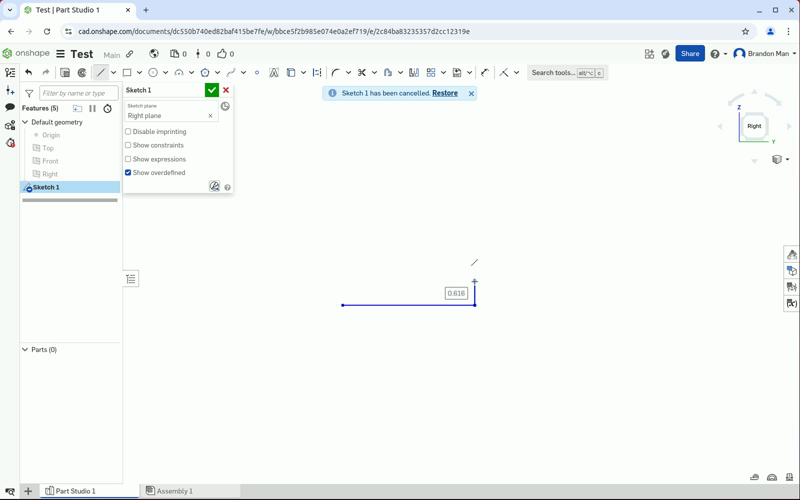
scroll(-6)
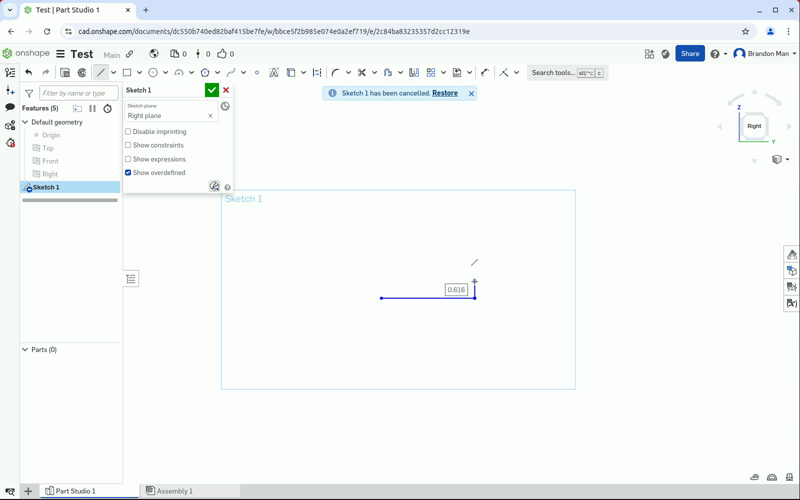
scroll(-6)
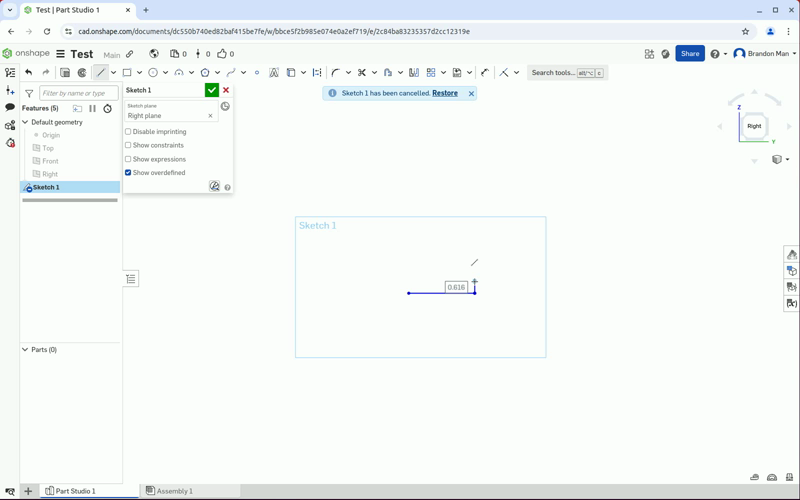
scroll(-6)
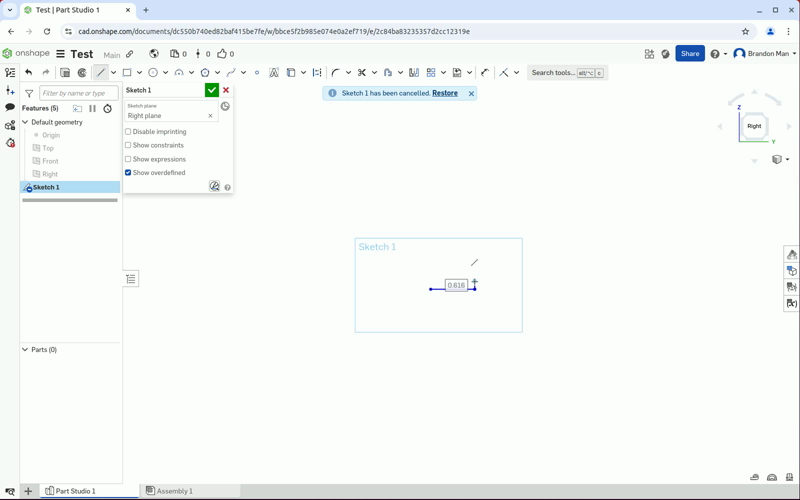
scroll(-6)
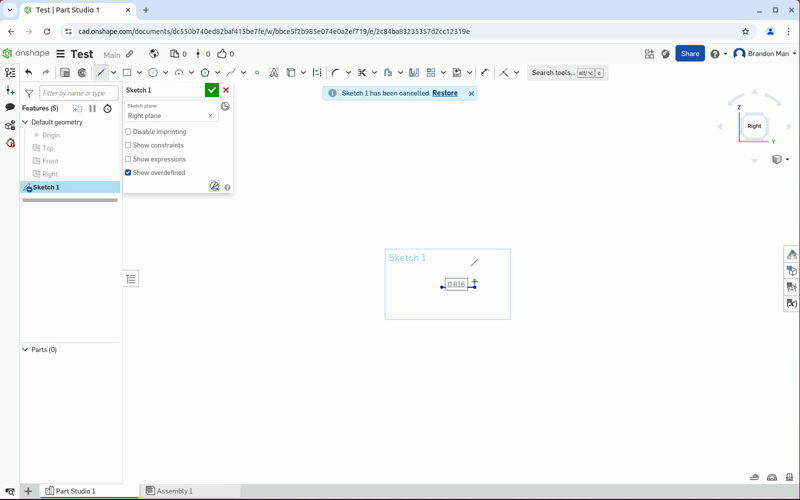
scroll(-6)
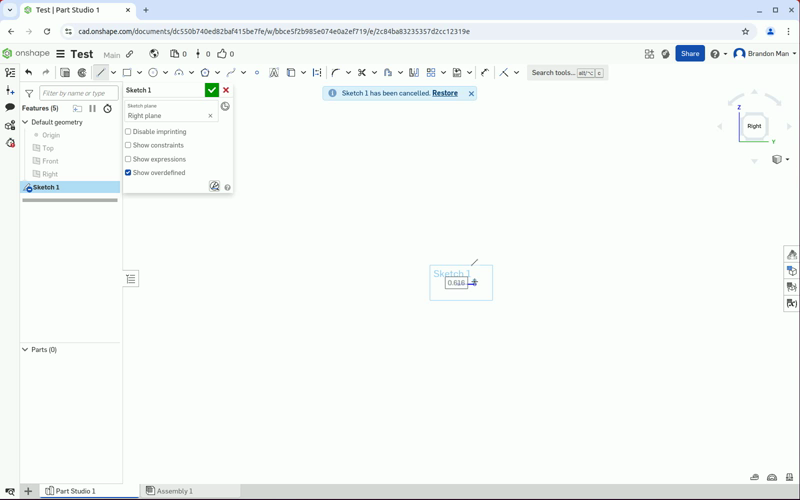
key_up(shift)
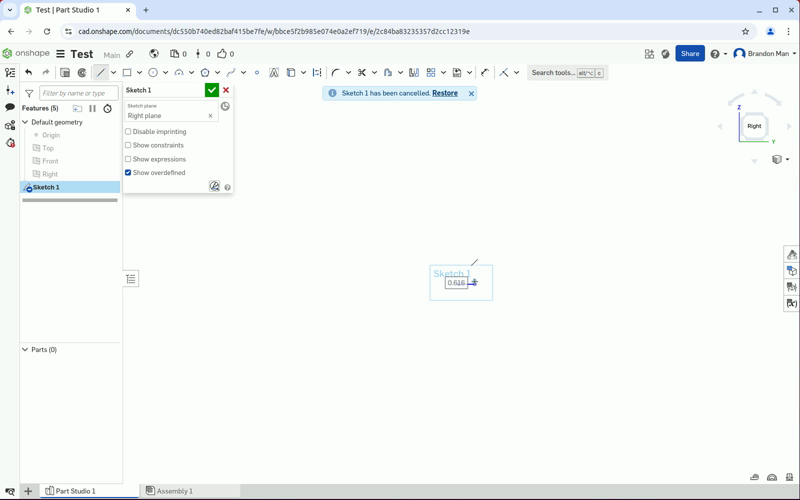
key_down(shift)
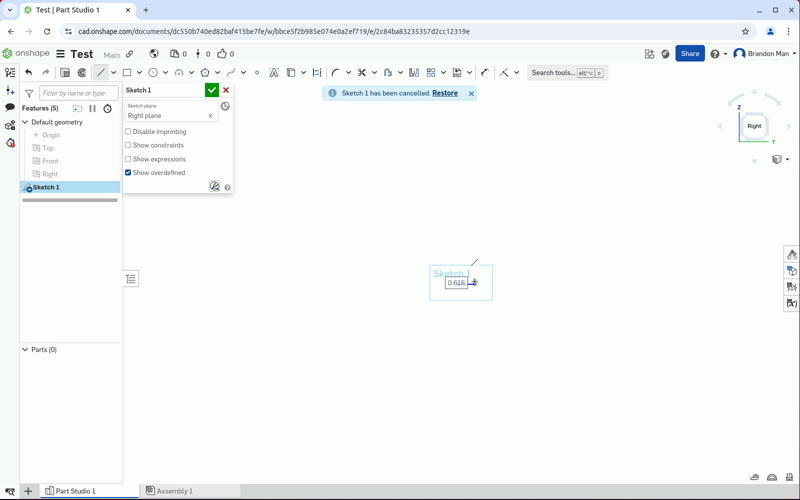
mouse_move(504, 281)
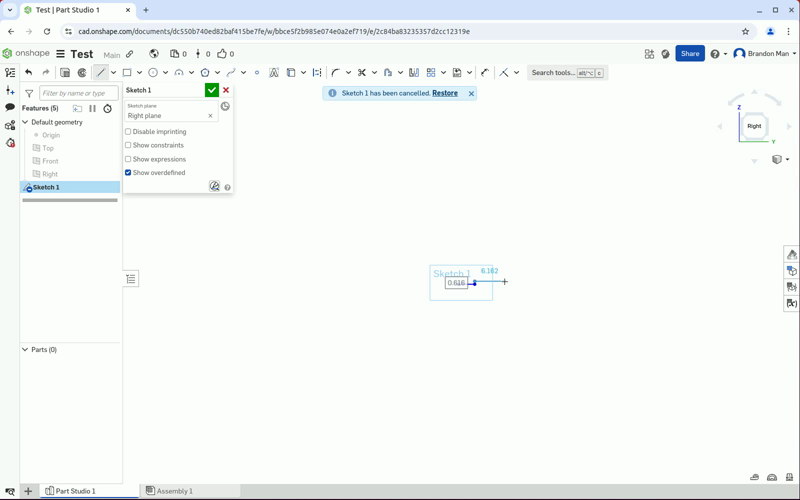
mouse_move(473, 281)
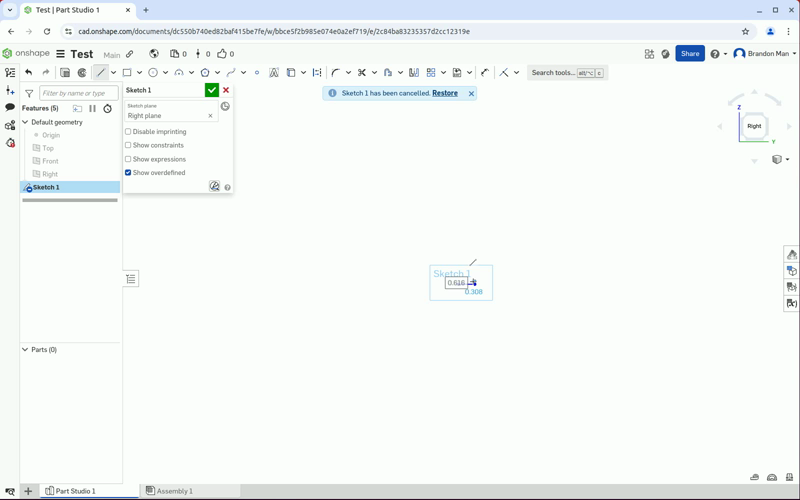
scroll(6)
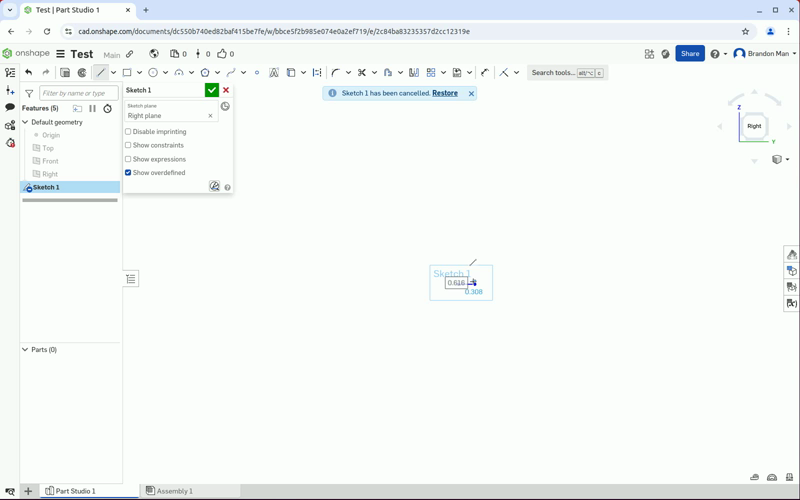
scroll(6)
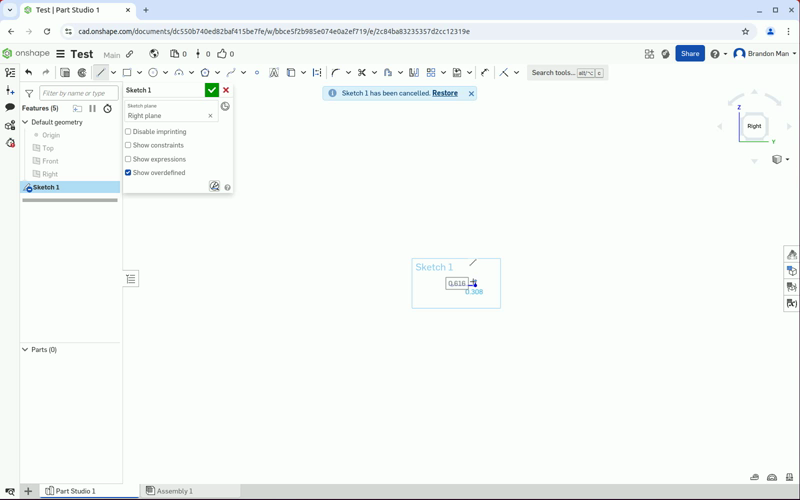
scroll(6)
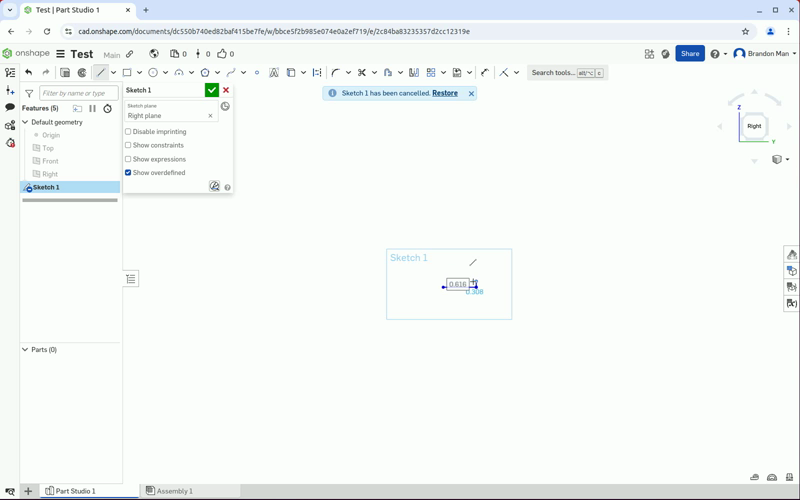
scroll(6)
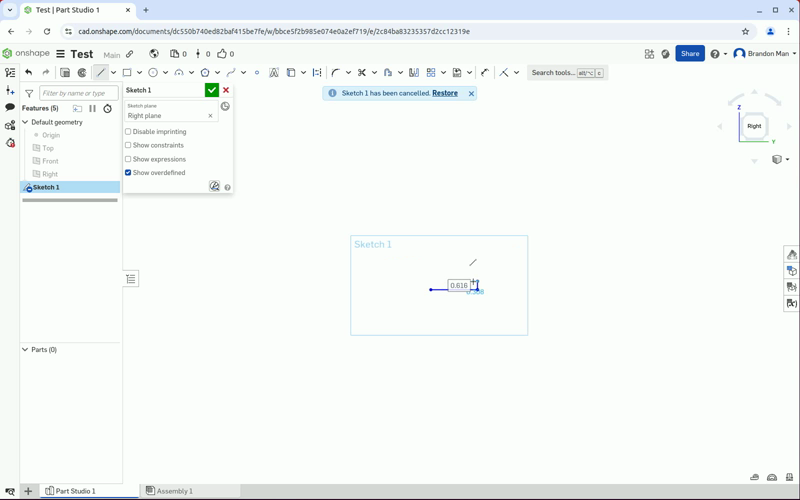
scroll(6)
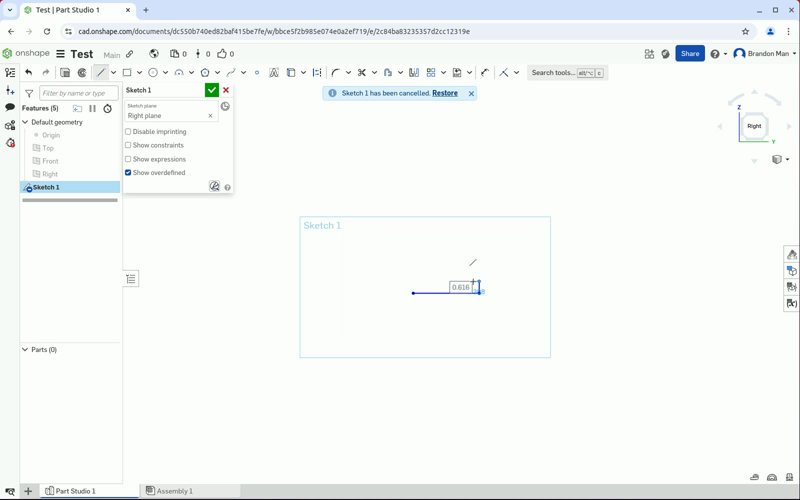
scroll(6)
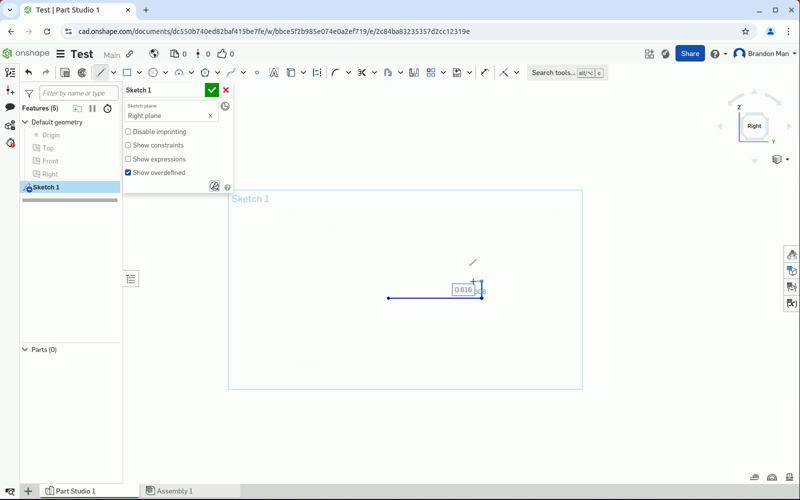
scroll(6)
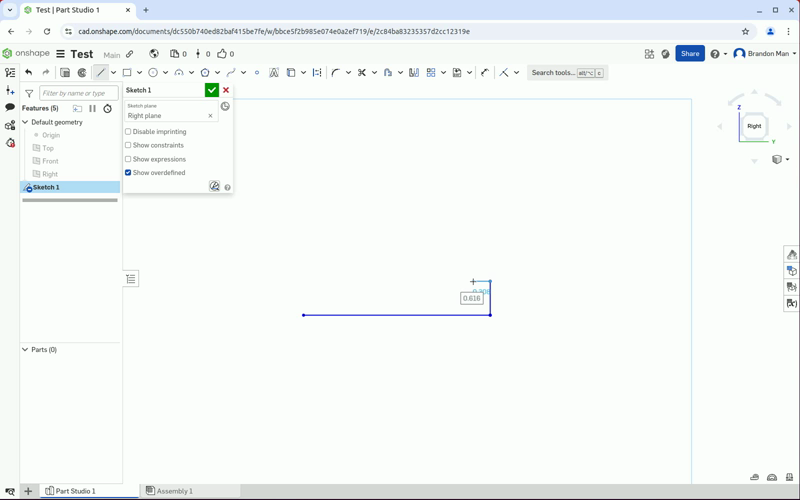
click(473, 281)
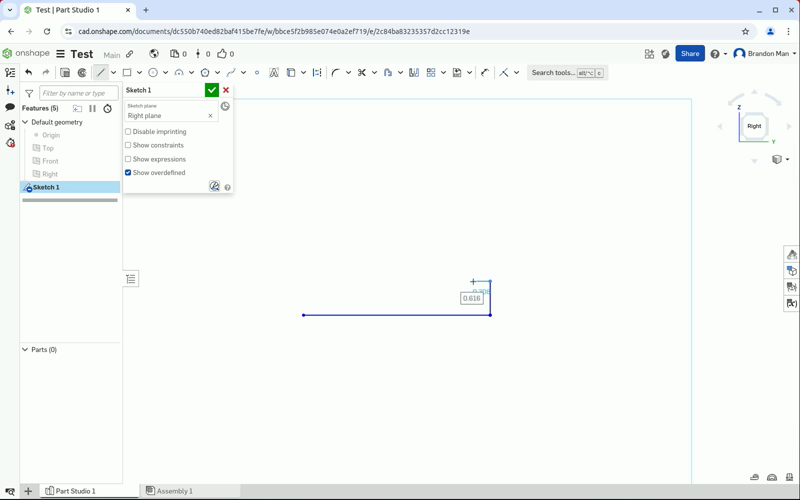
scroll(-6)
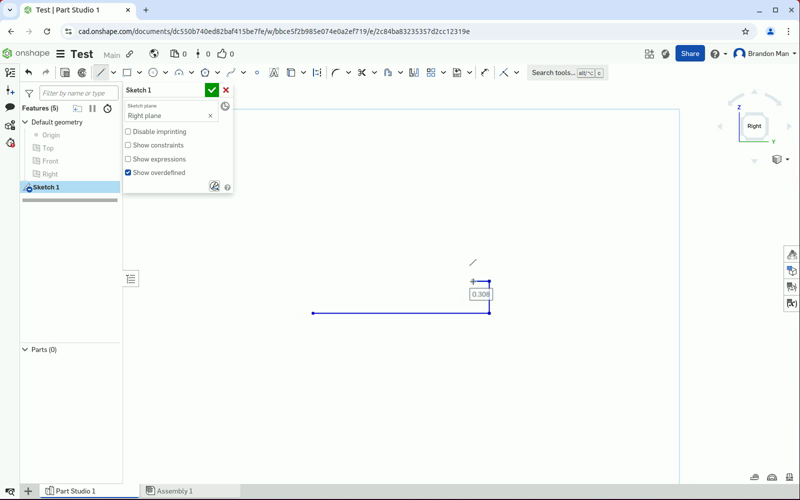
scroll(-6)
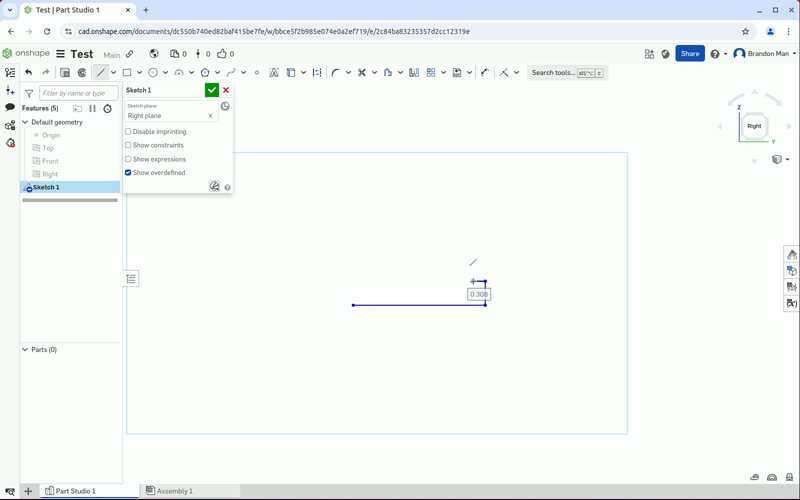
scroll(-6)
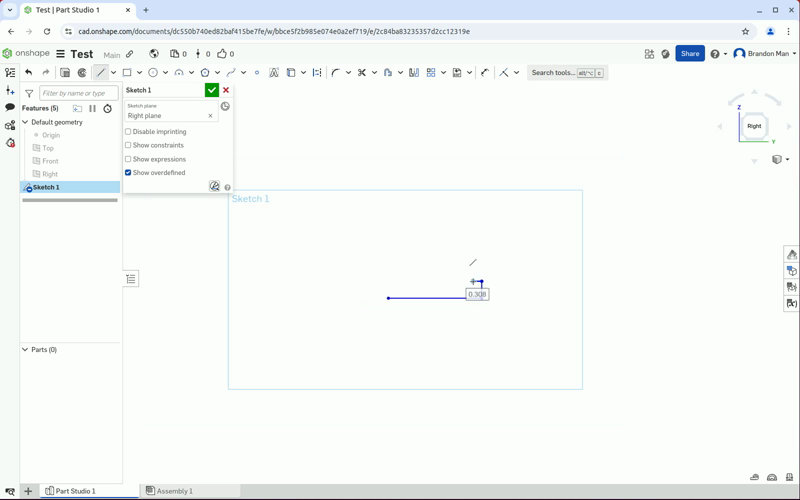
scroll(-6)
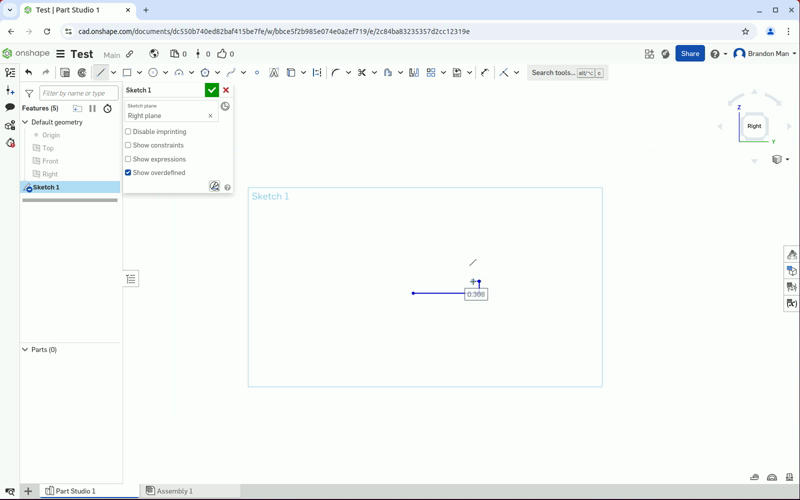
scroll(-6)
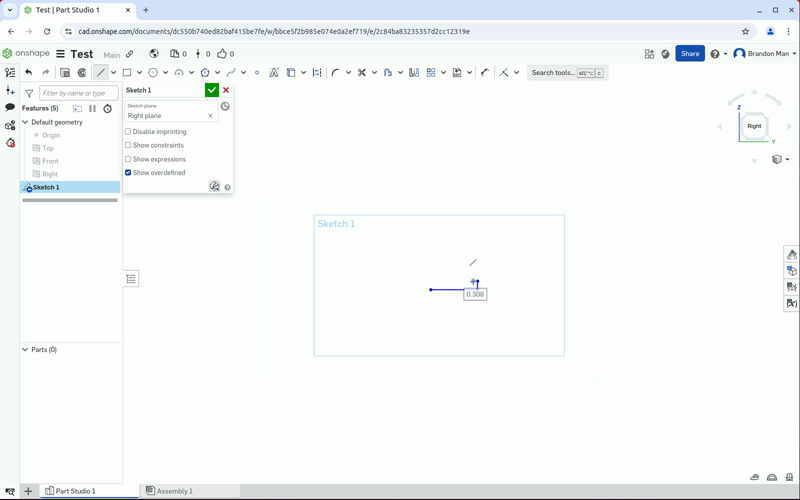
scroll(-6)
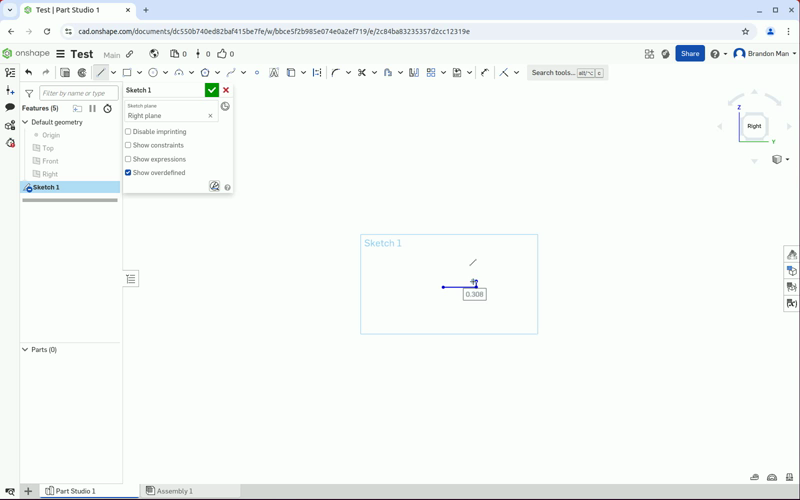
scroll(-6)
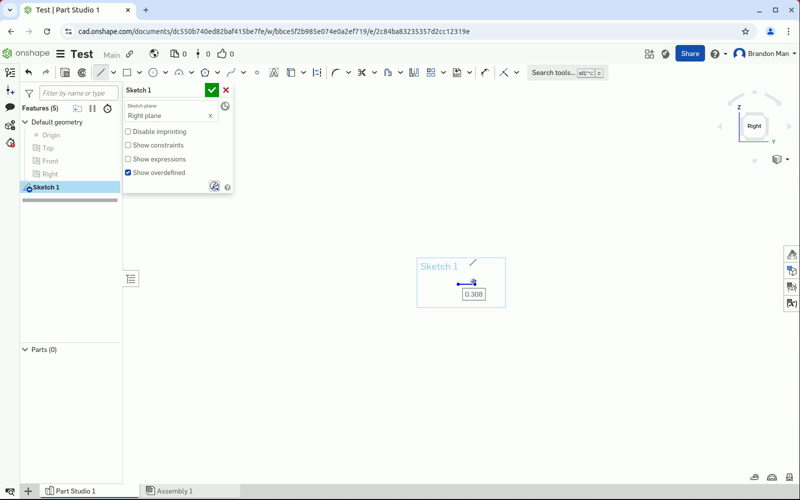
key_up(shift)
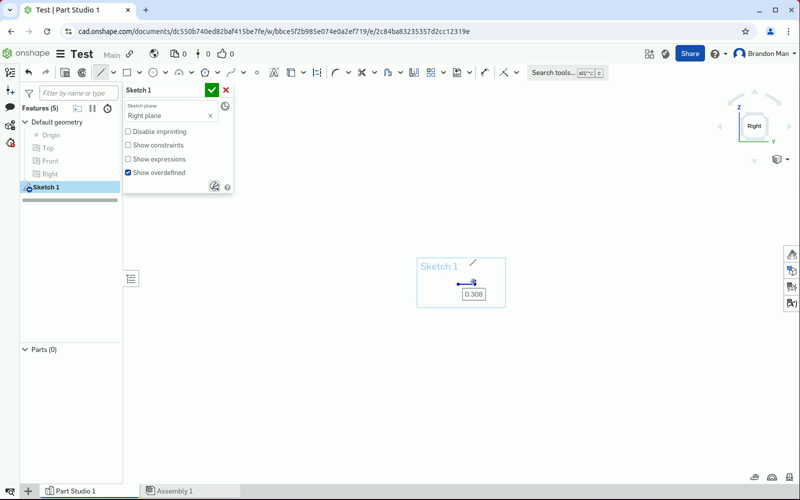
key_down(shift)
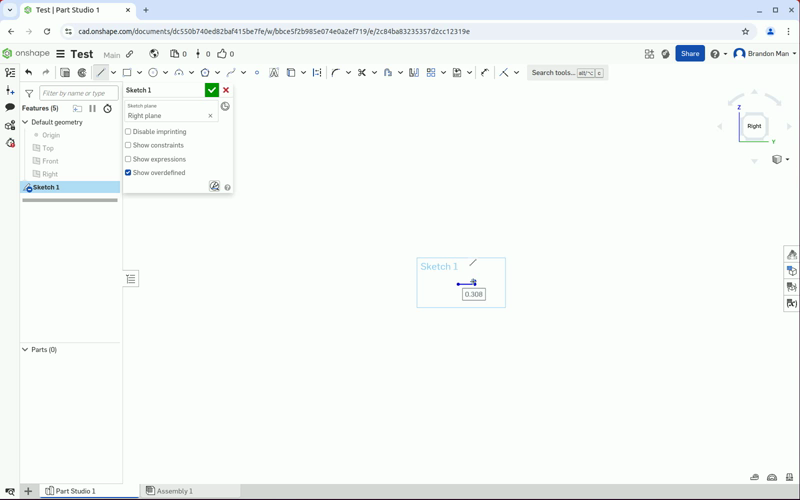
mouse_move(503, 281)
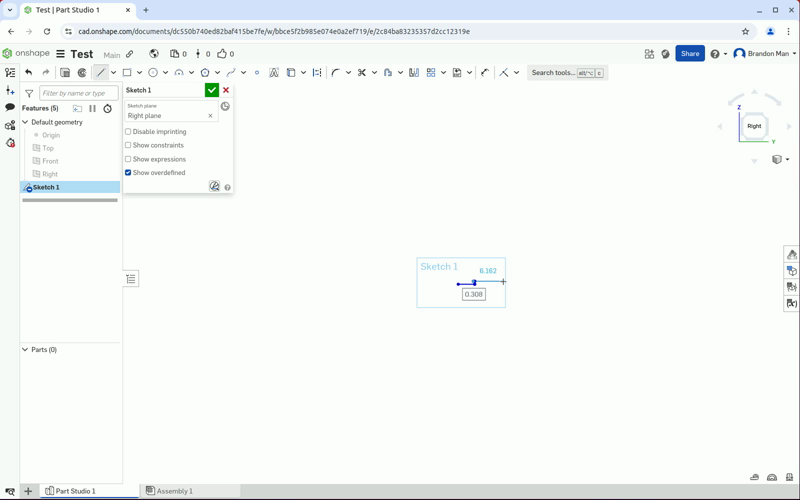
mouse_move(459, 281)
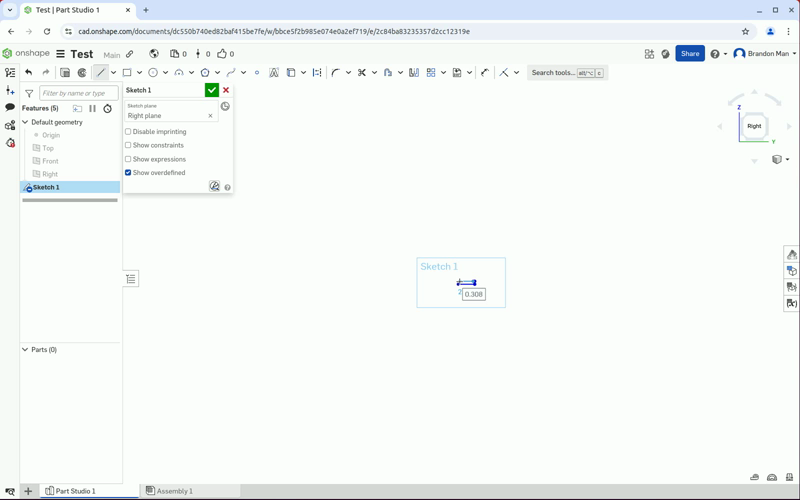
scroll(6)
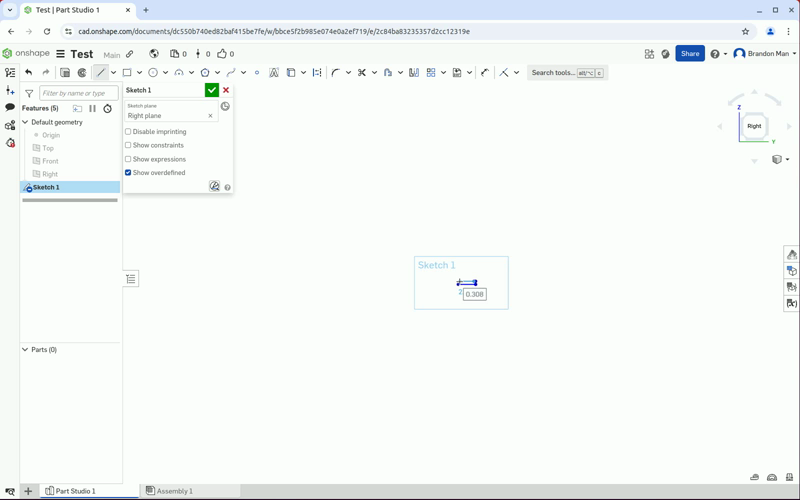
scroll(6)
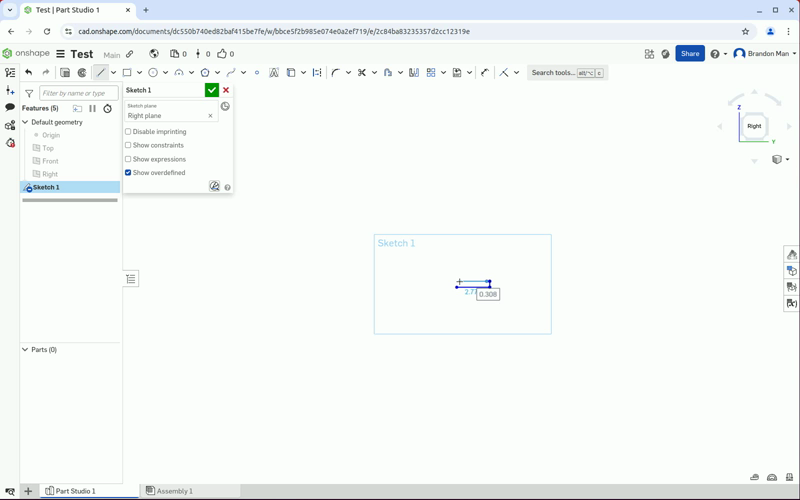
scroll(6)
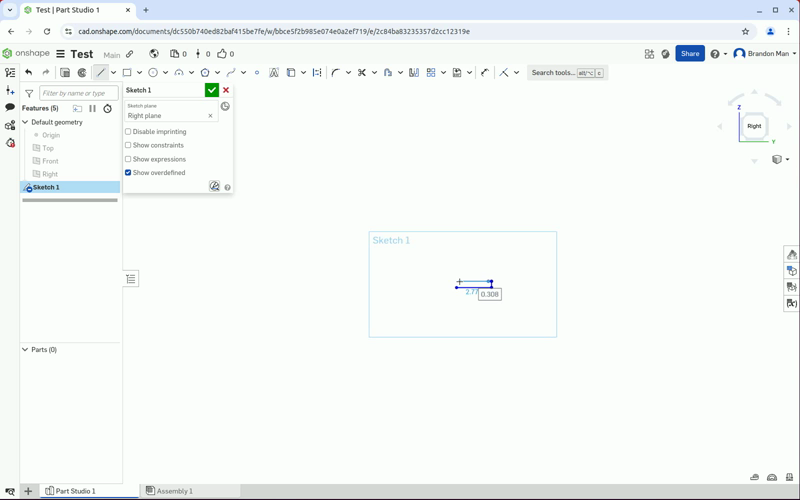
scroll(6)
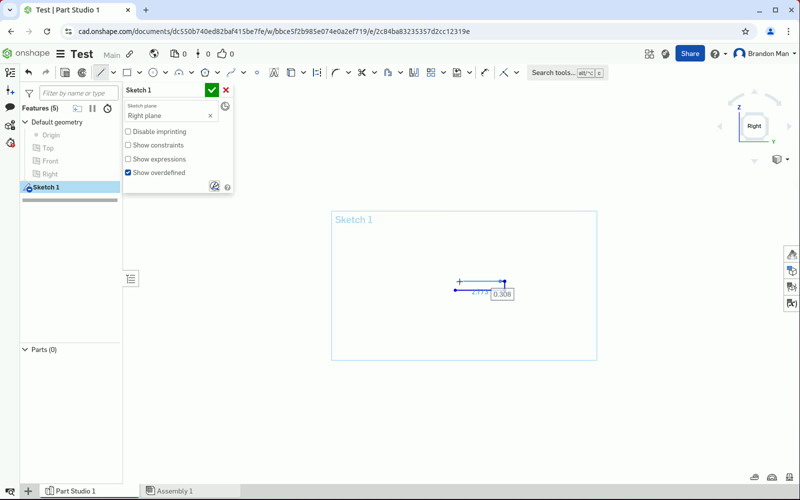
scroll(6)
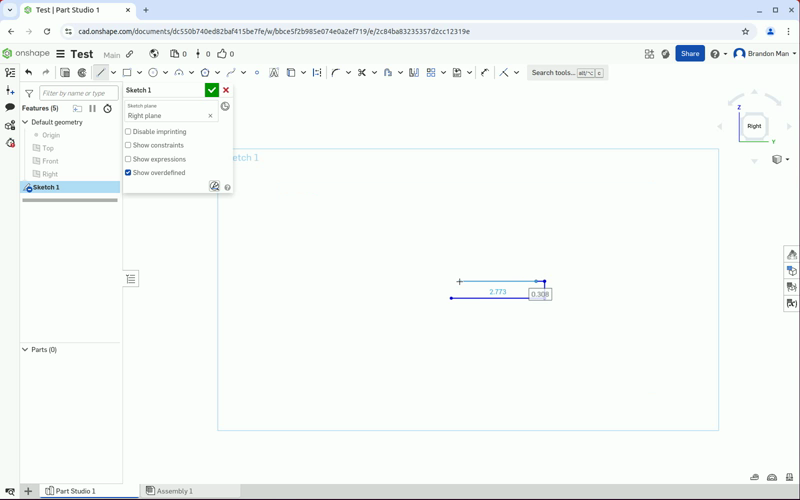
scroll(6)
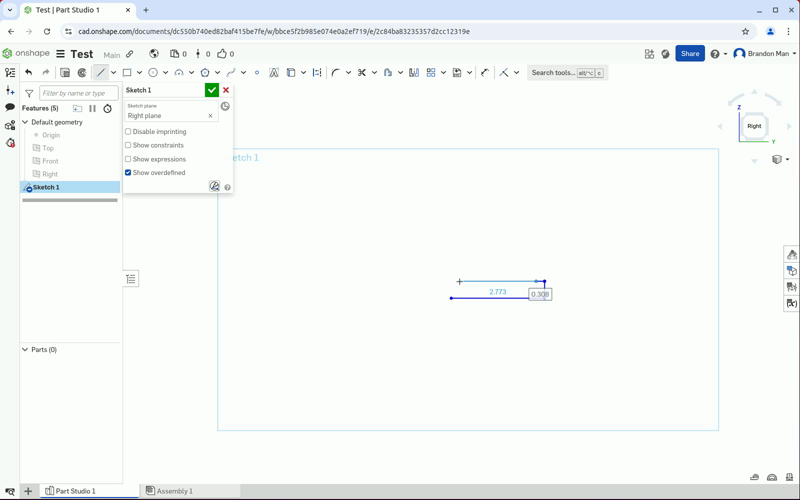
scroll(6)
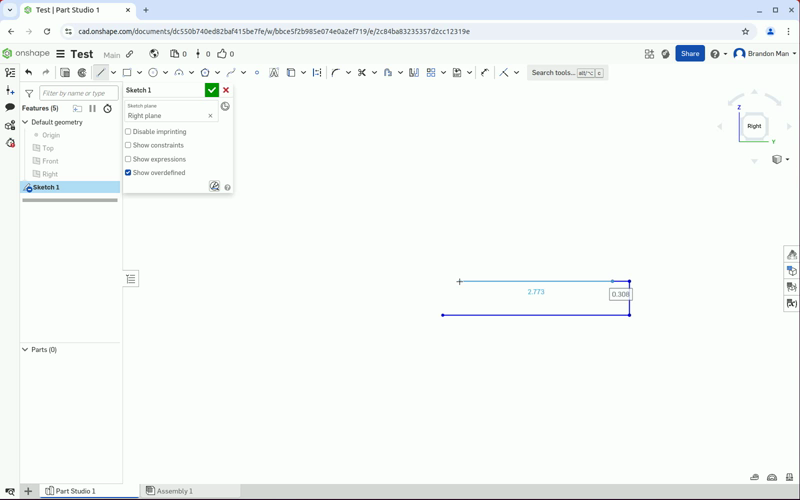
click(459, 281)
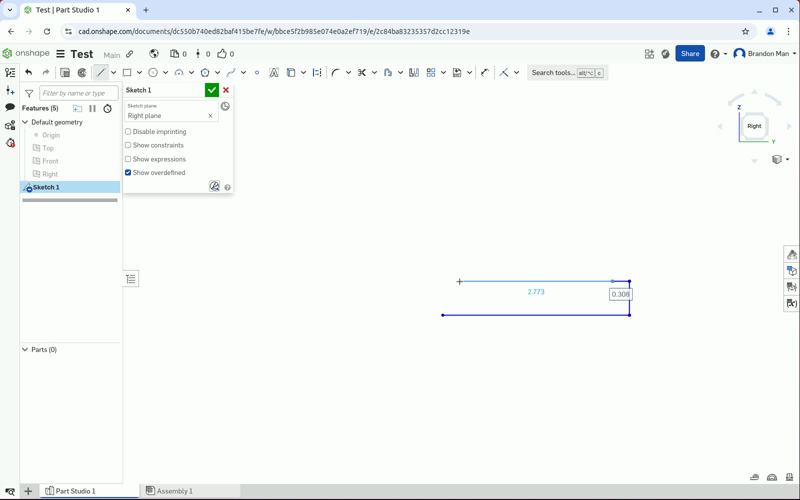
scroll(-6)
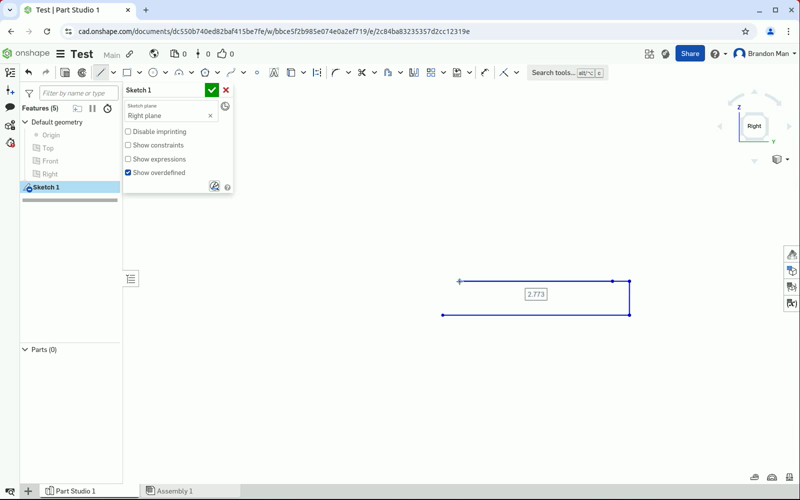
scroll(-6)
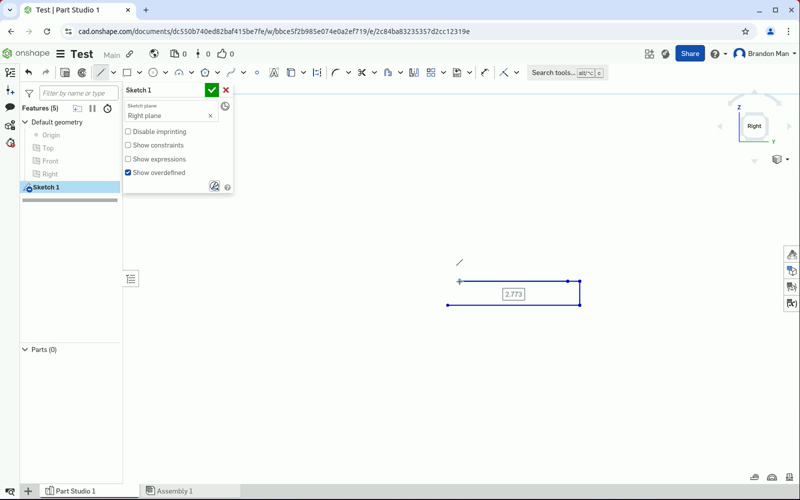
scroll(-6)
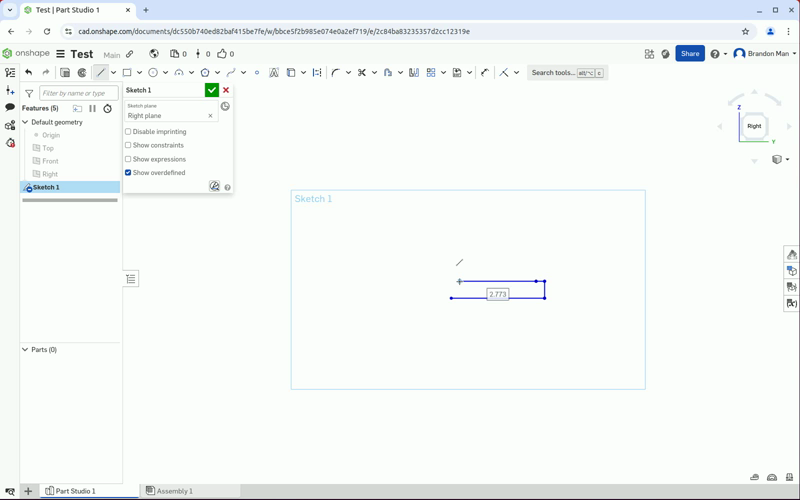
scroll(-6)
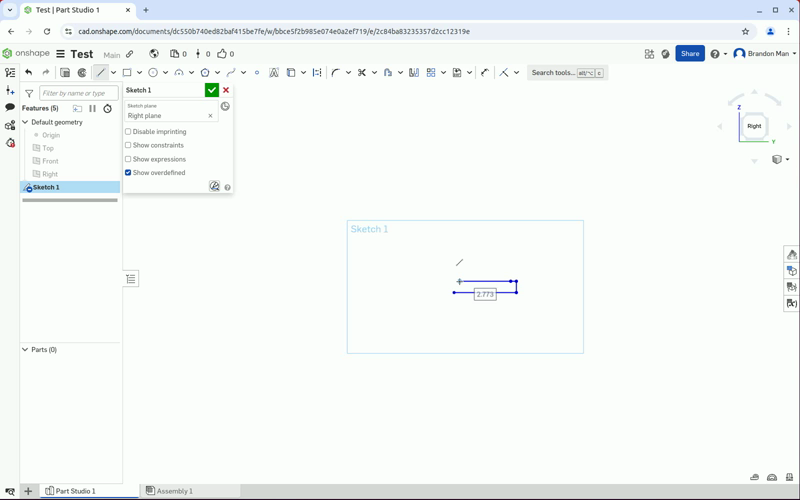
scroll(-6)
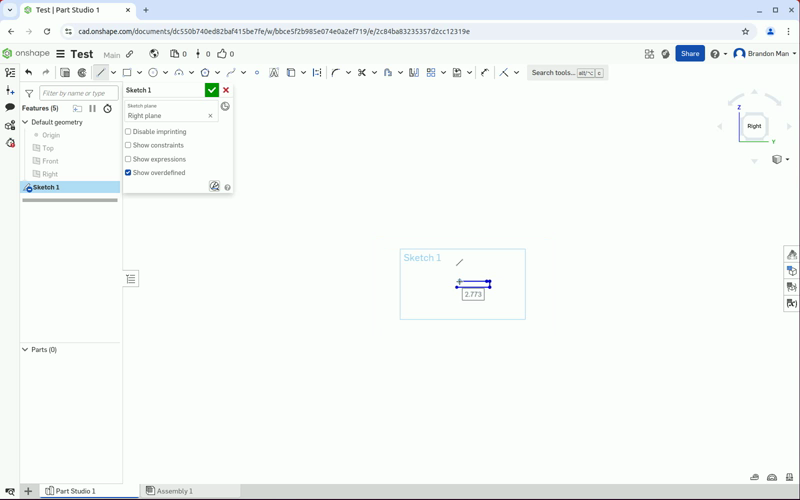
scroll(-6)
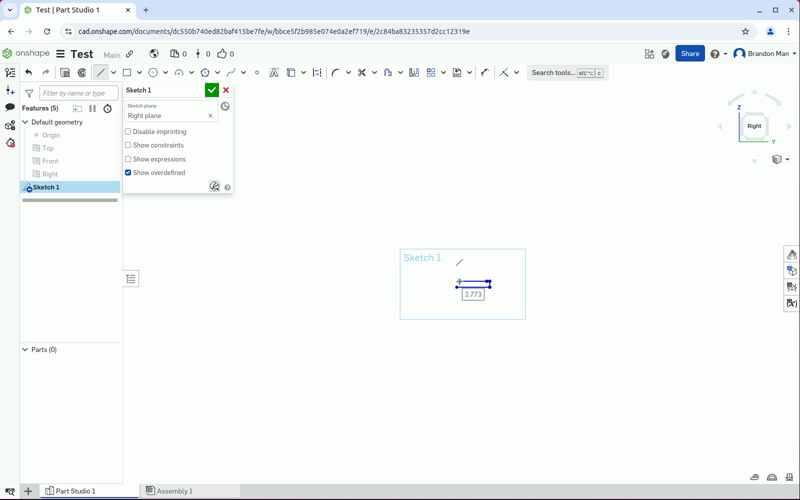
scroll(-6)
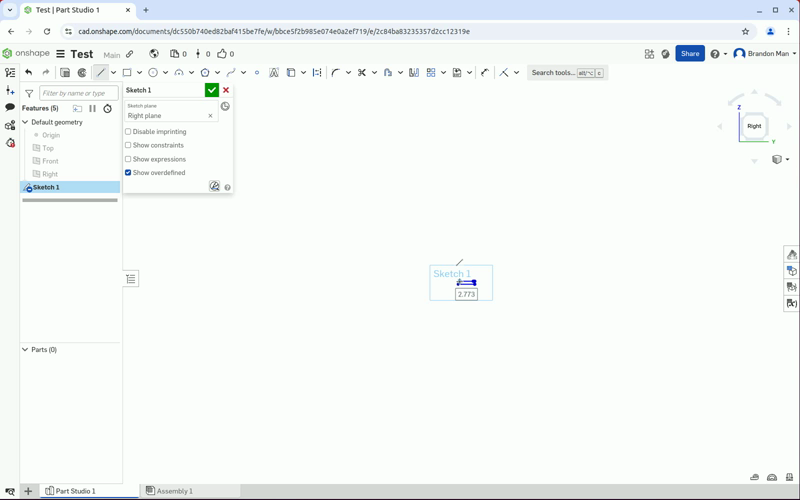
key_up(shift)
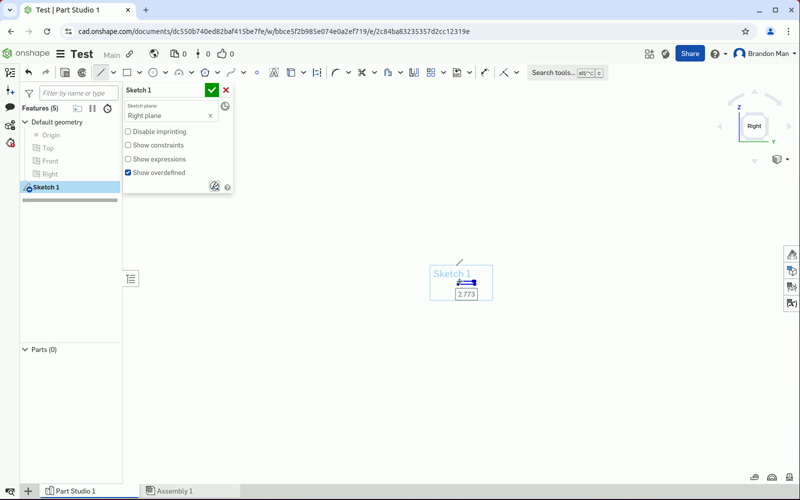
key_down(shift)
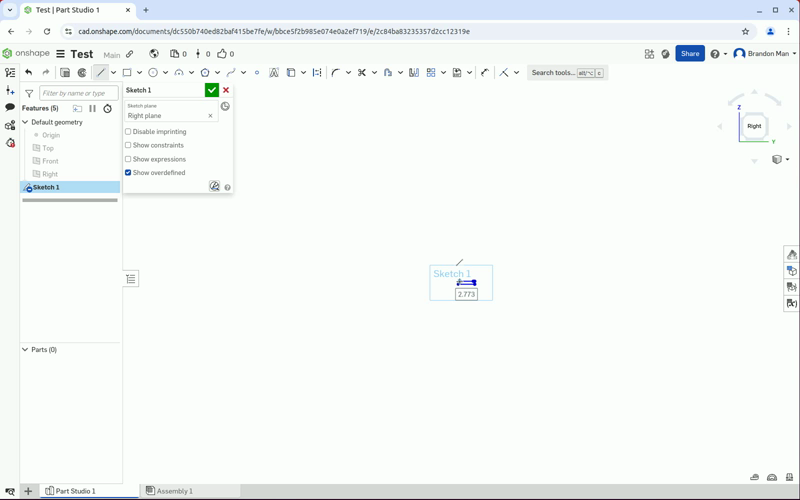
mouse_move(489, 281)
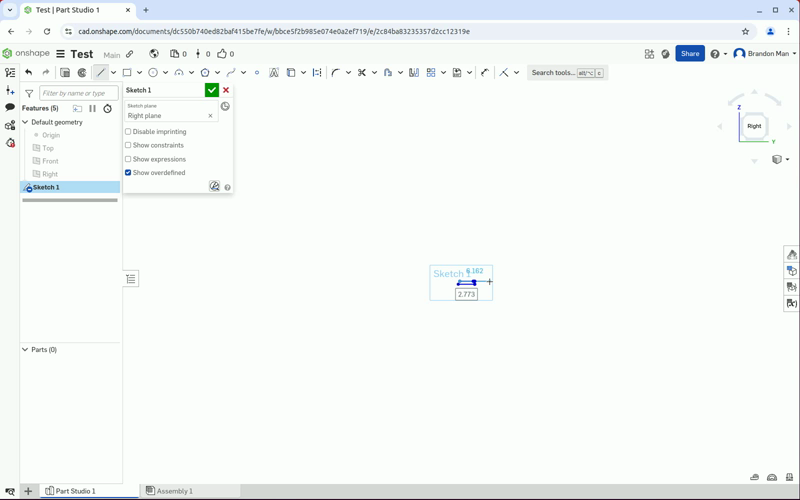
mouse_move(458, 281)
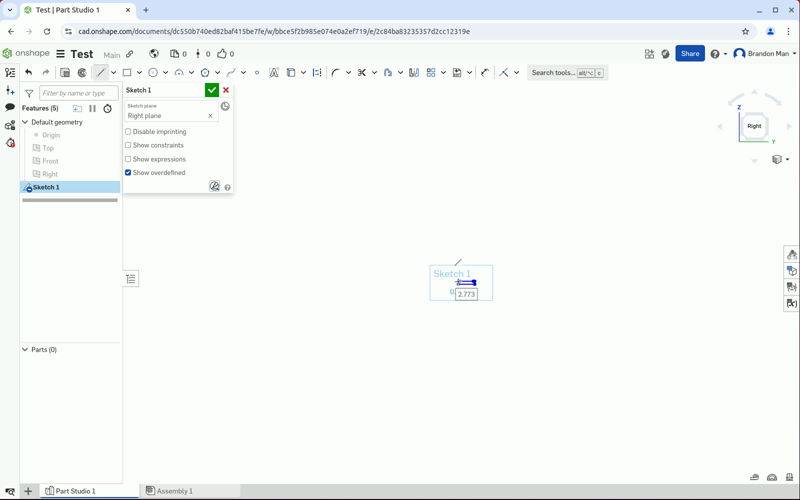
scroll(6)
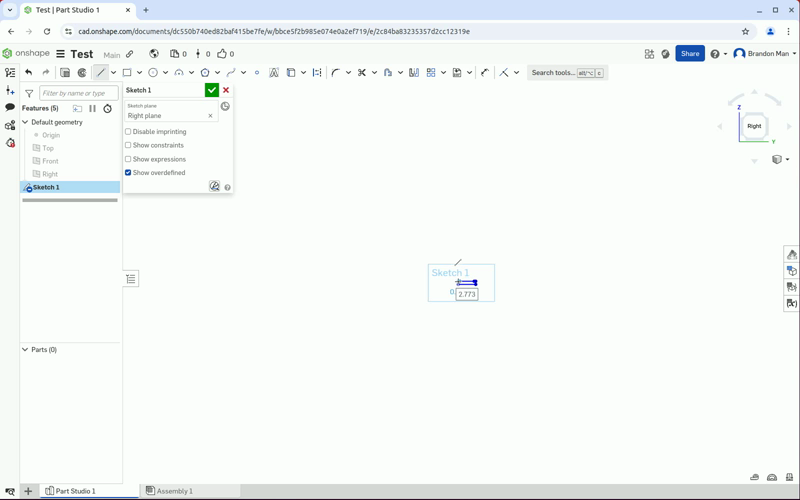
scroll(6)
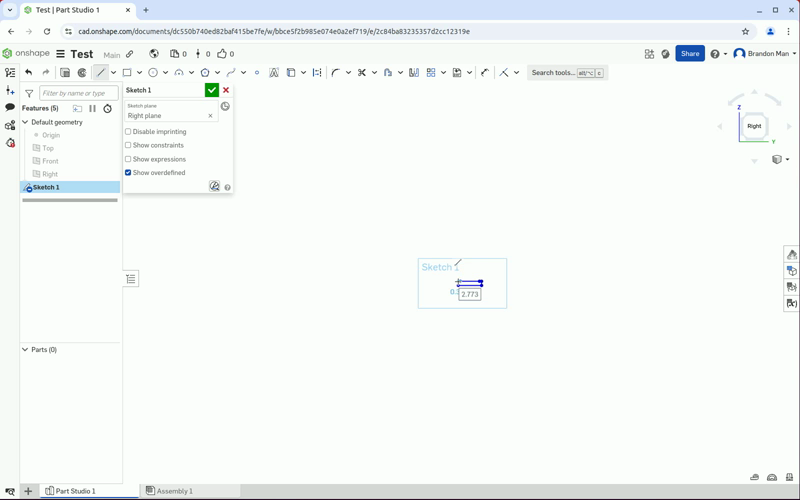
scroll(6)
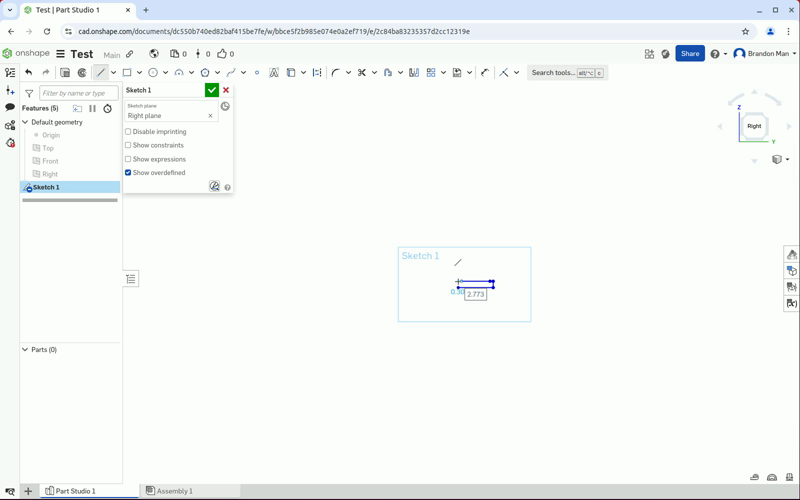
scroll(6)
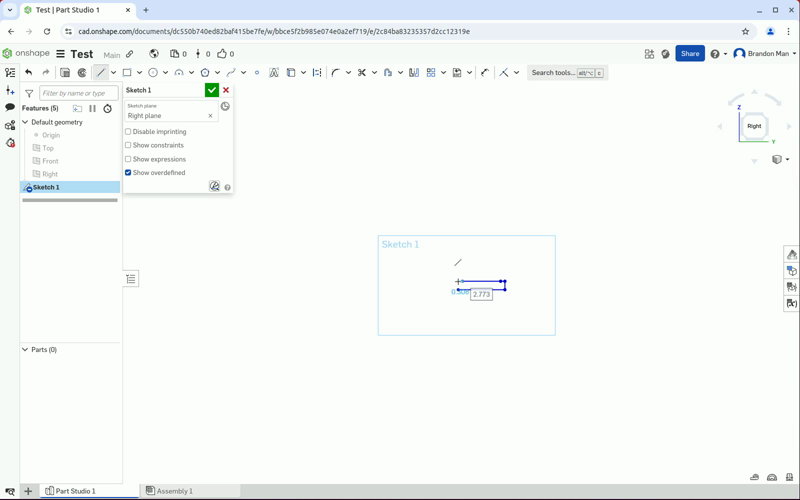
scroll(6)
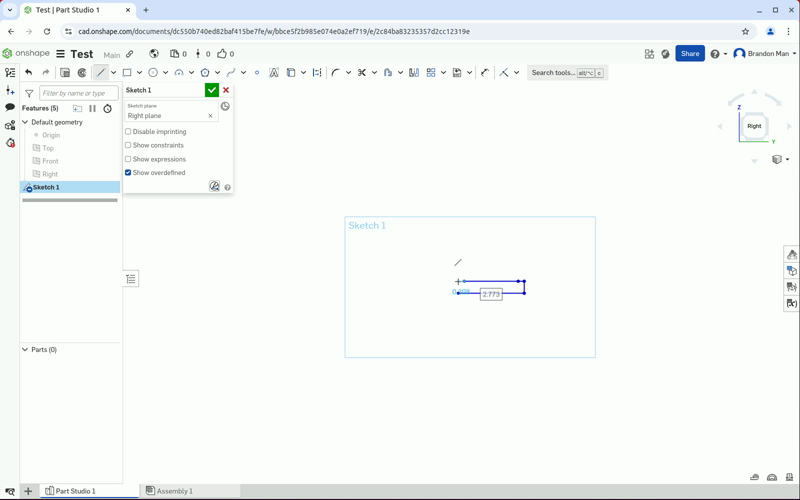
scroll(6)
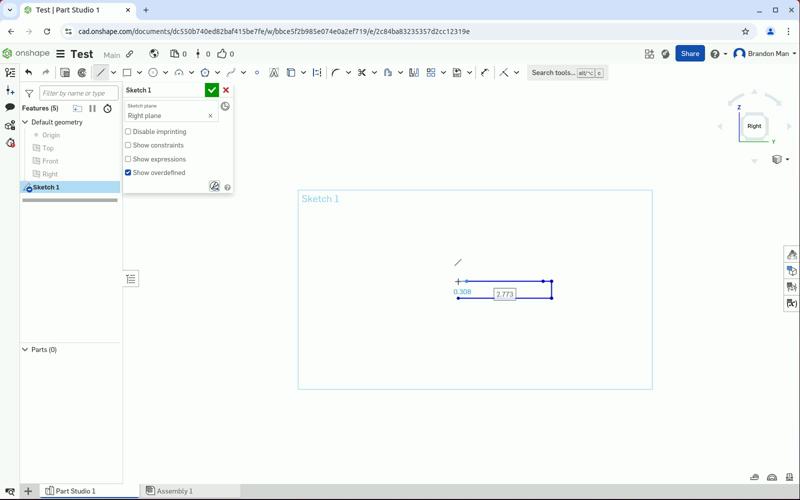
scroll(6)
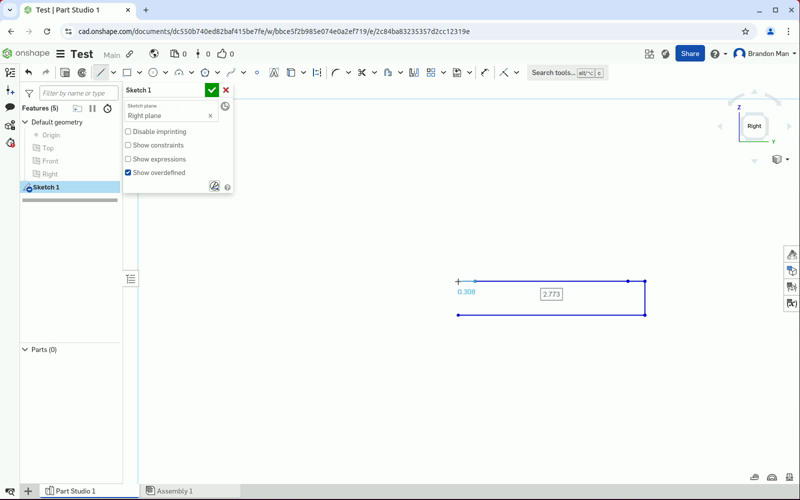
click(458, 281)
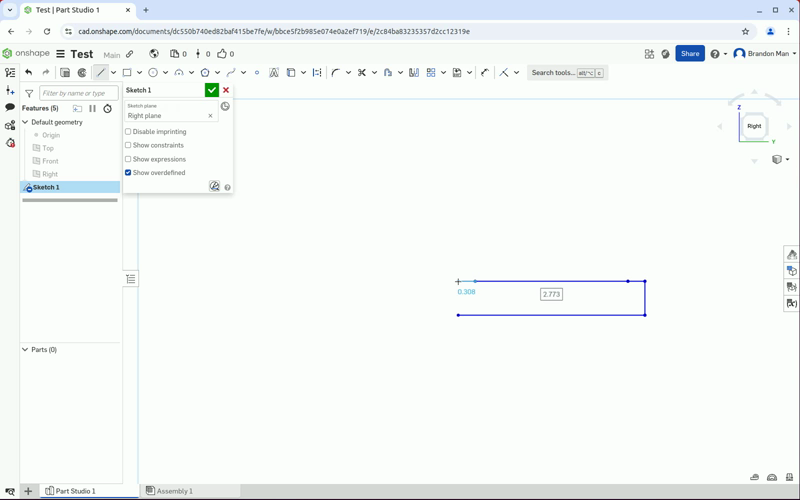
scroll(-6)
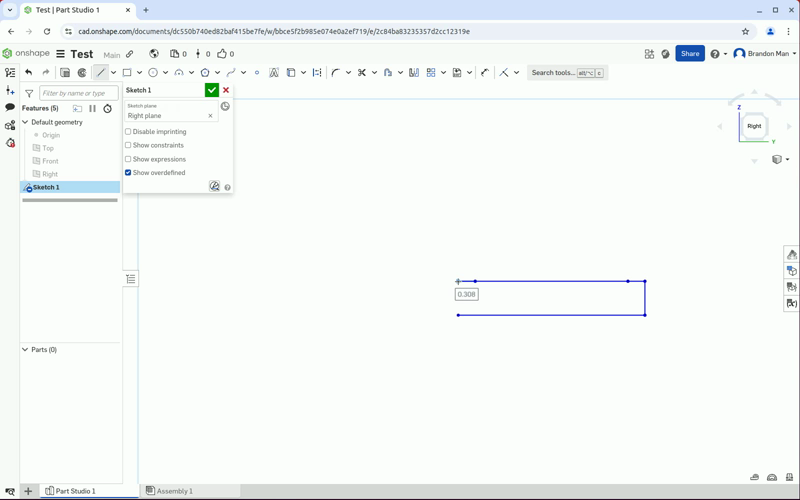
scroll(-6)
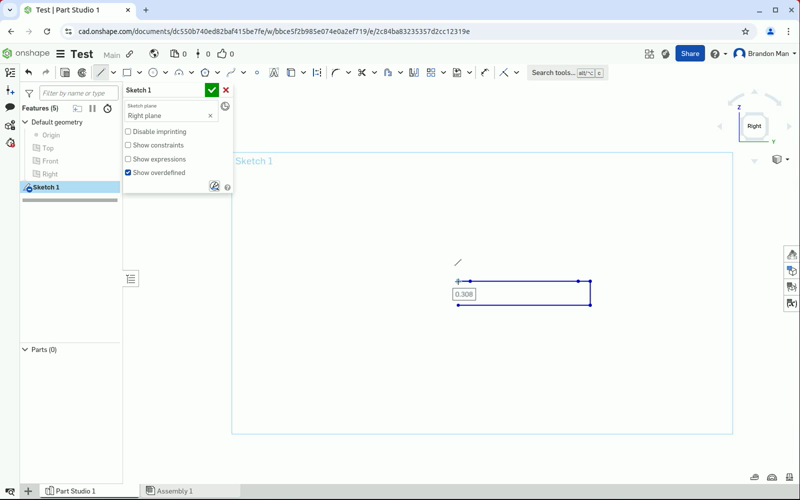
scroll(-6)
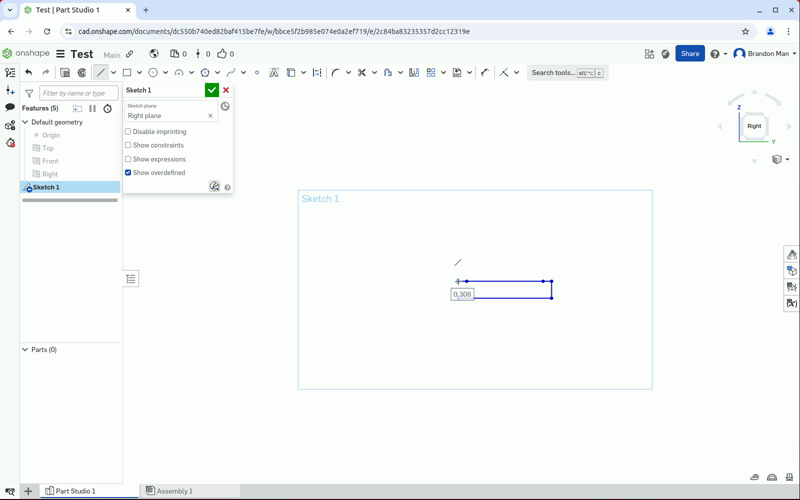
scroll(-6)
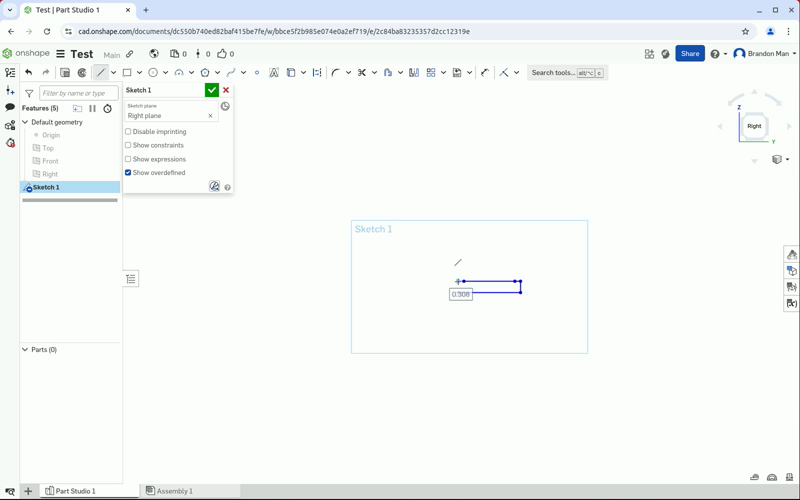
scroll(-6)
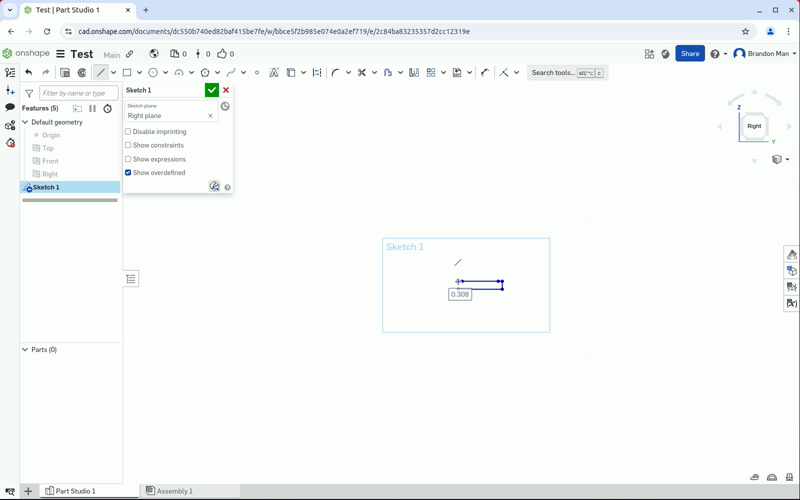
scroll(-6)
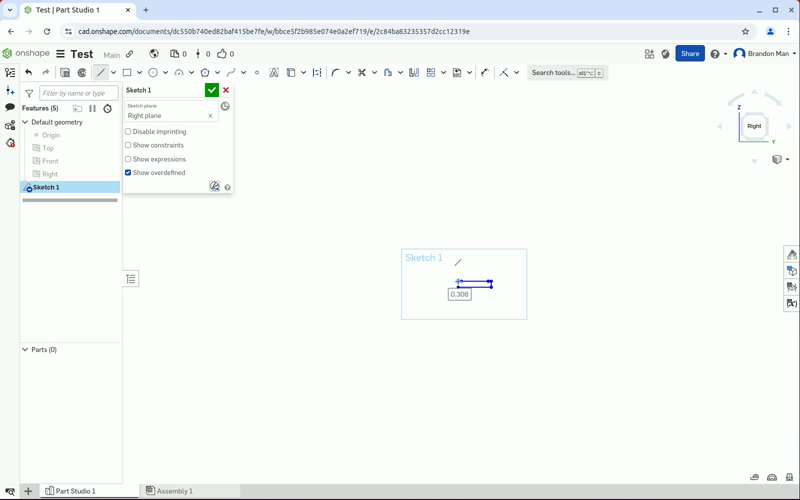
scroll(-6)
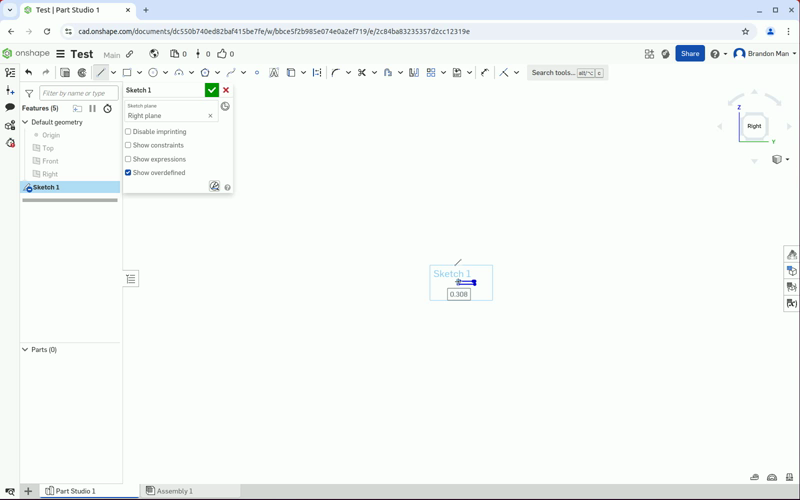
key_up(shift)
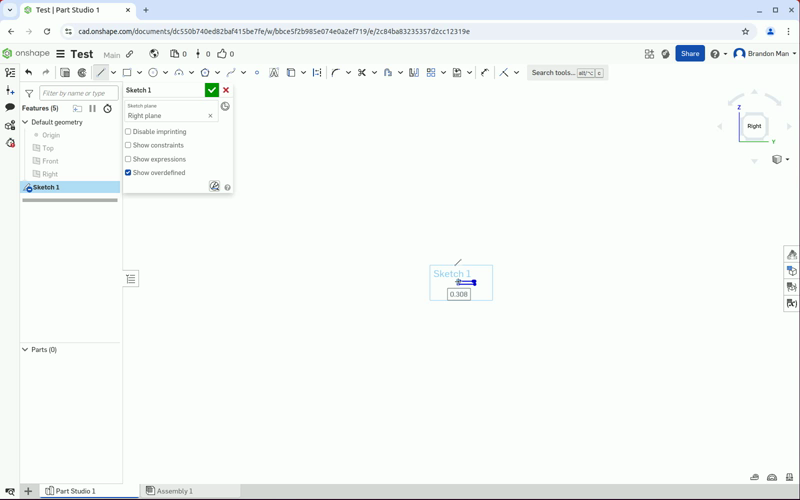
mouse_move(488, 281)
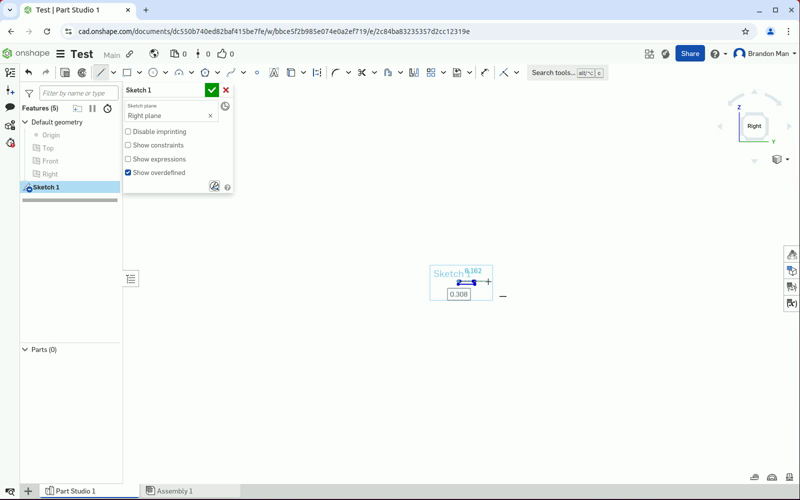
key_down(shift)
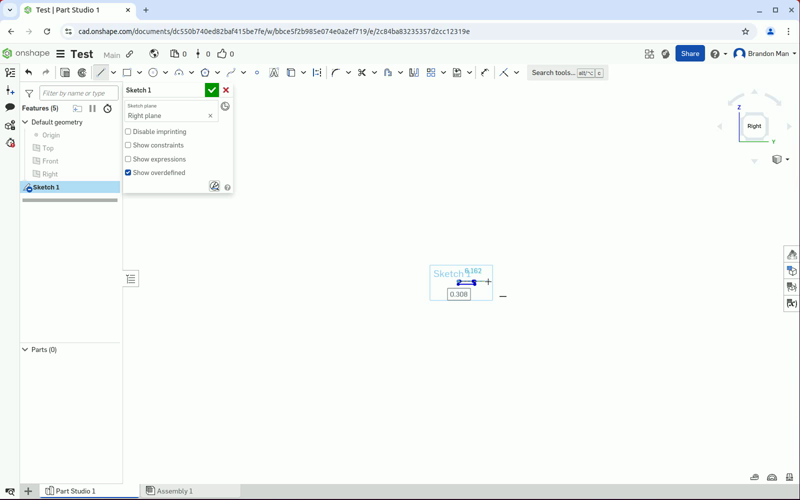
mouse_move(458, 284)
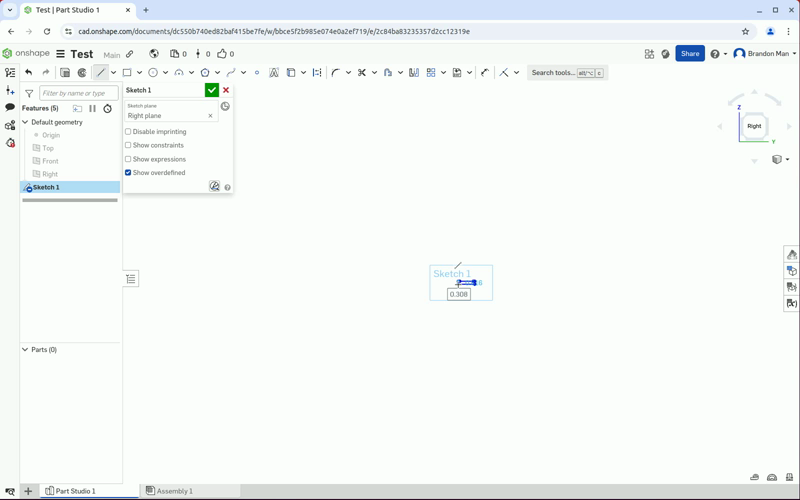
scroll(6)
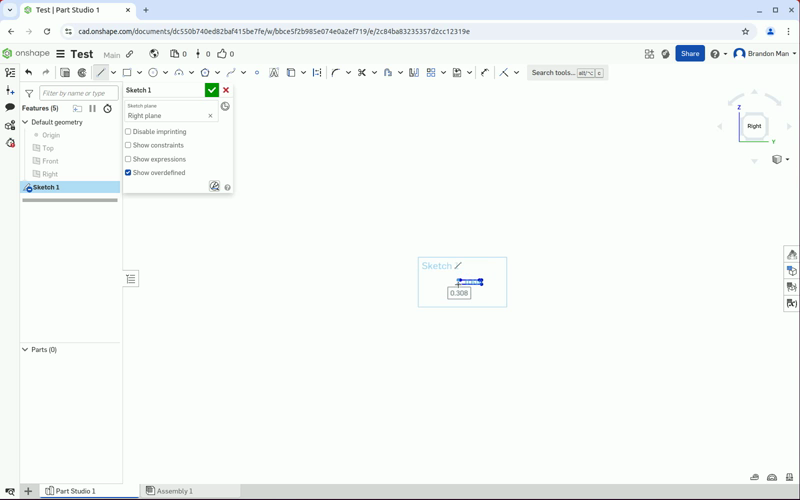
scroll(6)
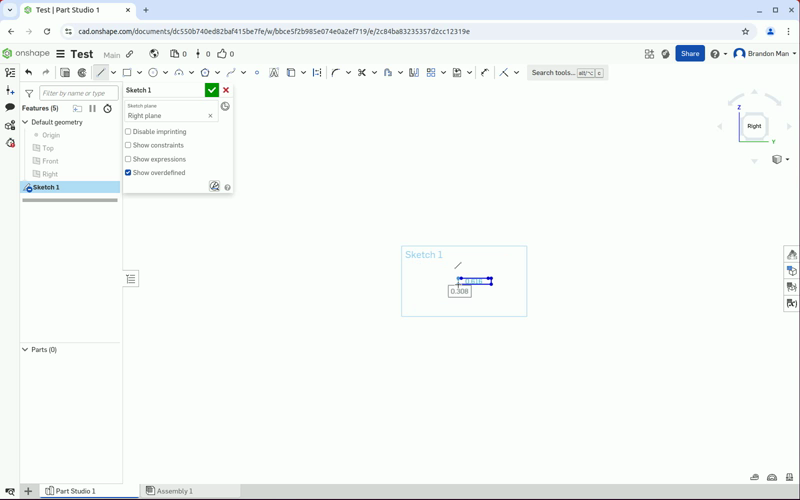
scroll(6)
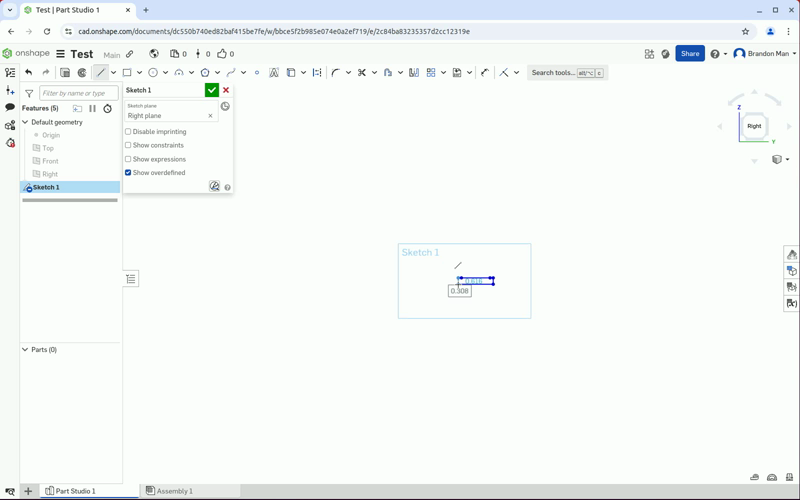
scroll(6)
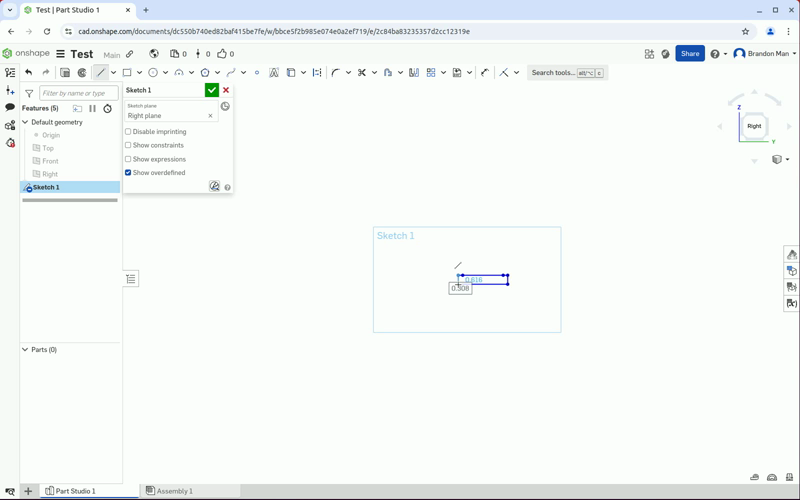
scroll(6)
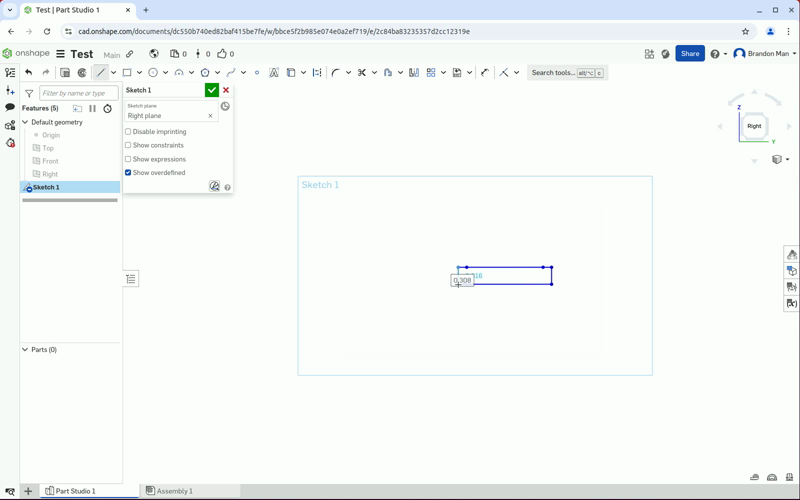
scroll(6)
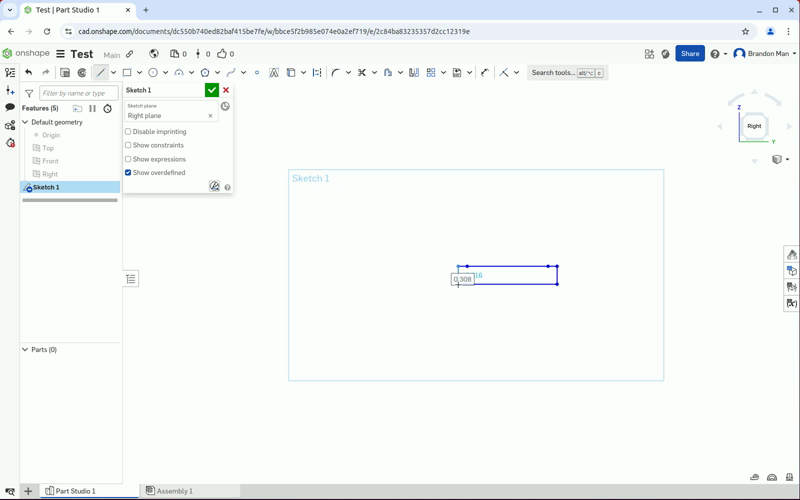
scroll(6)
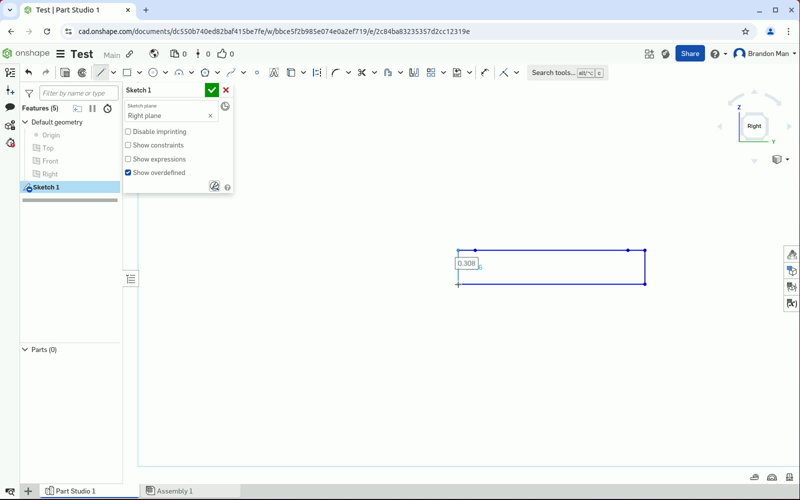
key_up(shift)
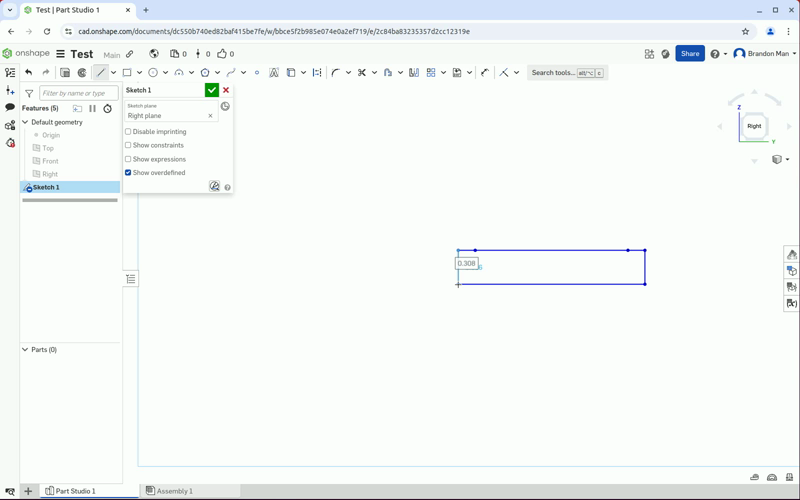
click(458, 284)
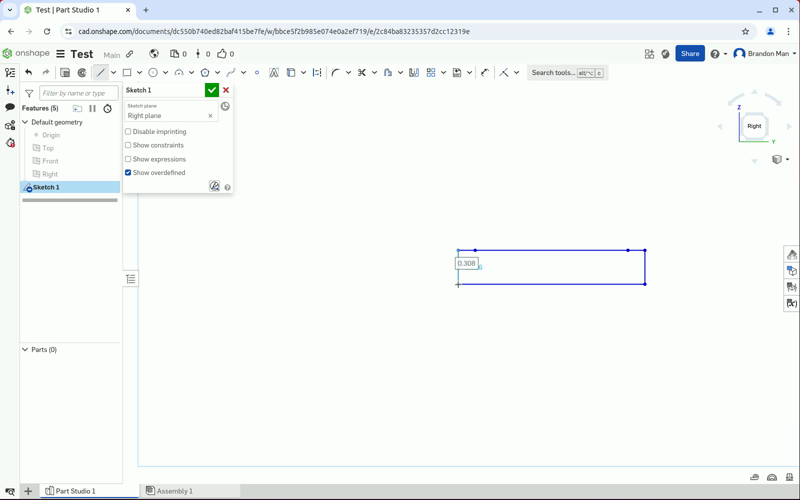
scroll(-6)
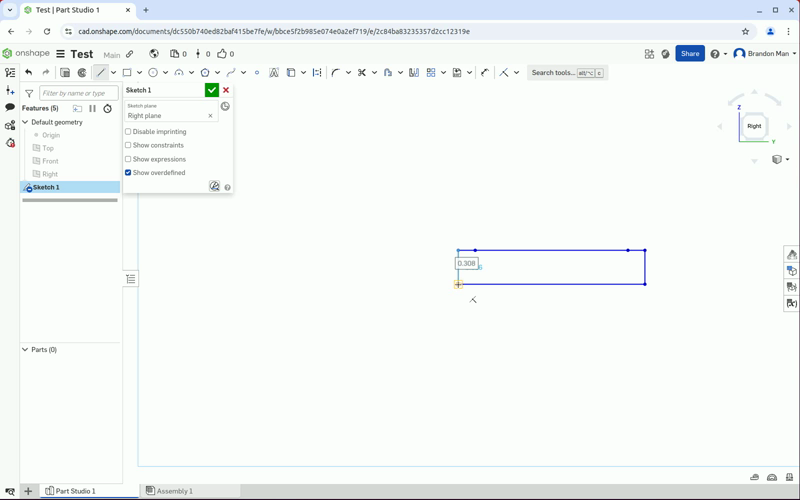
scroll(-6)
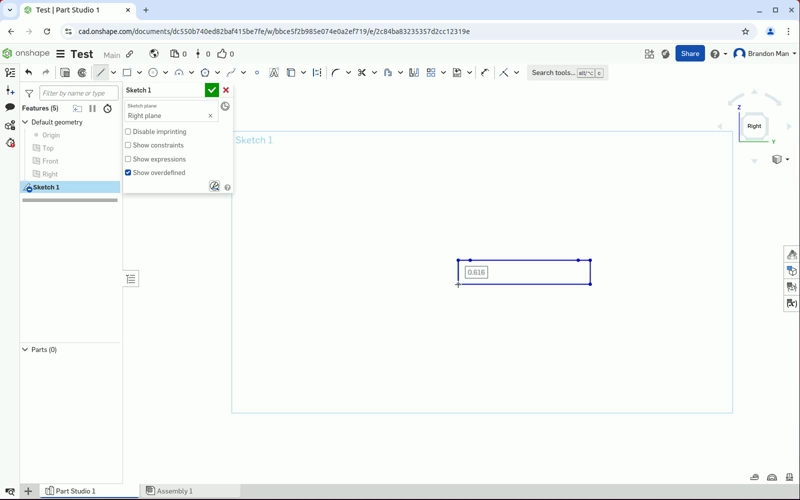
scroll(-6)
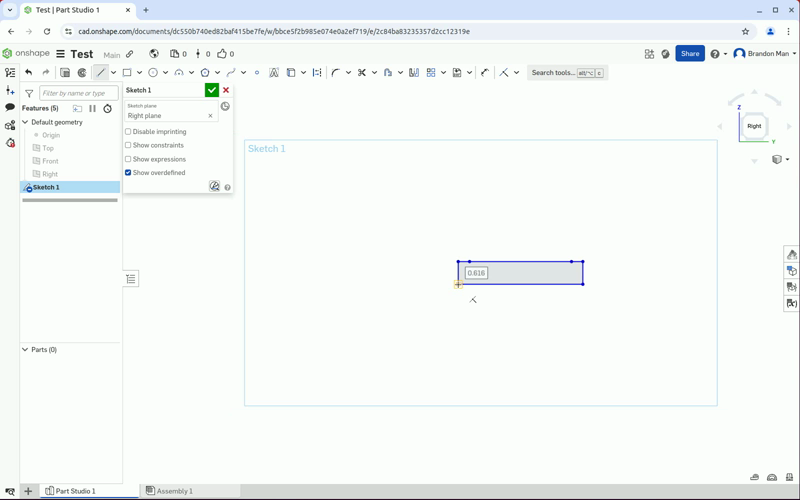
scroll(-6)
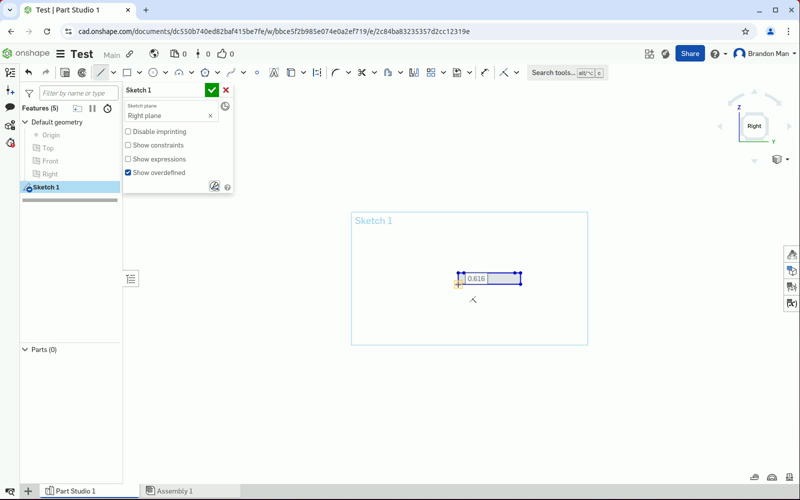
scroll(-6)
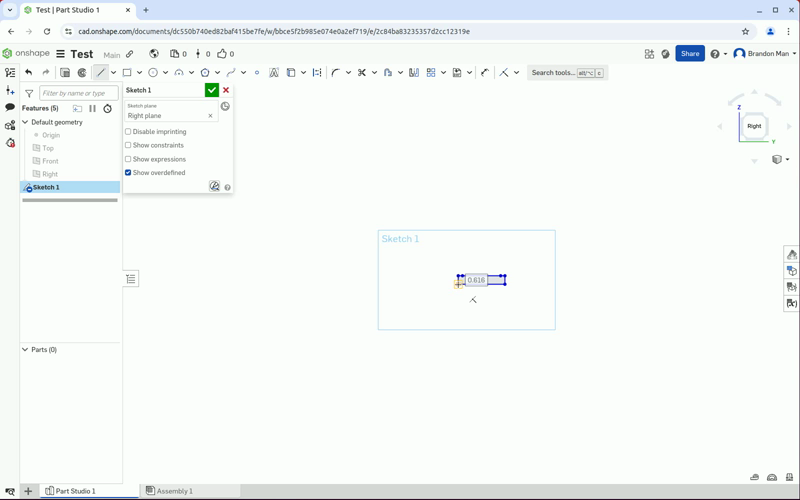
scroll(-6)
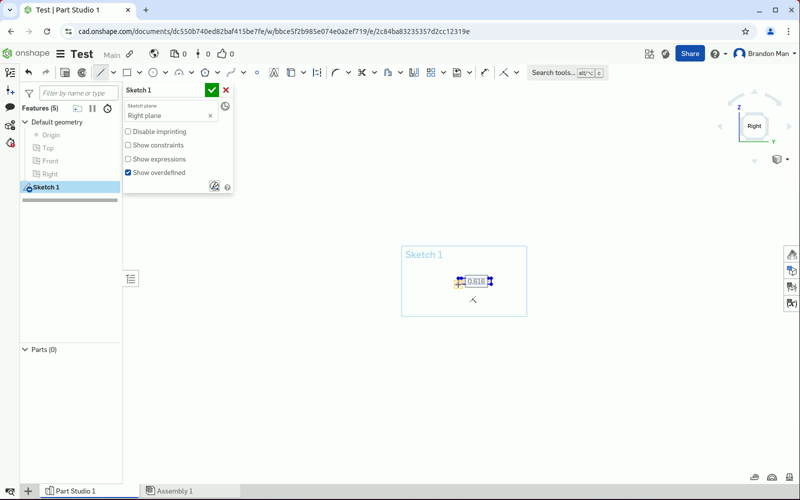
scroll(-6)
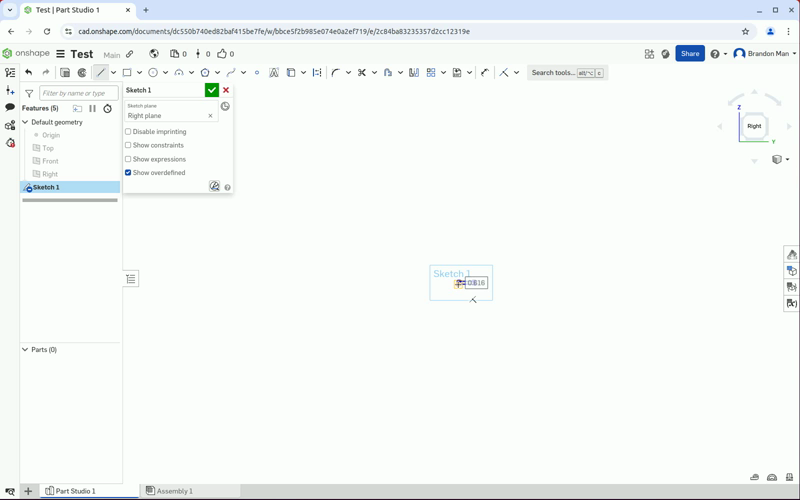
key(esc)
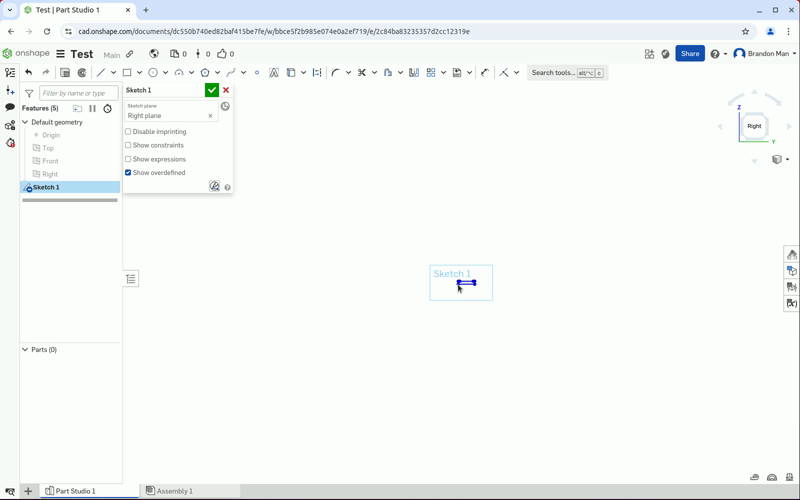
mouse_move(469, 283)
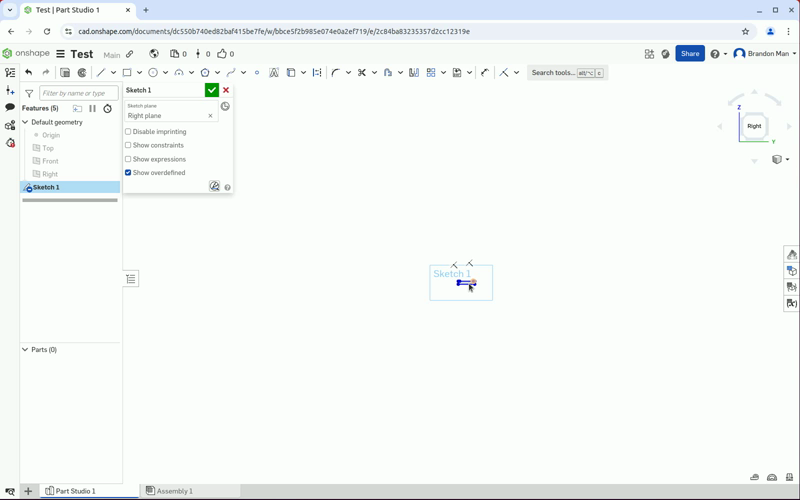
scroll(6)
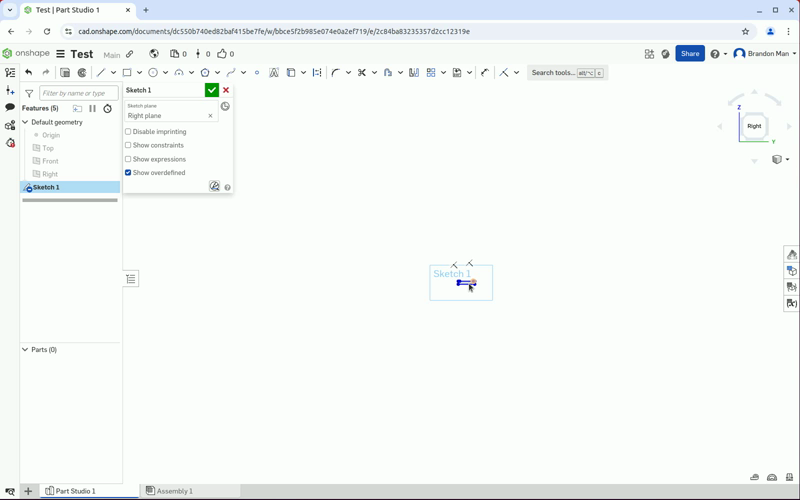
scroll(6)
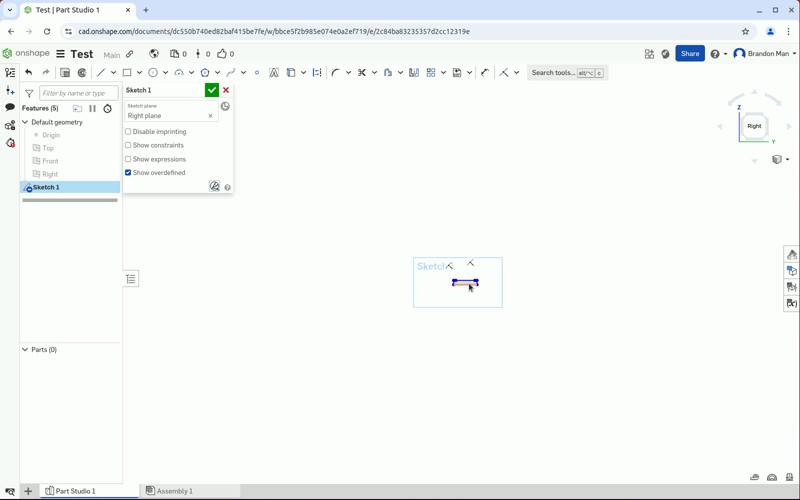
scroll(6)
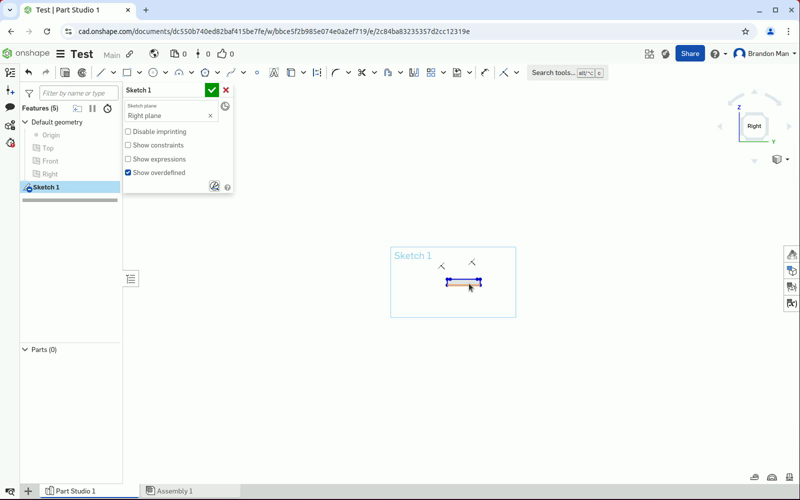
scroll(6)
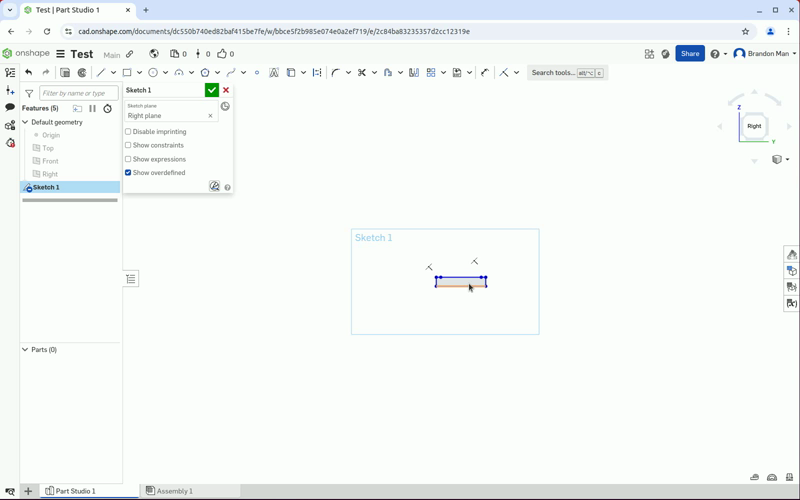
scroll(6)
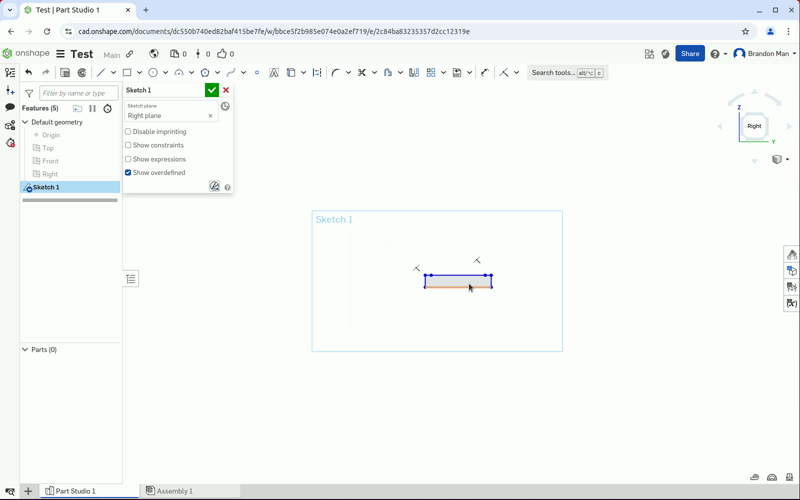
scroll(6)
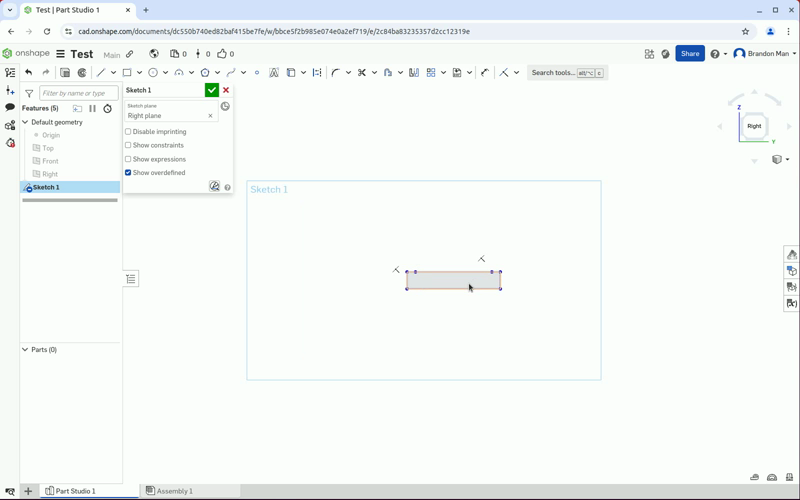
scroll(6)
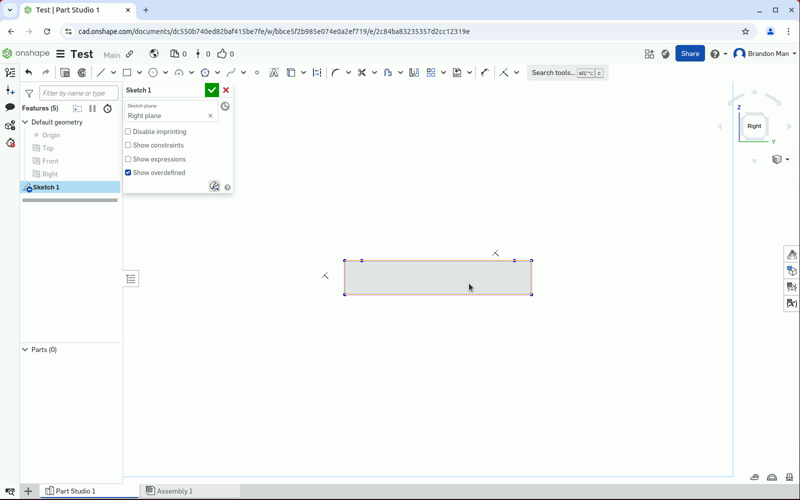
click(469, 283)
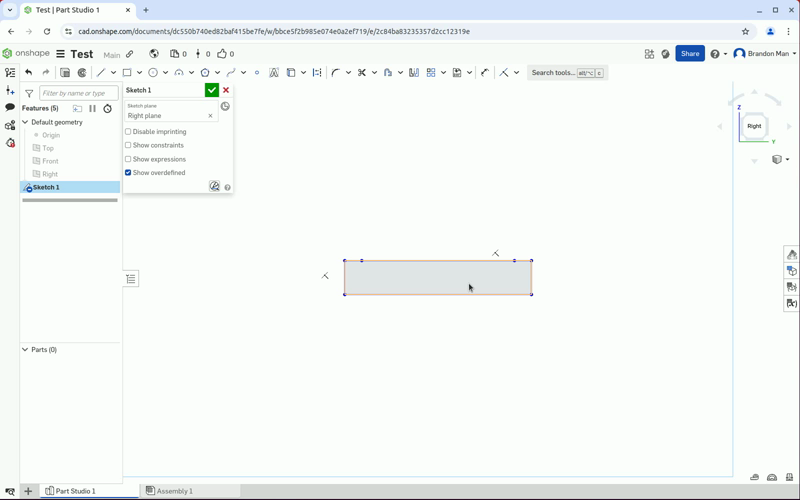
scroll(-6)
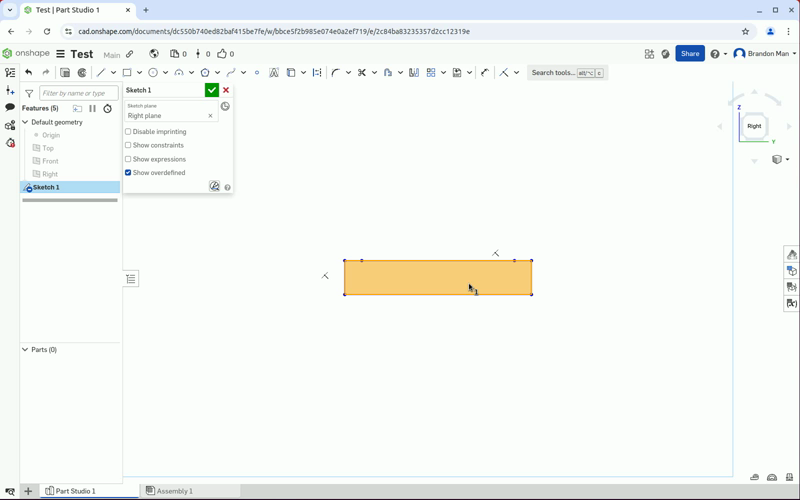
scroll(-6)
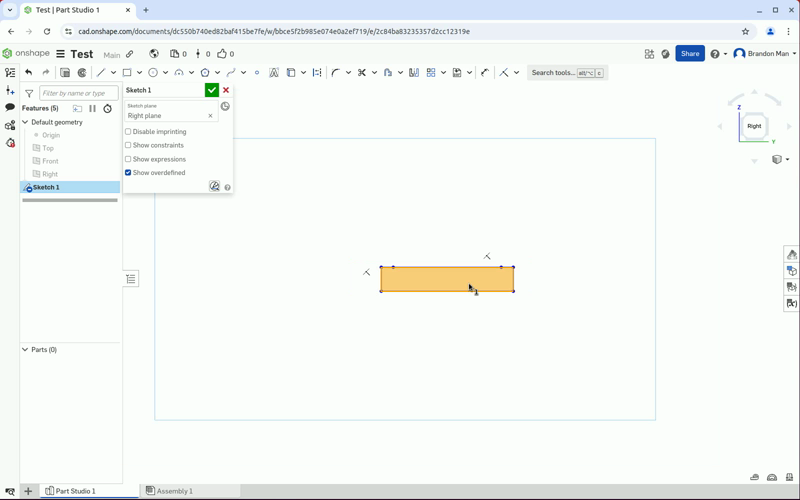
scroll(-6)
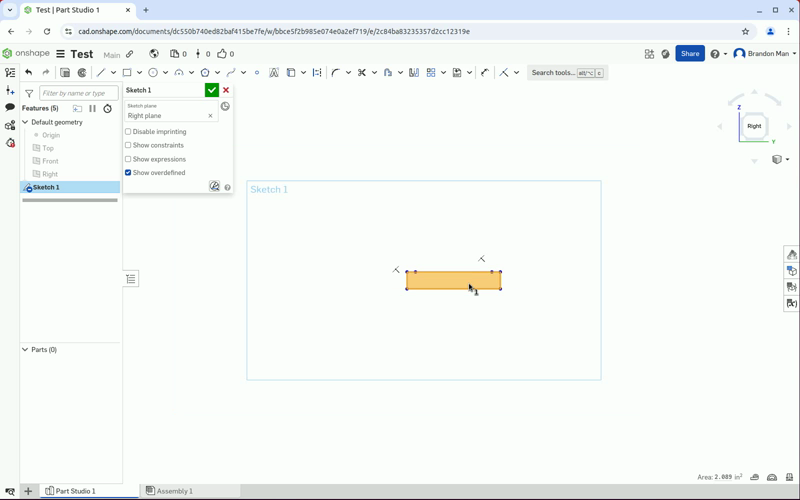
scroll(-6)
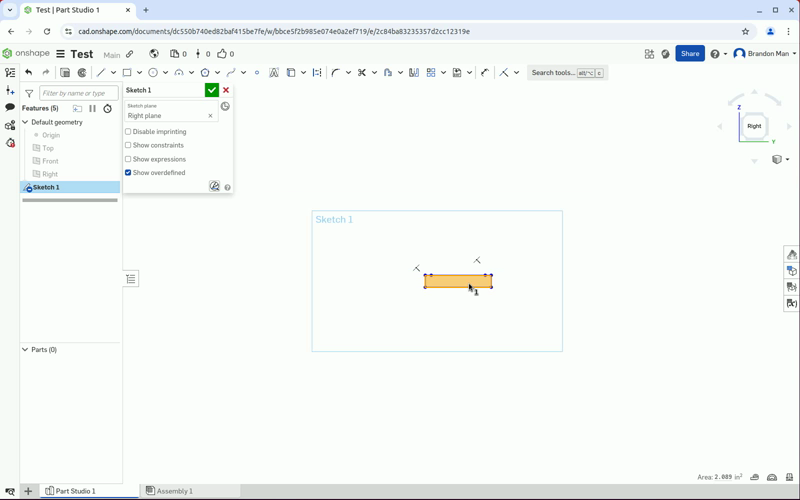
scroll(-6)
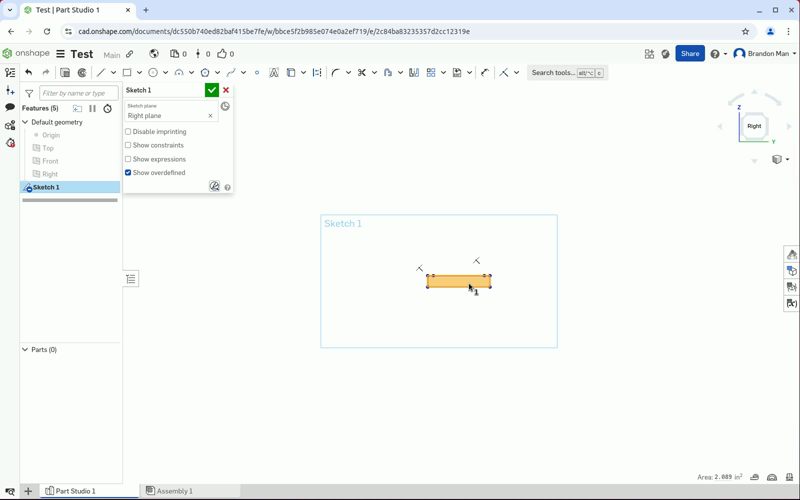
scroll(-6)
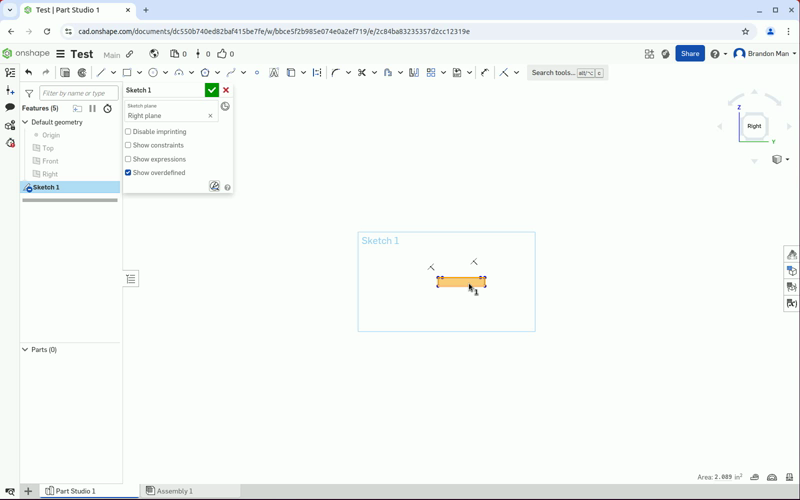
scroll(-6)
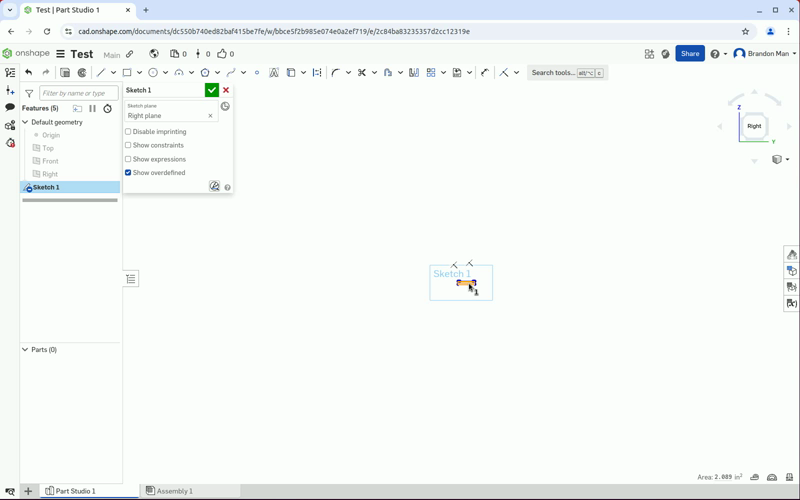
mouse_move(73, 352)
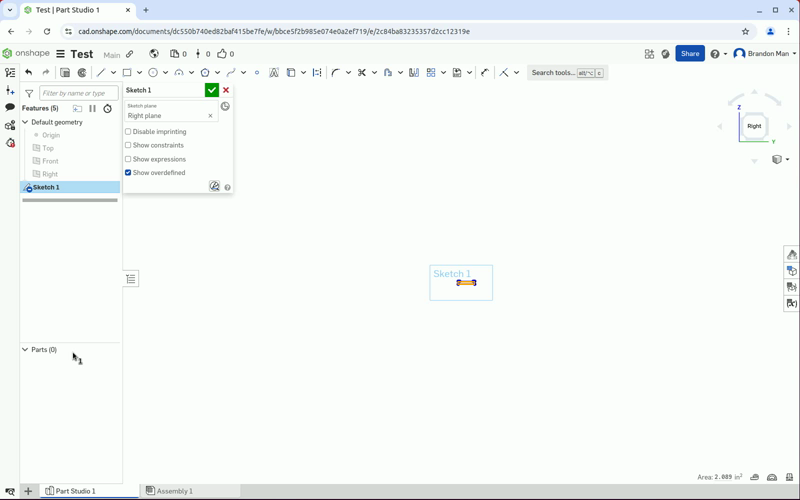
key(shift+y)
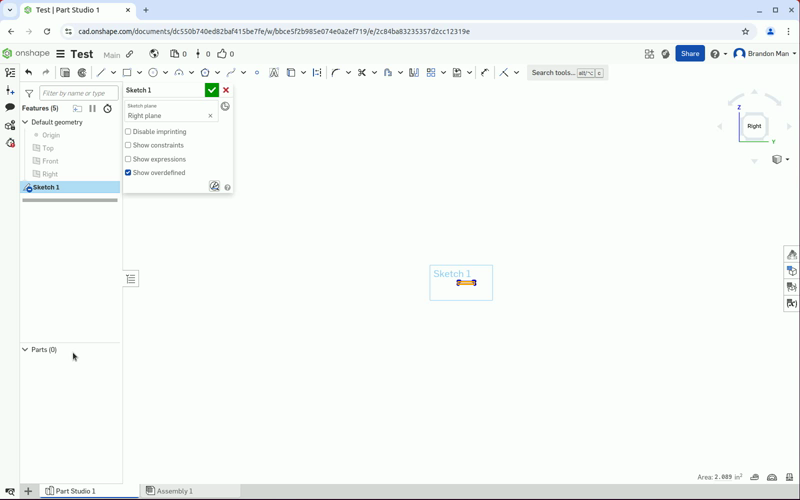
key(shift+e)
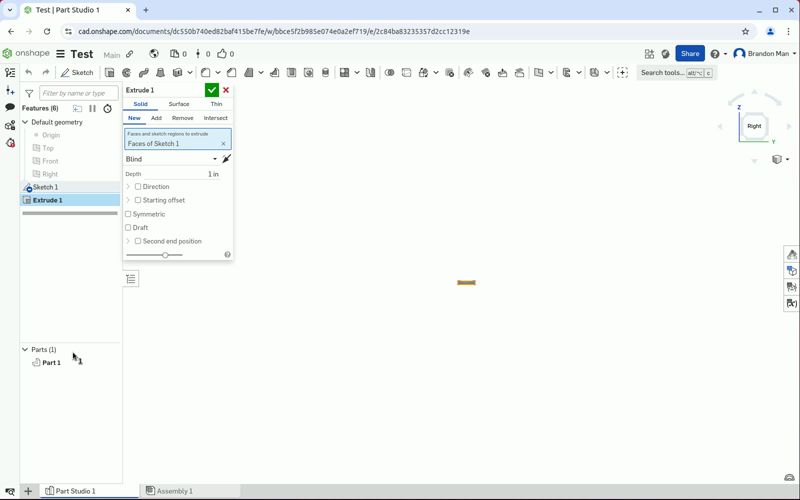
mouse_move(143, 106)
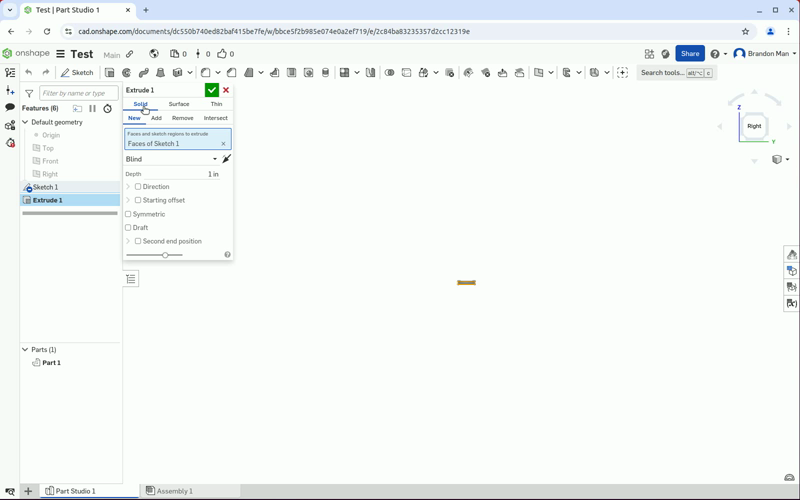
click(143, 106)
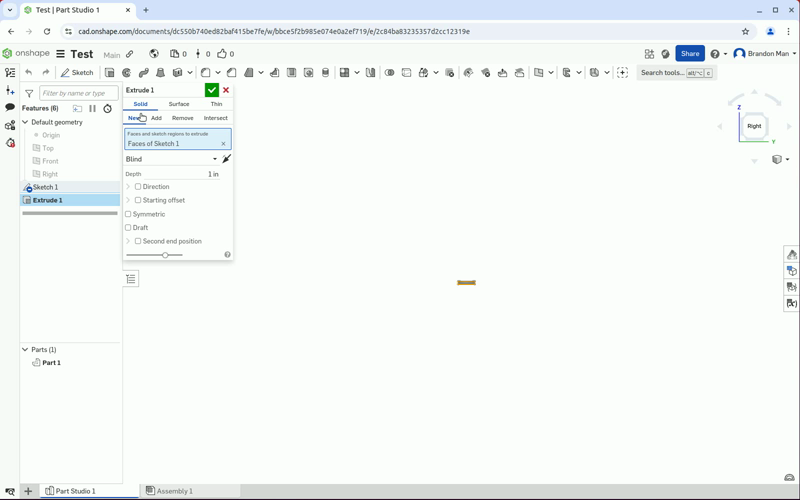
mouse_move(137, 120)
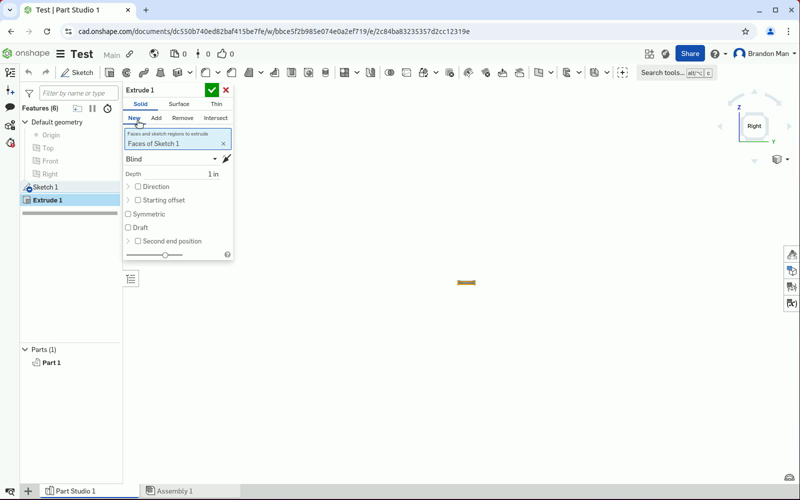
click(137, 120)
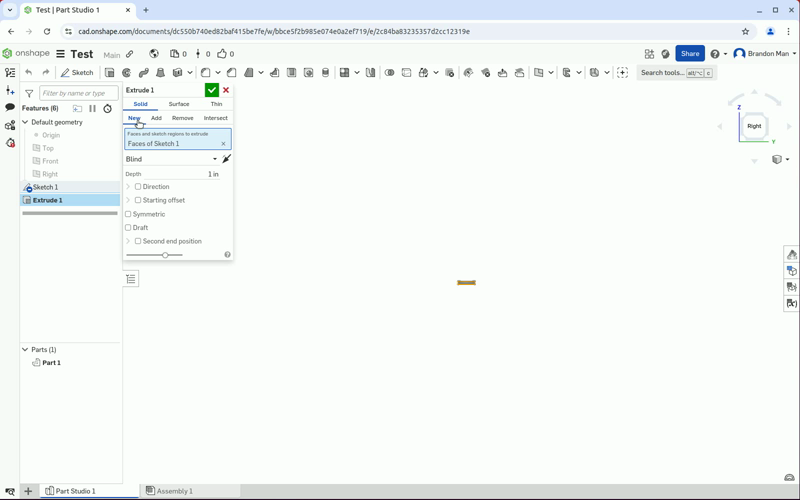
key(tab, 4)
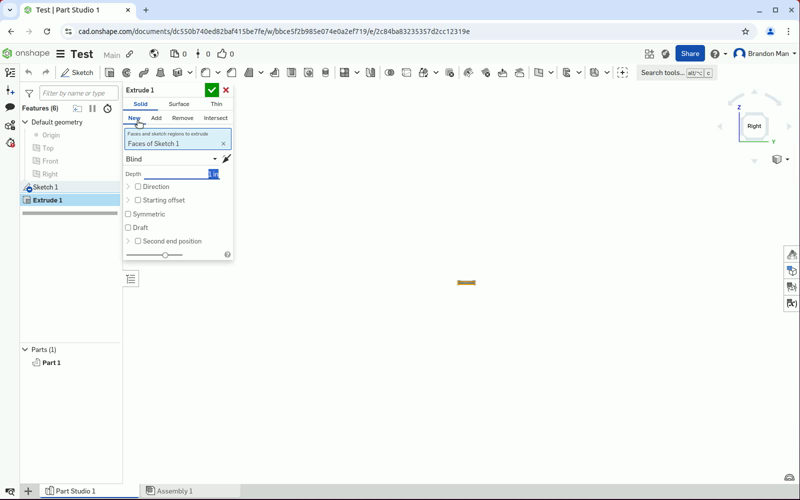
text(23.108)
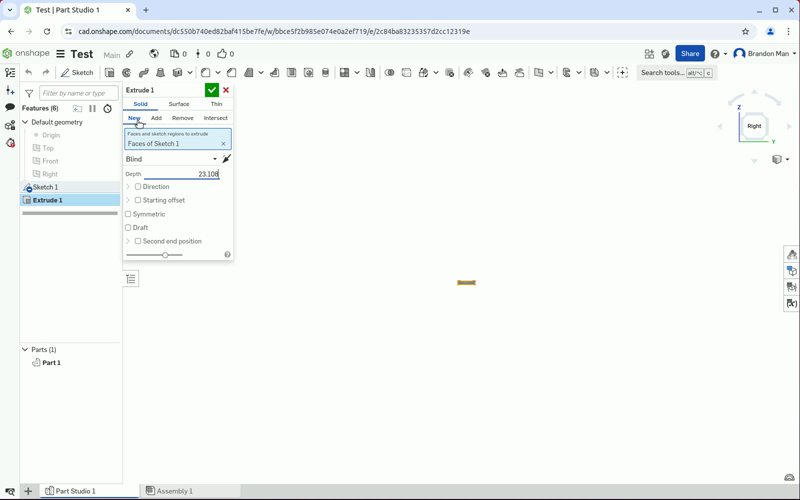
key(enter)
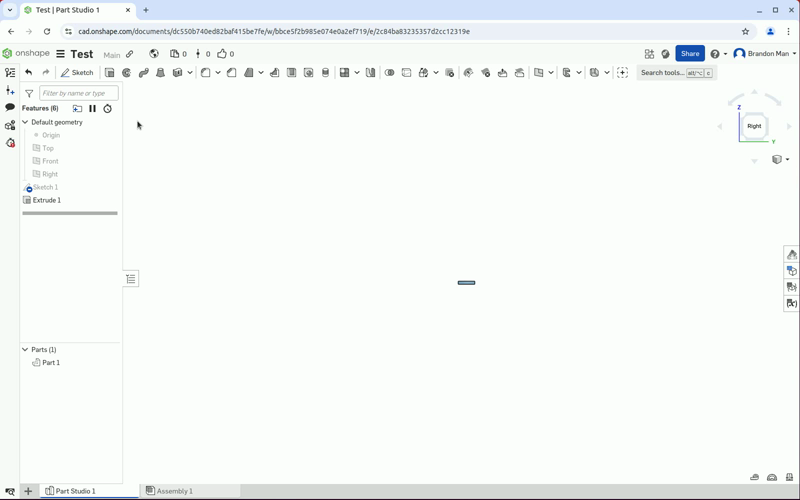
key(shift+h)
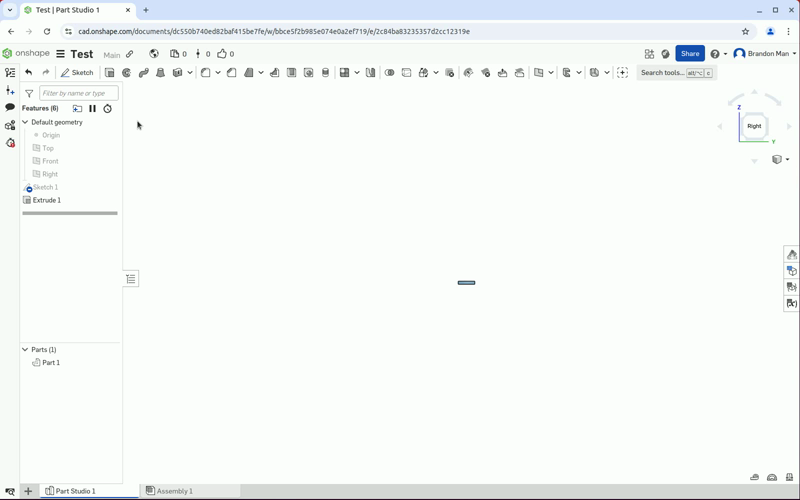
key(shift+h)
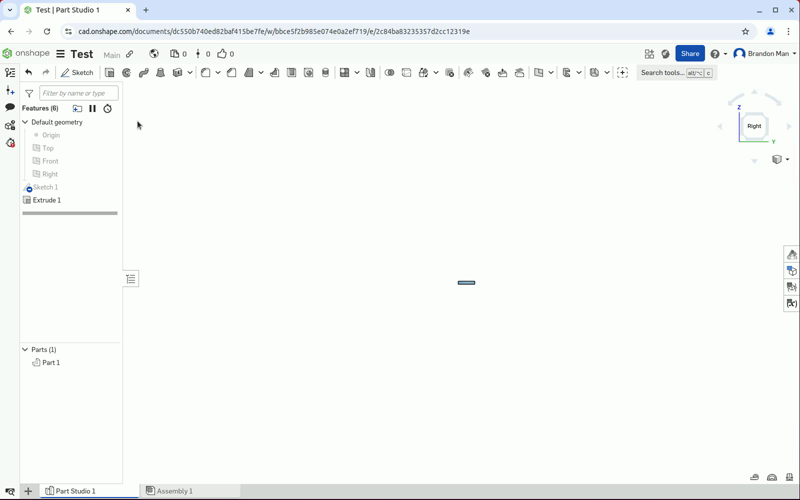
mouse_move(73, 189)
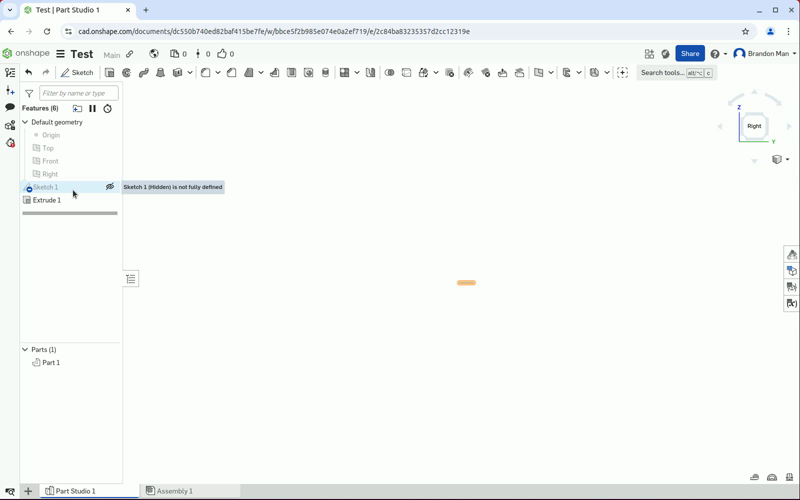
click(73, 189)
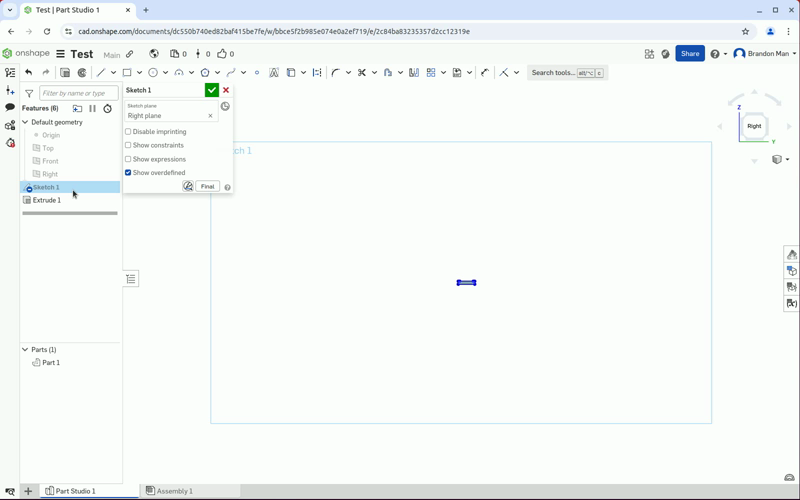
mouse_move(229, 92)
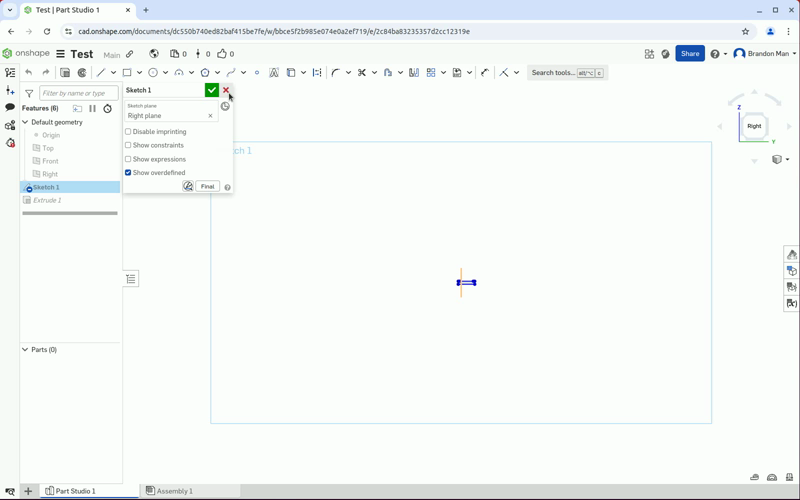
click(229, 92)
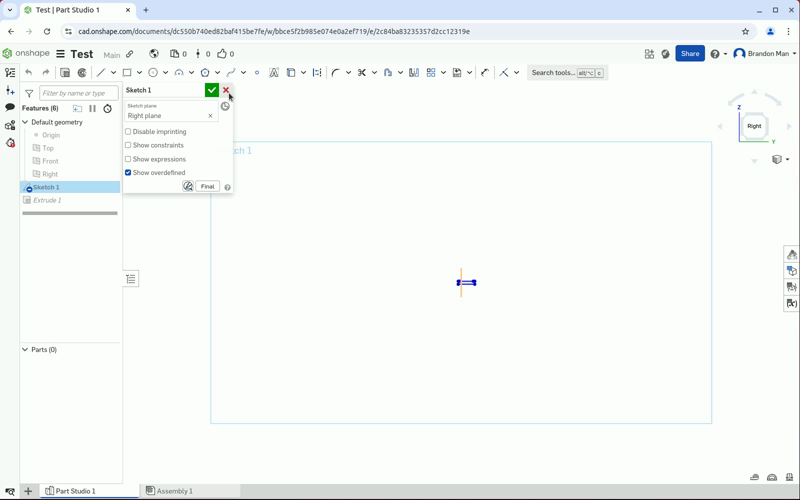
key(shift+s)
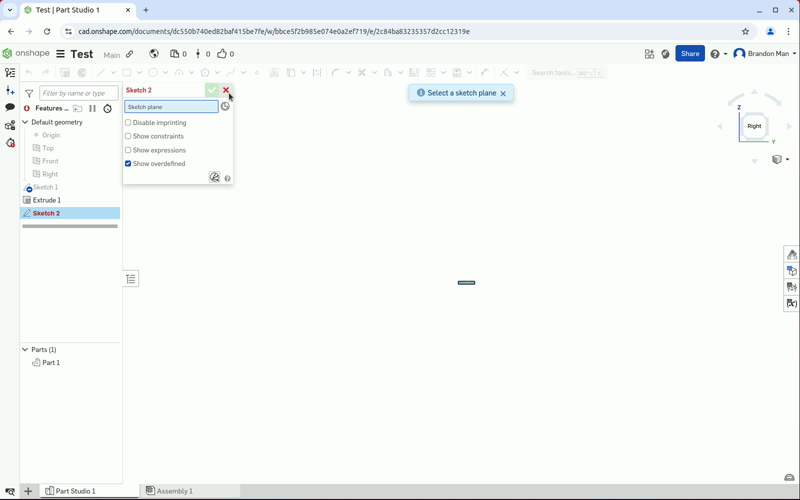
mouse_move(73, 176)
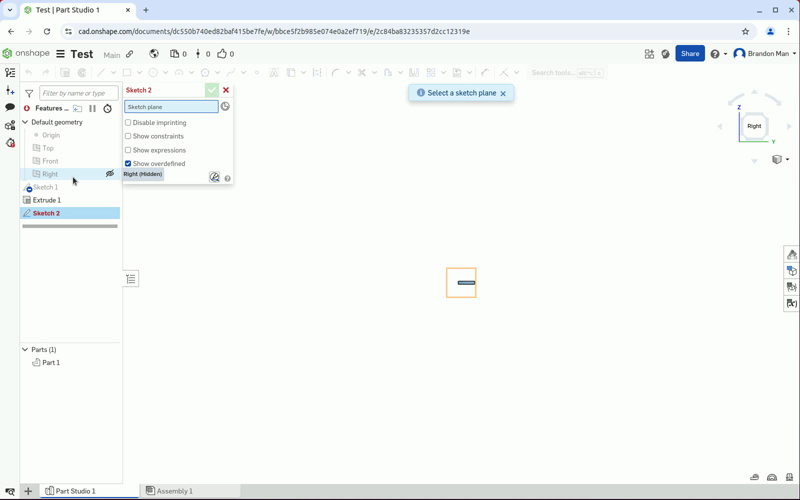
click(73, 176)
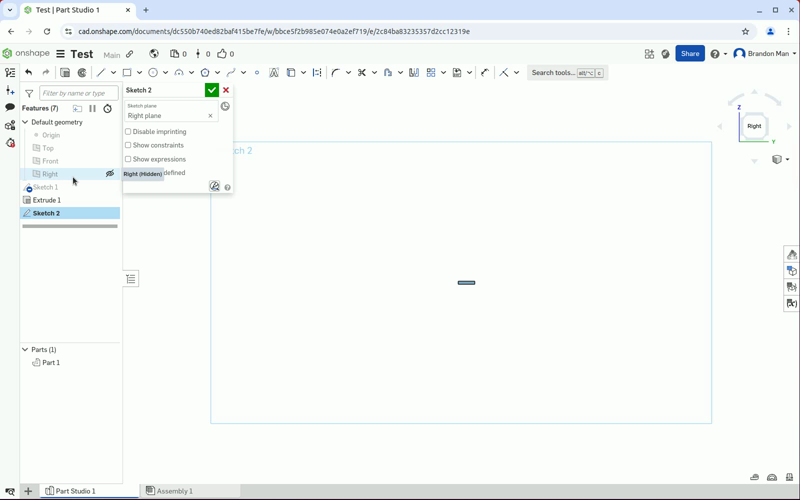
mouse_move(73, 352)
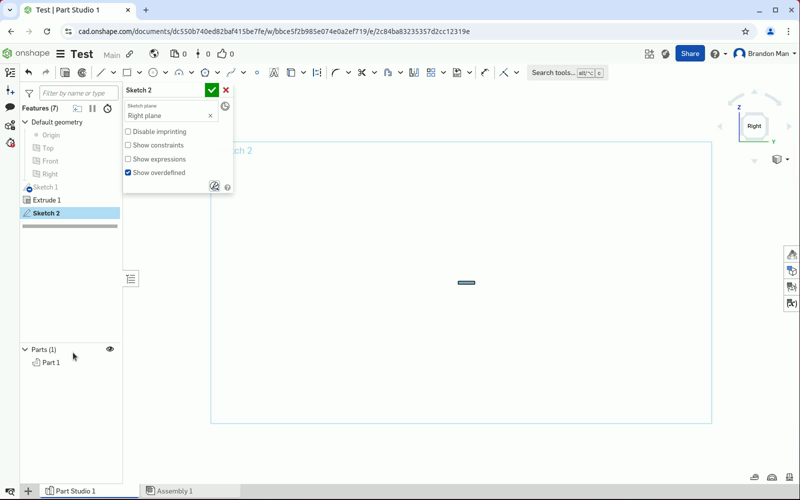
key(y)
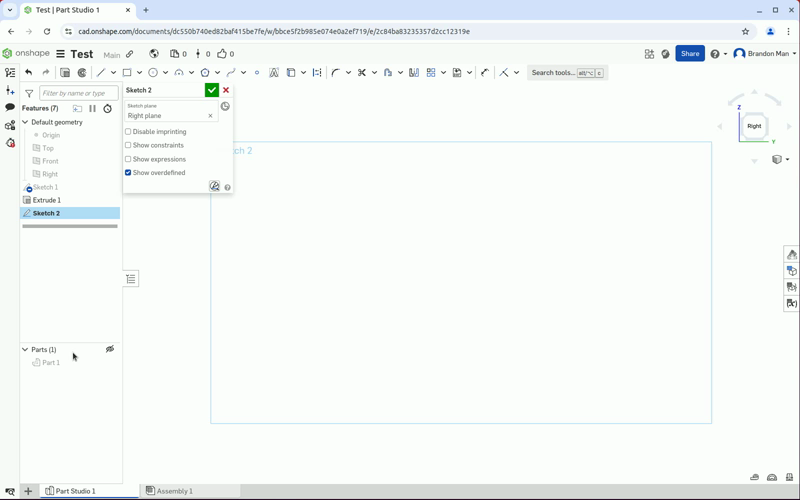
key(l)
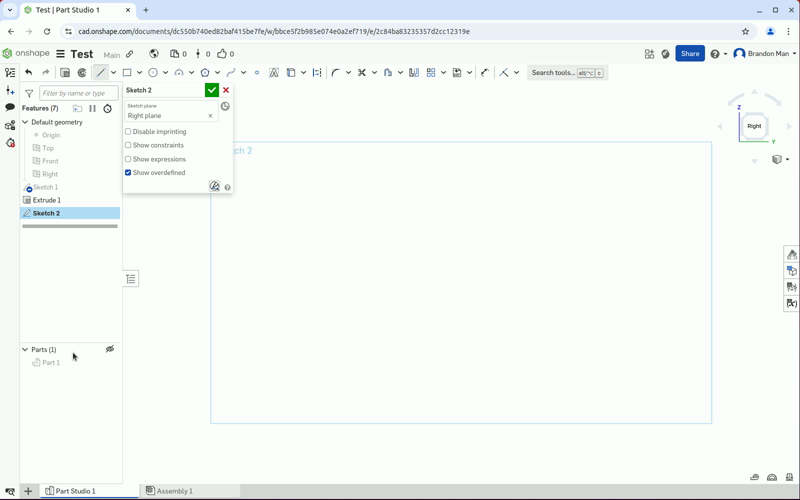
key_down(shift)
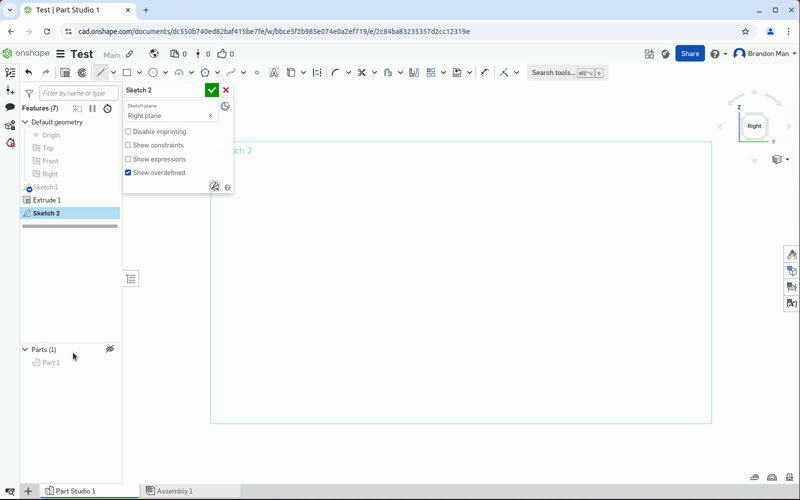
mouse_move(458, 281)
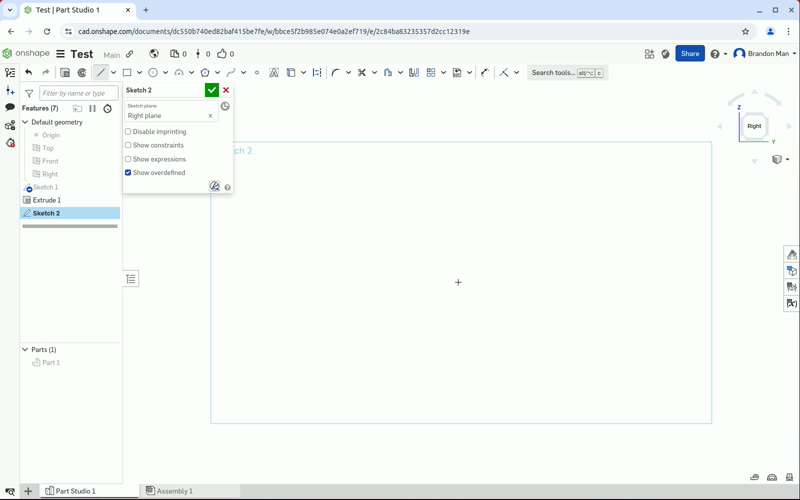
click(458, 281)
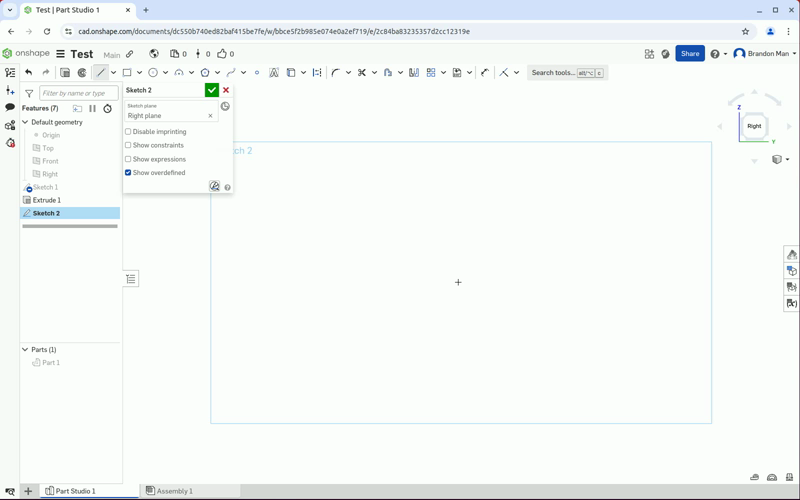
key_up(shift)
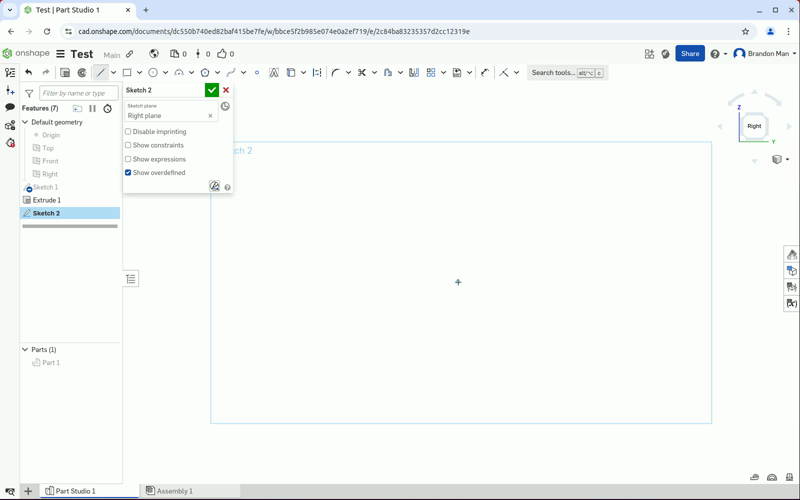
key_down(shift)
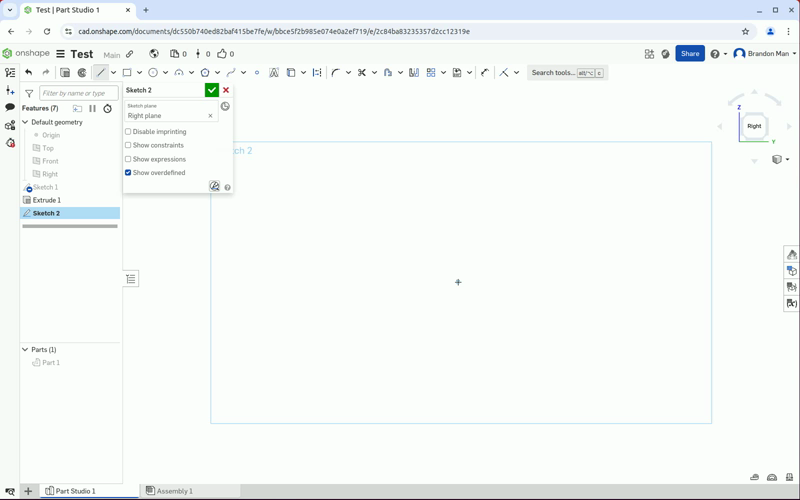
mouse_move(488, 281)
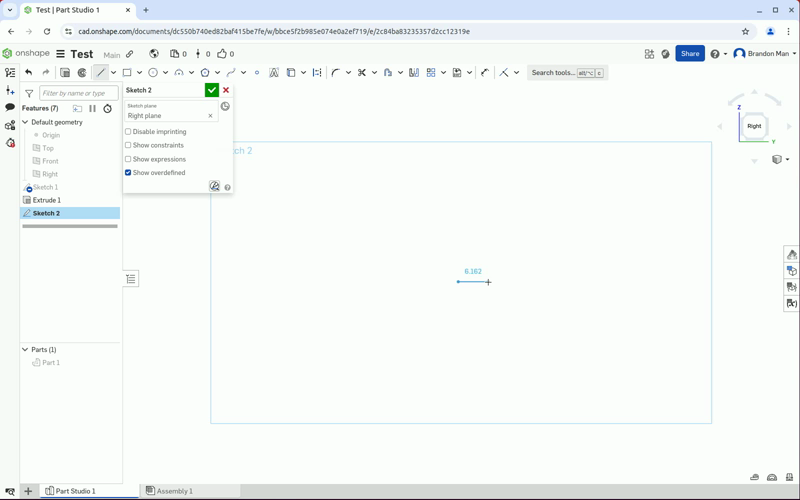
mouse_move(459, 281)
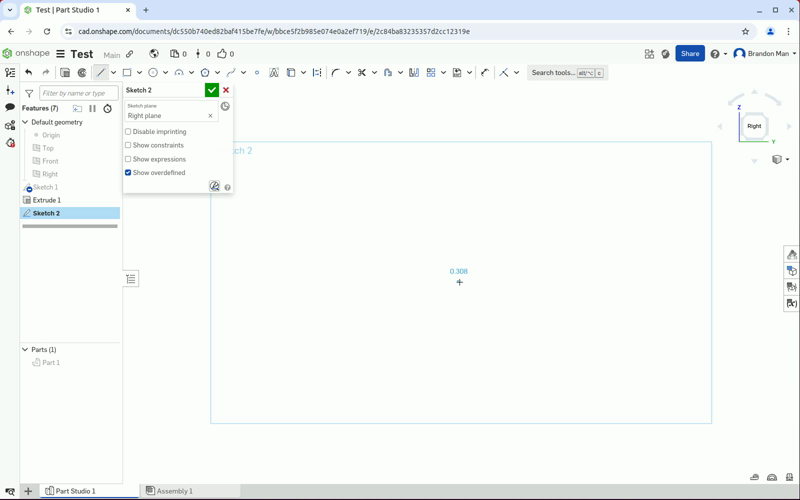
scroll(6)
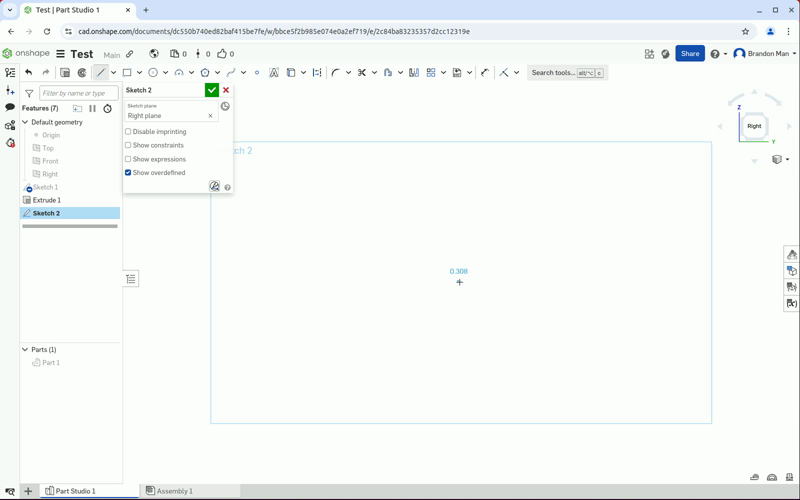
scroll(6)
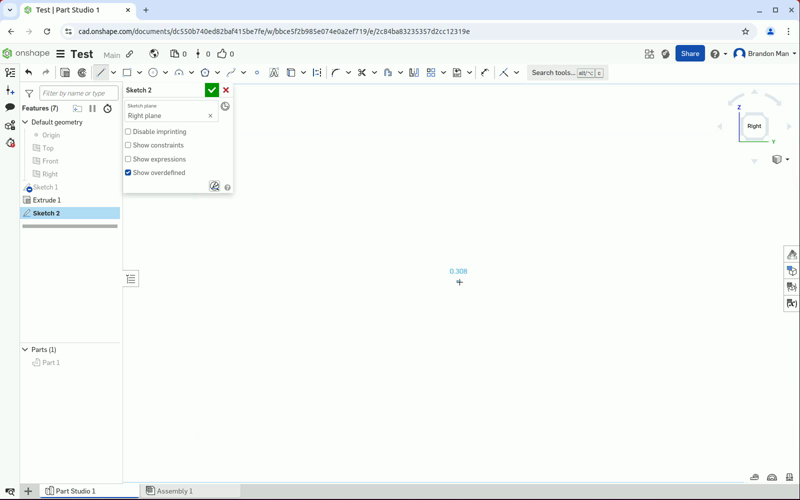
scroll(6)
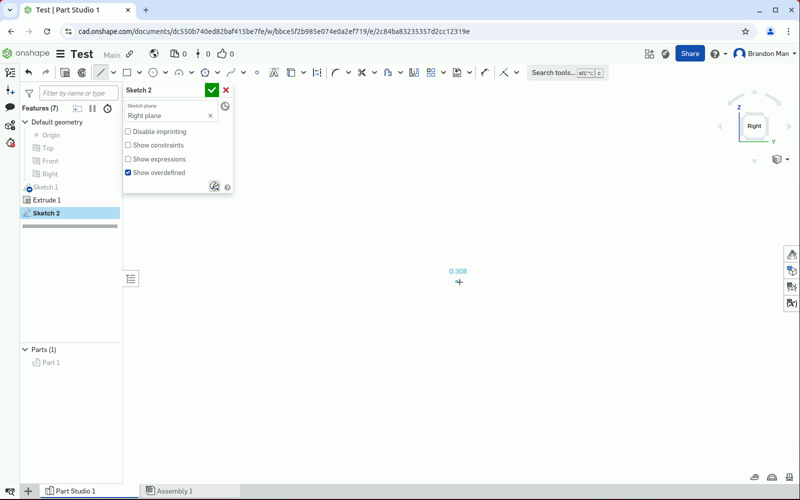
scroll(6)
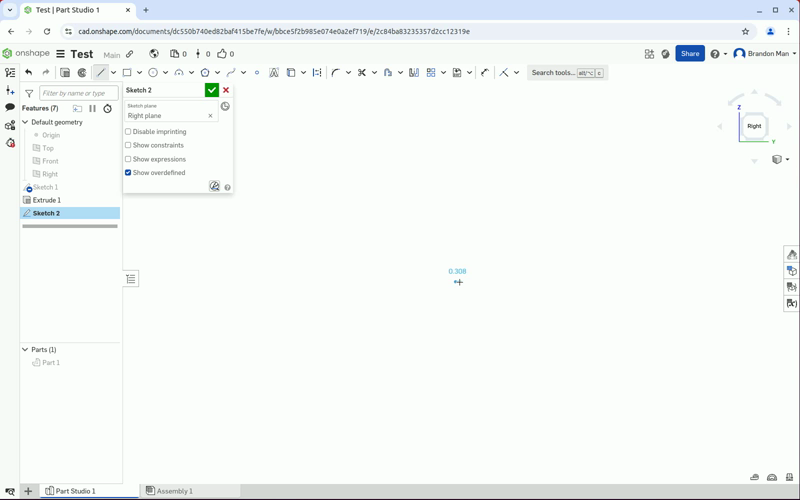
scroll(6)
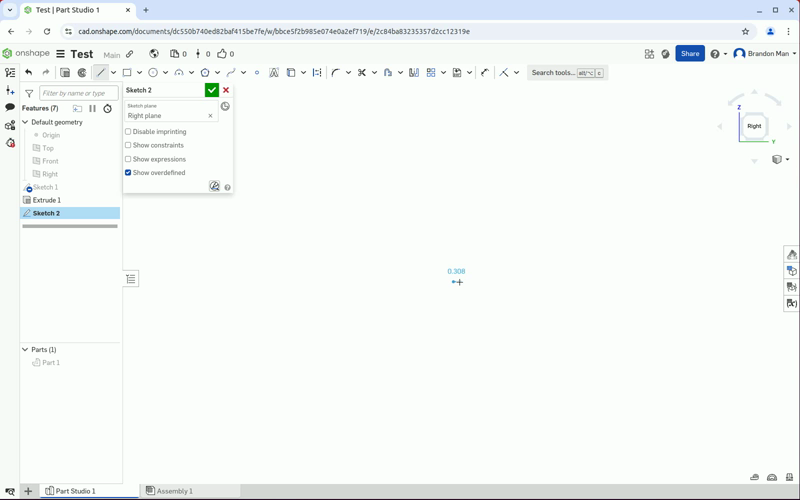
scroll(6)
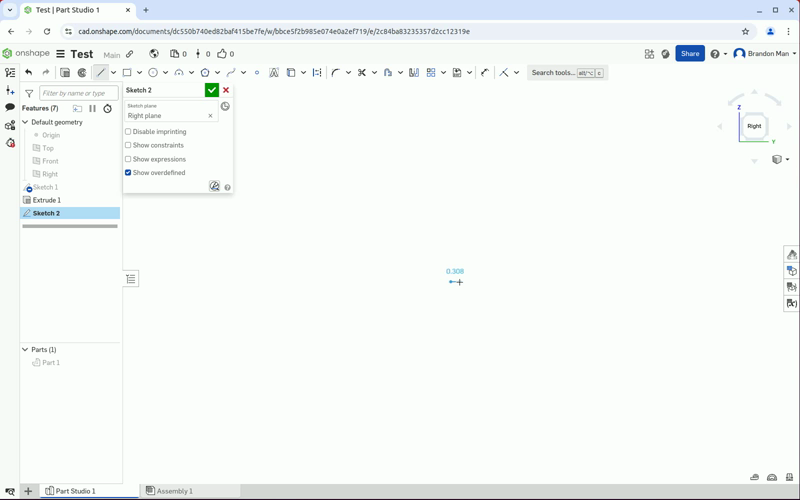
scroll(6)
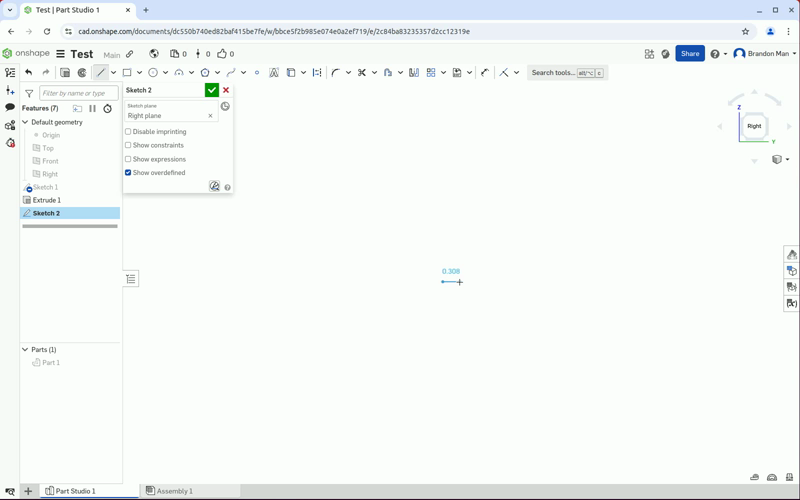
click(459, 281)
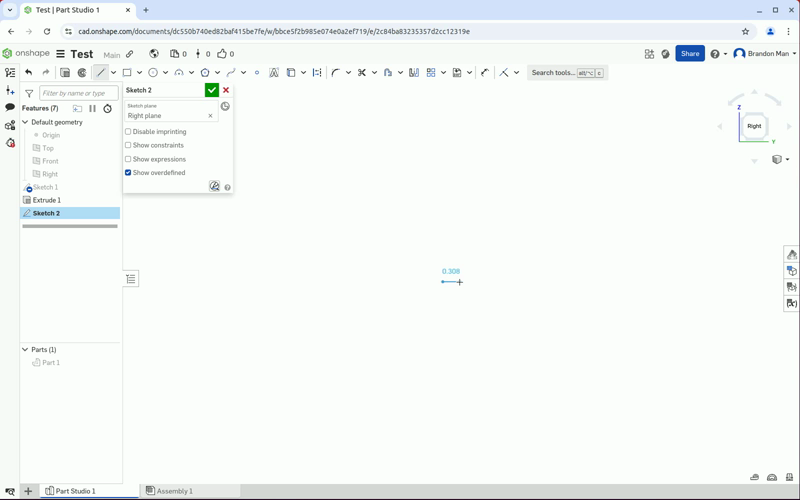
scroll(-6)
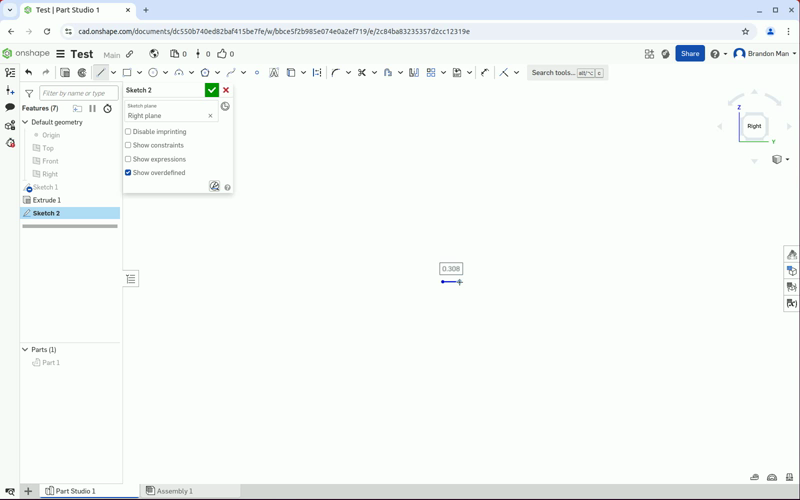
scroll(-6)
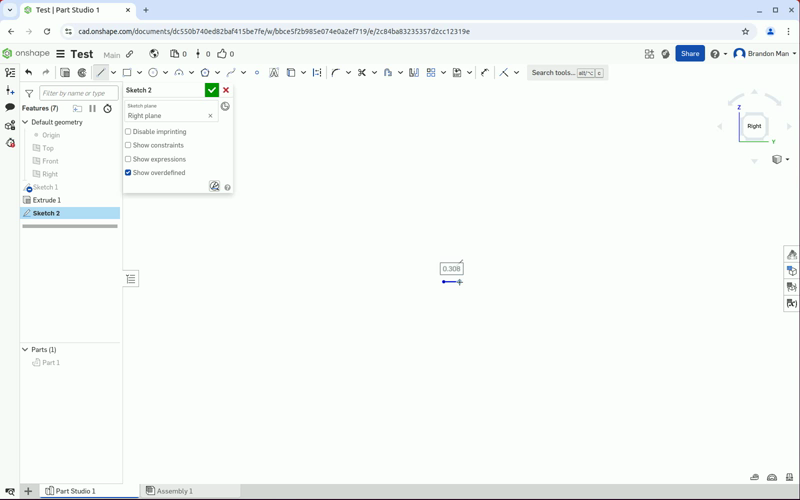
scroll(-6)
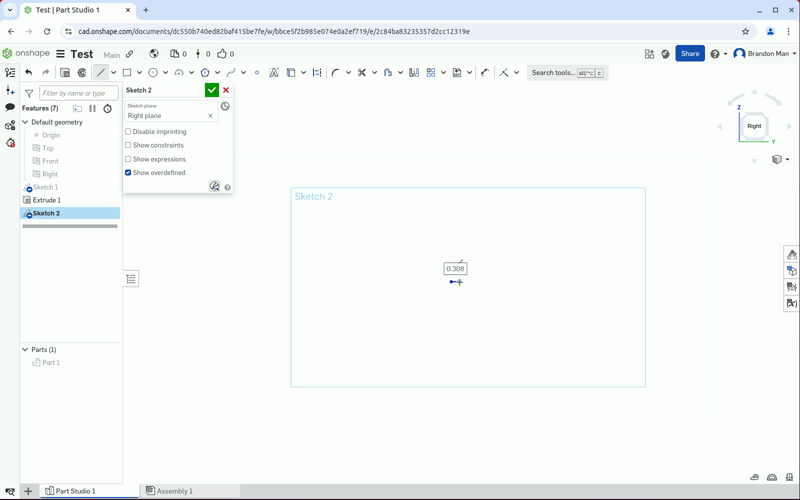
scroll(-6)
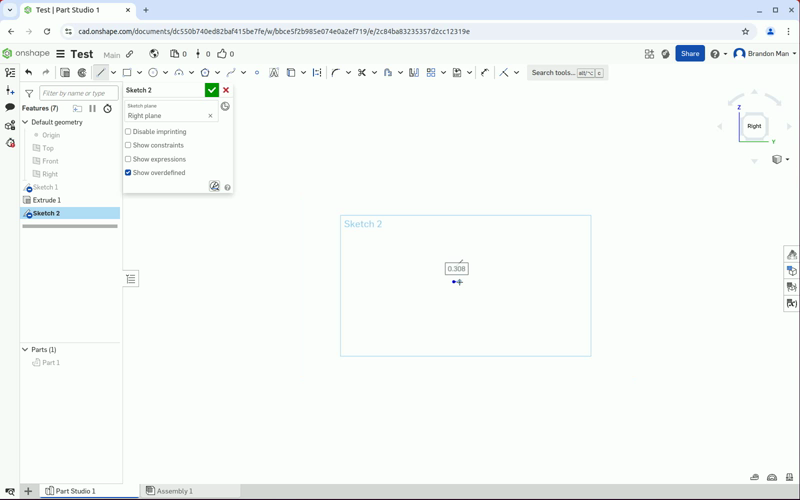
scroll(-6)
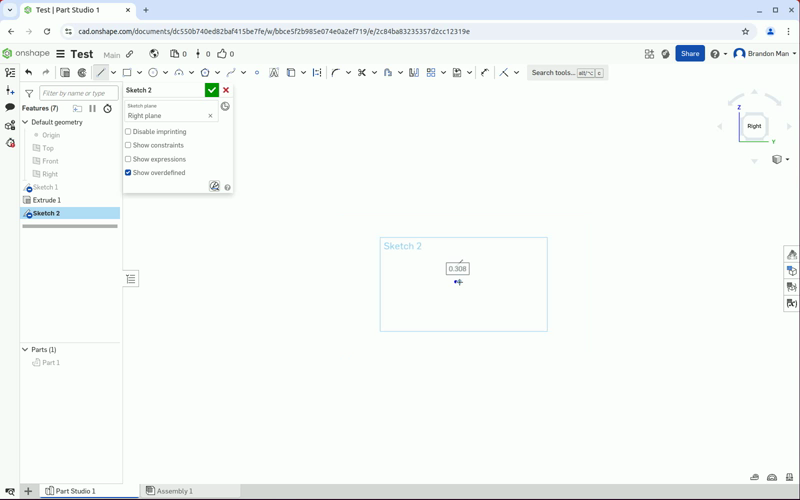
scroll(-6)
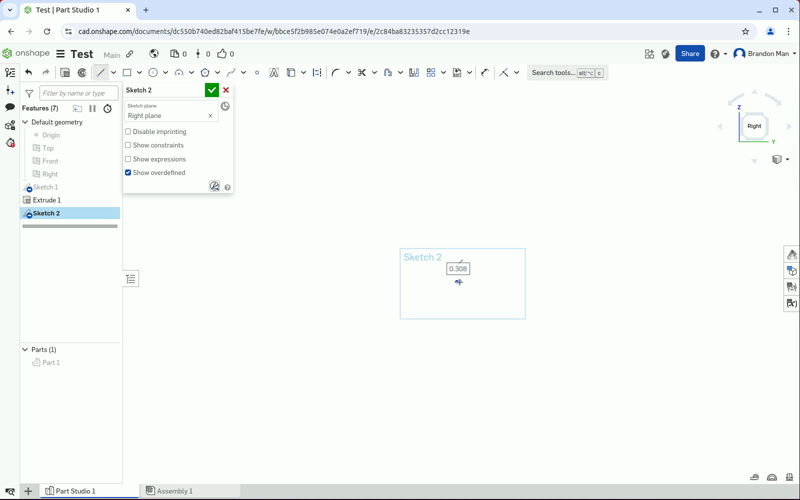
scroll(-6)
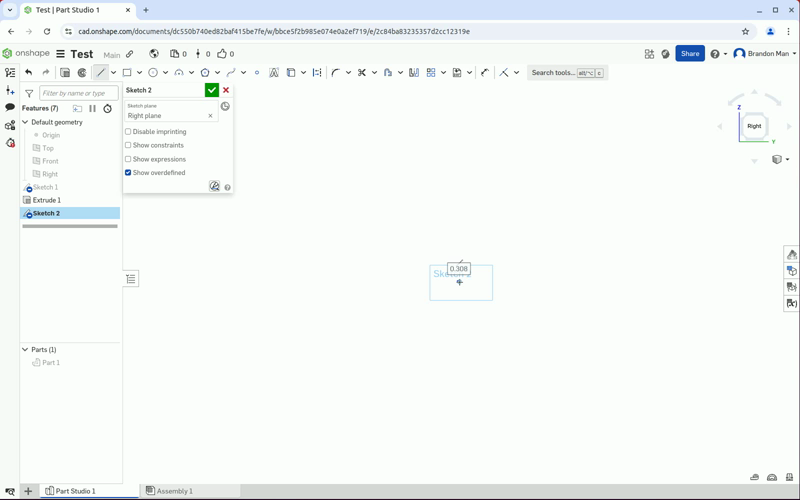
key_up(shift)
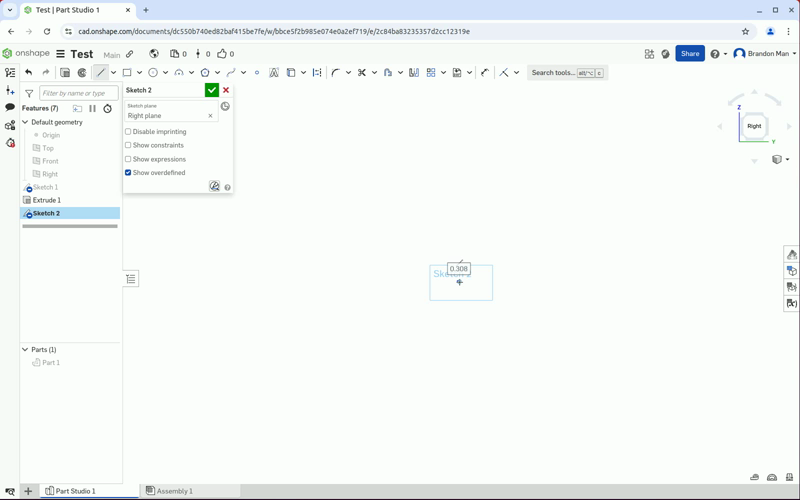
key_down(shift)
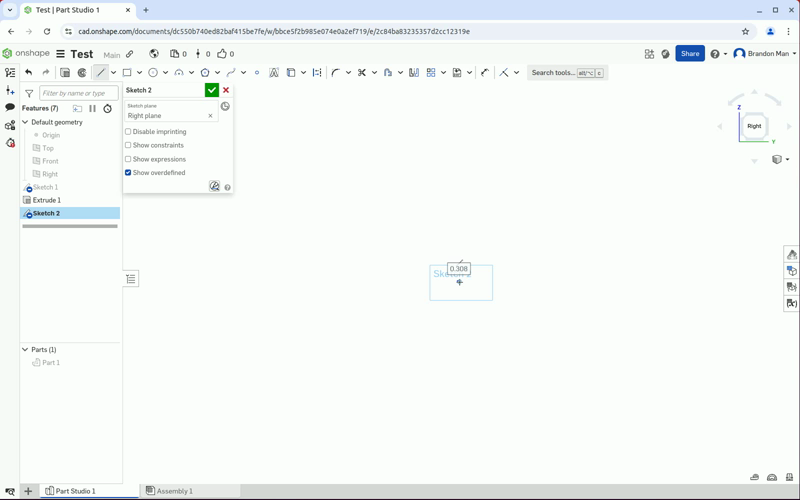
mouse_move(489, 281)
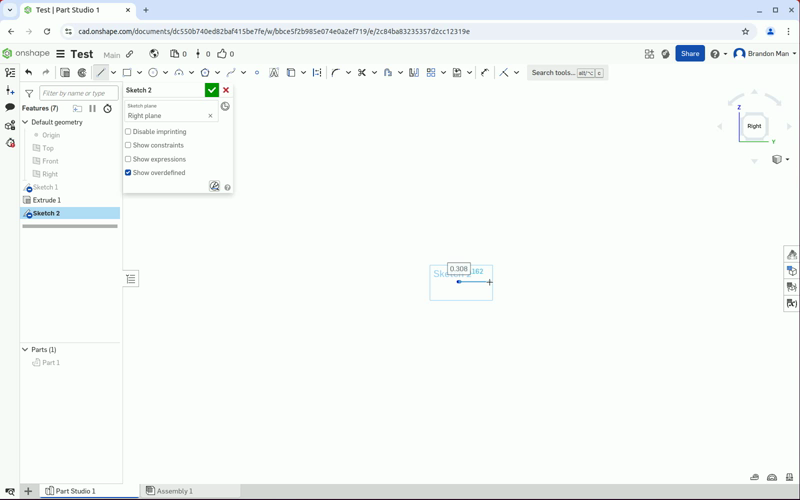
mouse_move(473, 281)
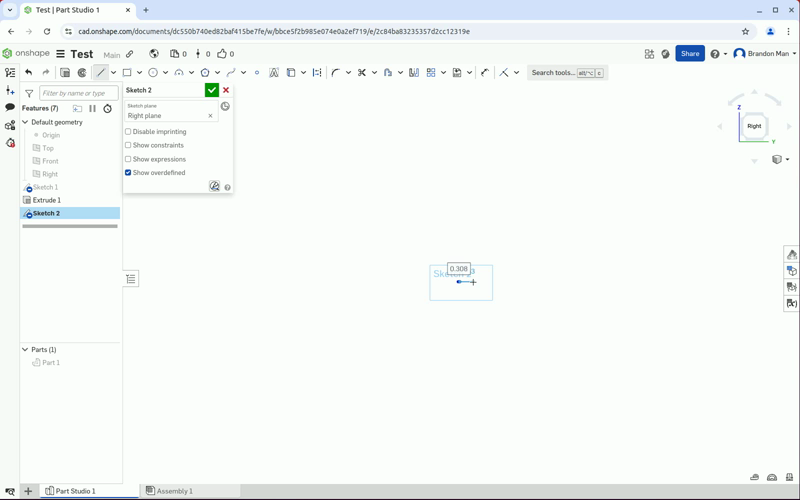
click(473, 281)
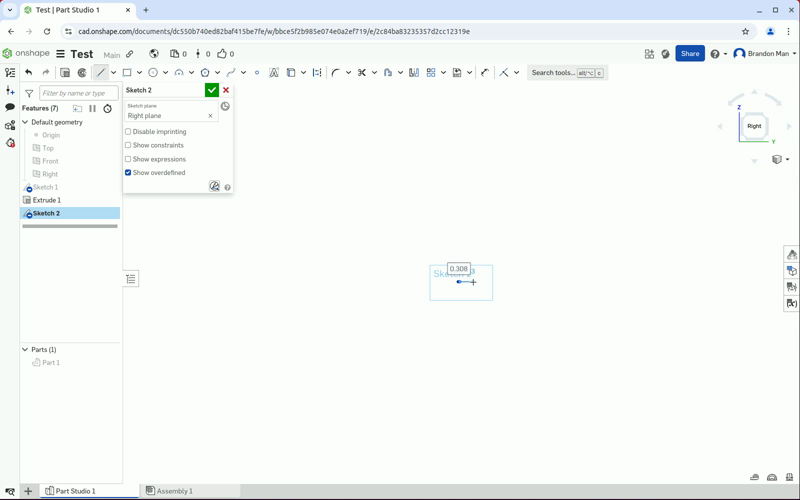
key_up(shift)
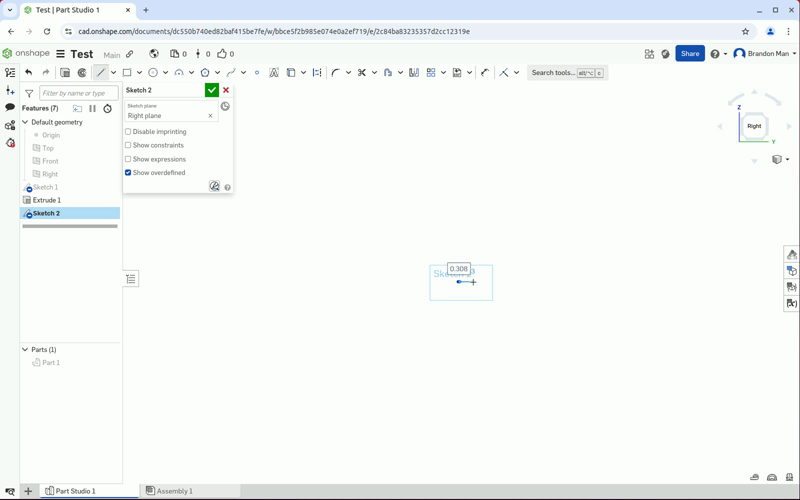
key_down(shift)
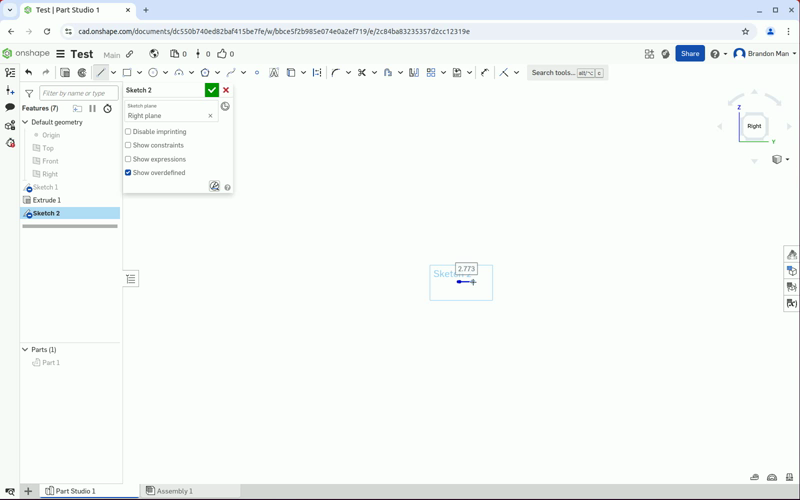
mouse_move(503, 281)
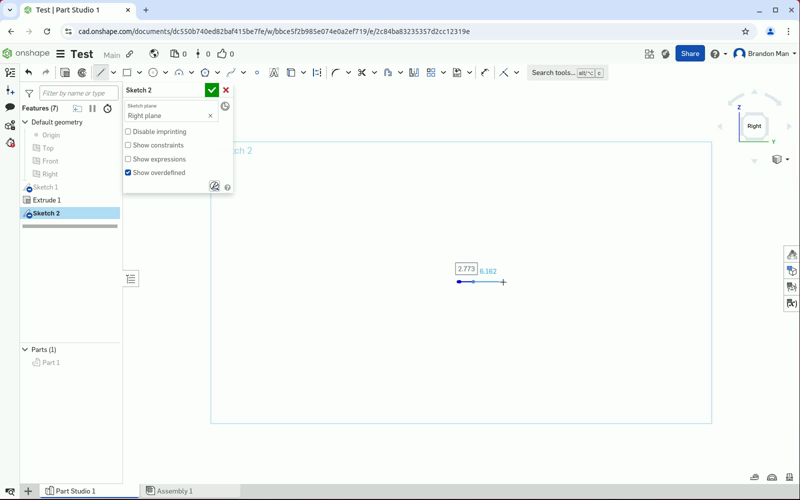
mouse_move(474, 281)
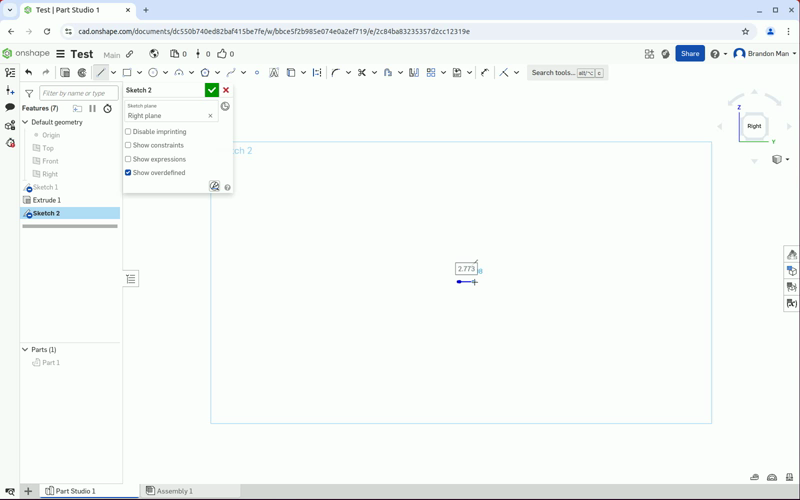
scroll(6)
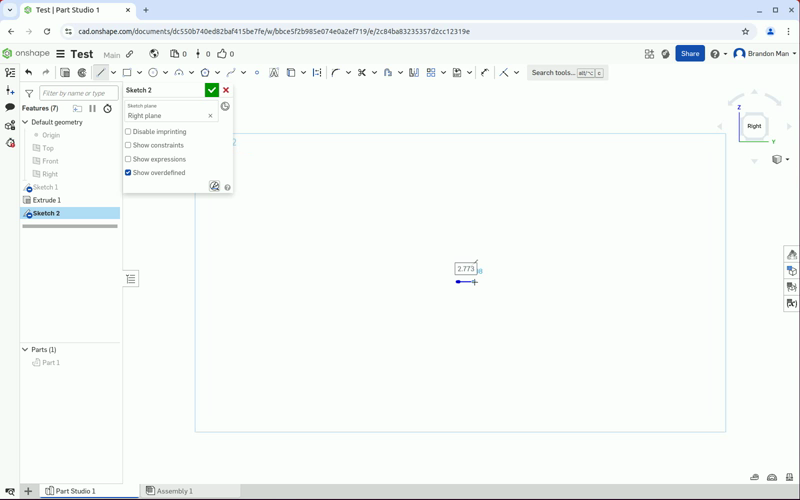
scroll(6)
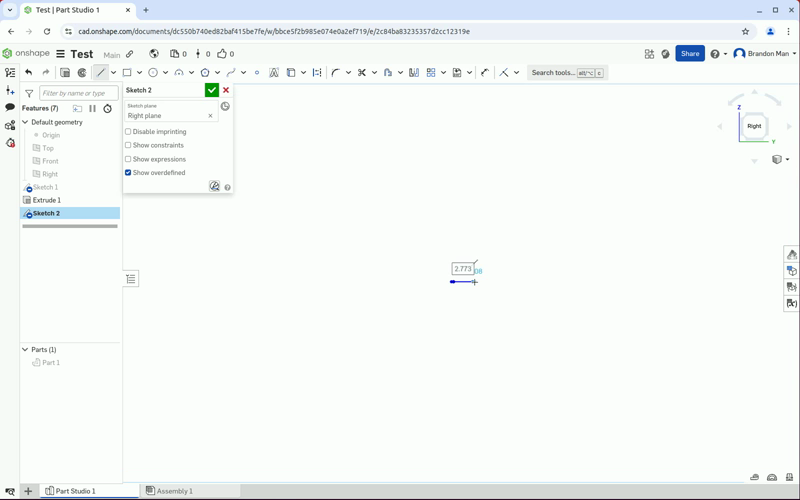
scroll(6)
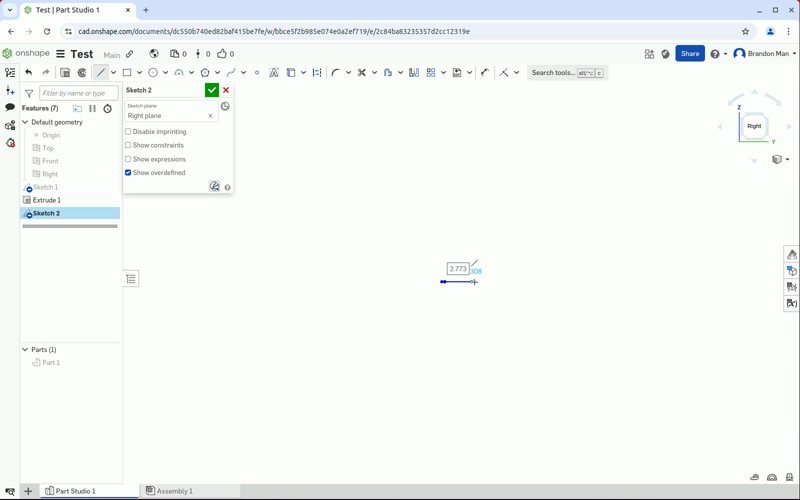
scroll(6)
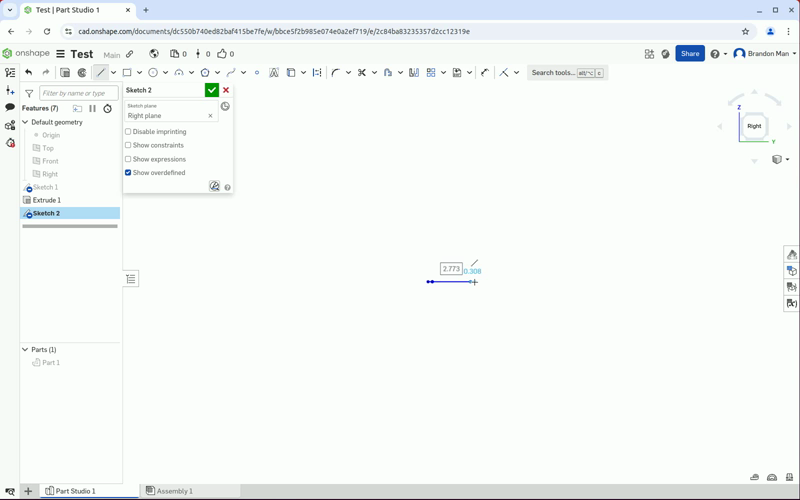
scroll(6)
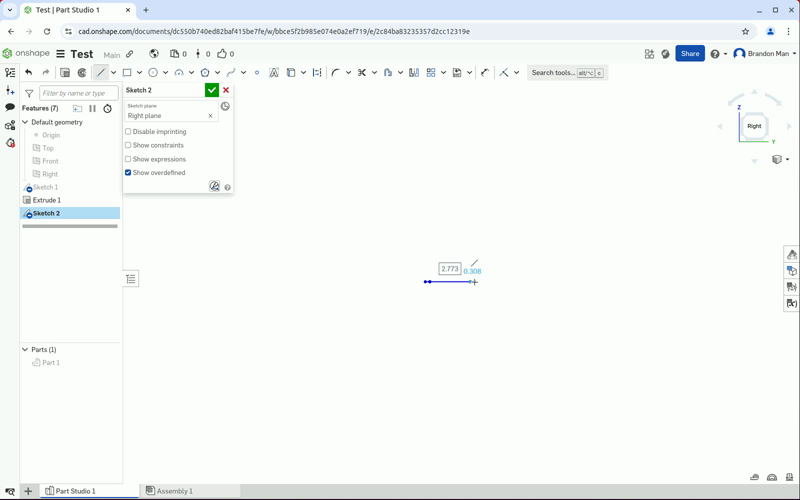
scroll(6)
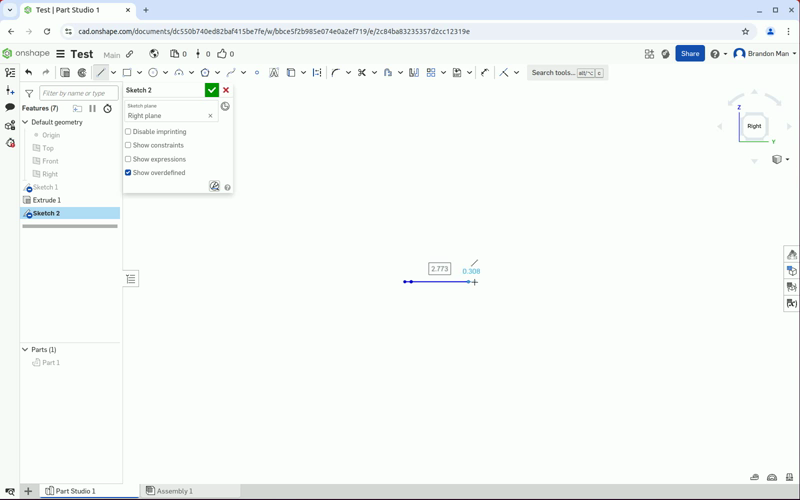
scroll(6)
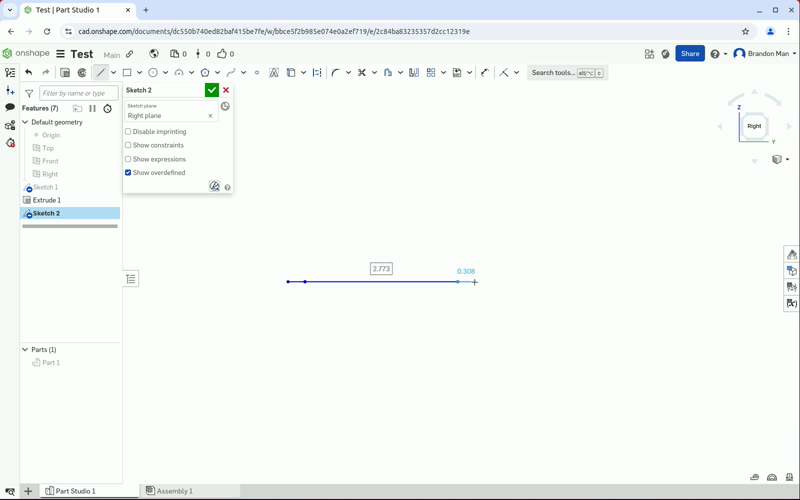
click(474, 281)
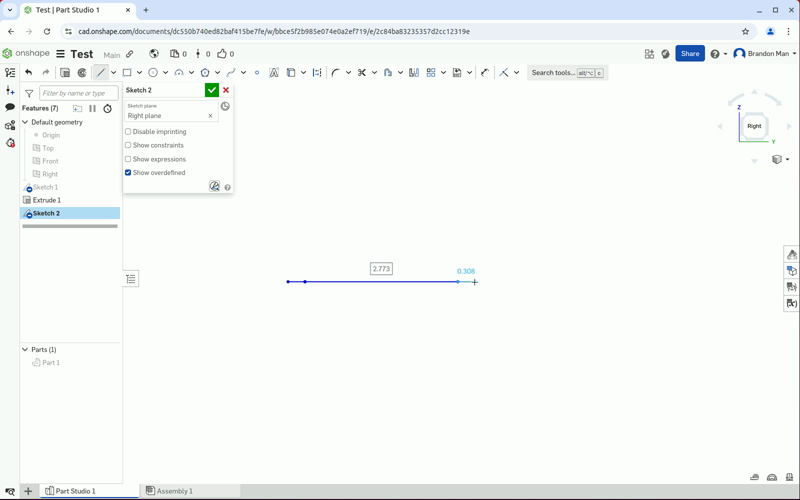
scroll(-6)
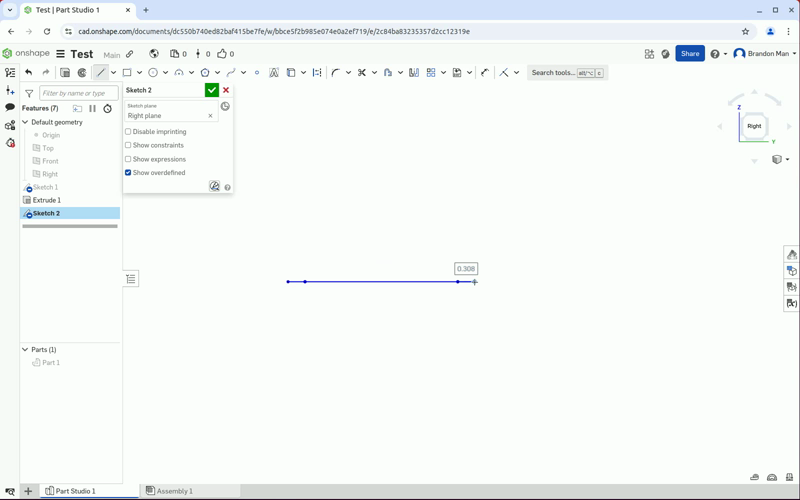
scroll(-6)
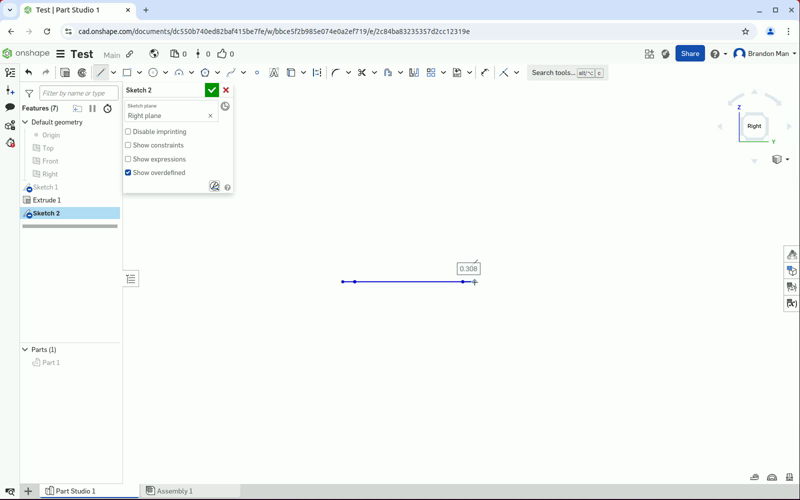
scroll(-6)
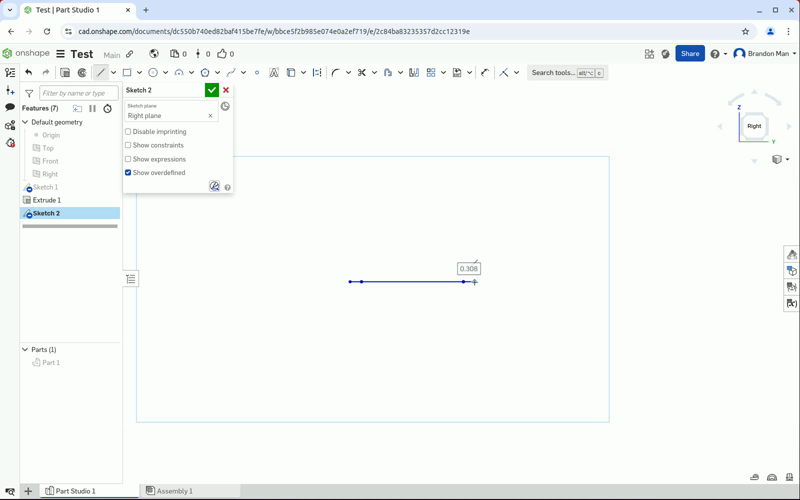
scroll(-6)
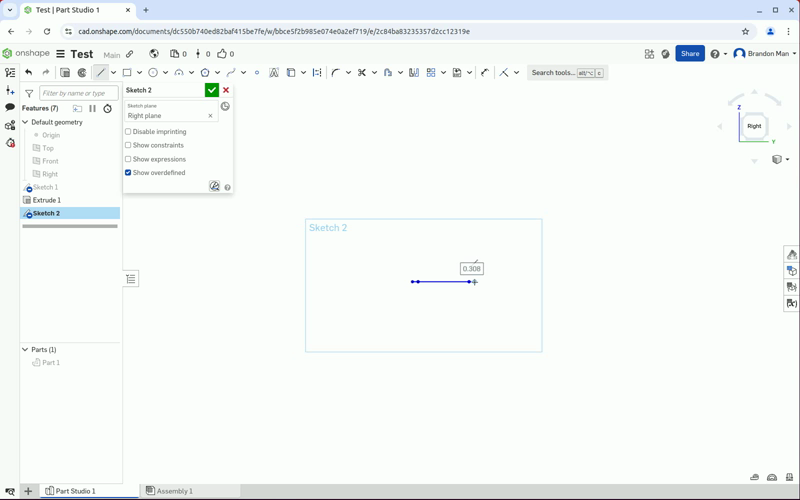
scroll(-6)
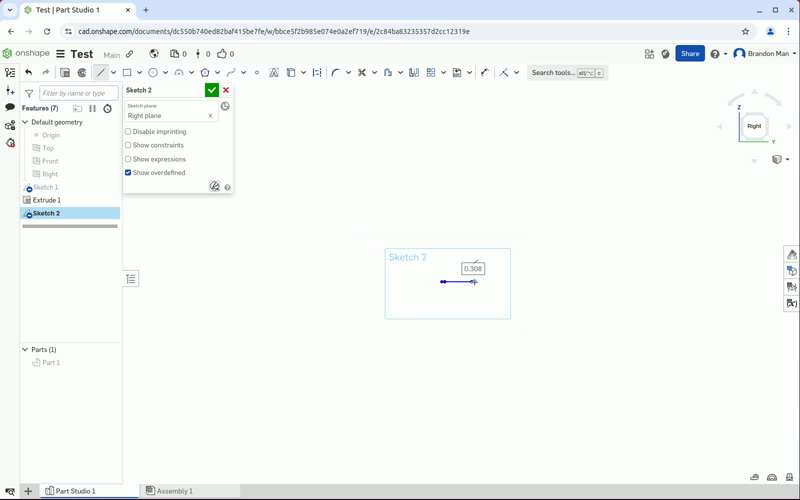
scroll(-6)
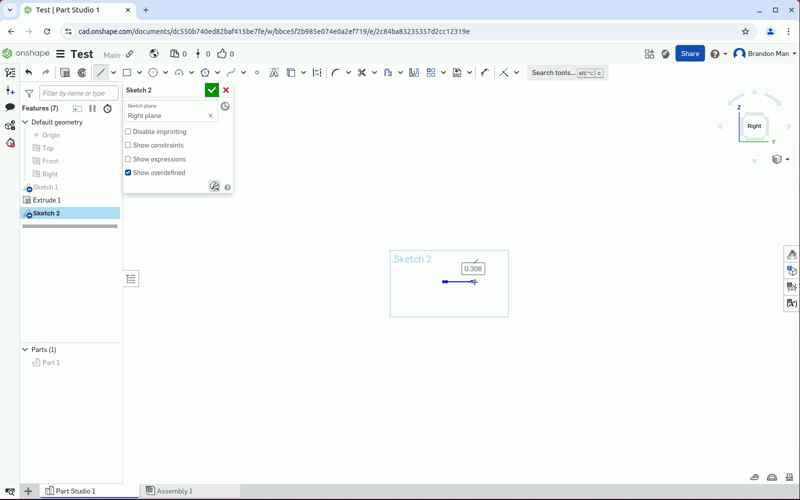
scroll(-6)
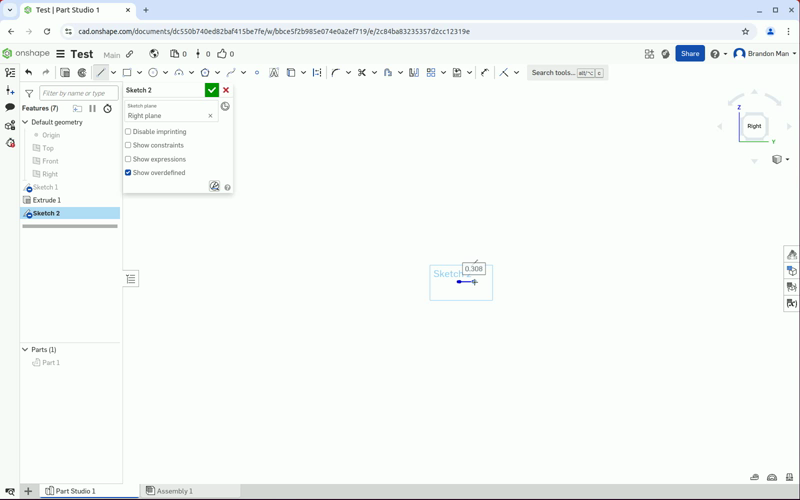
key_up(shift)
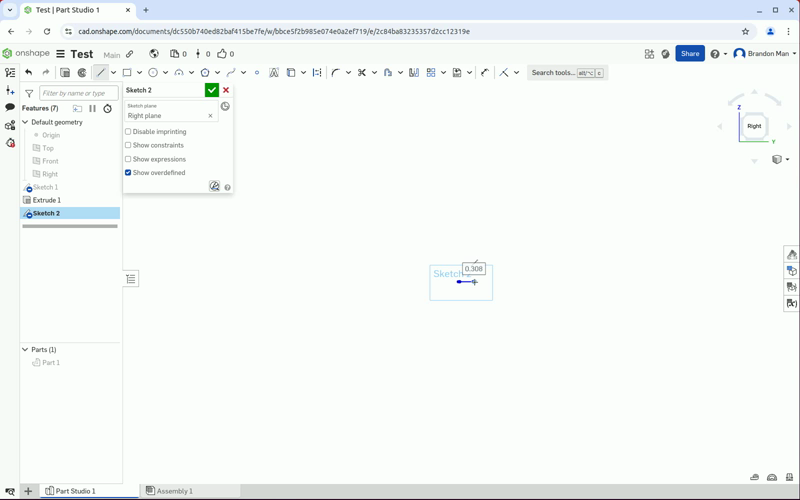
key_down(shift)
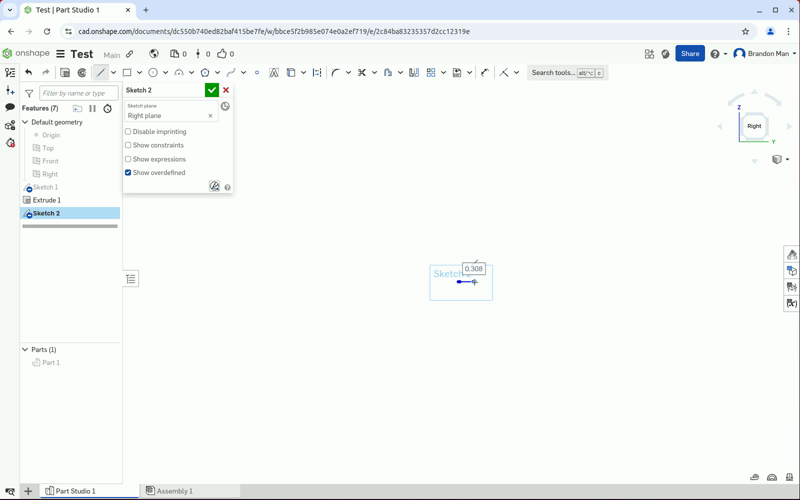
mouse_move(504, 281)
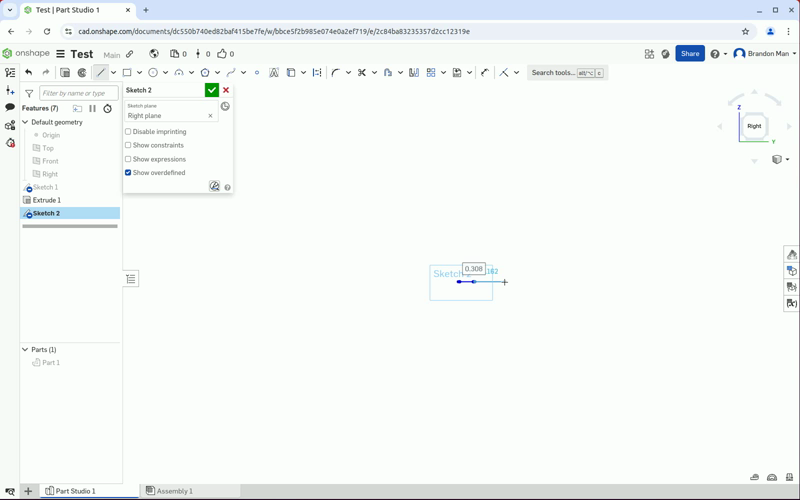
mouse_move(473, 276)
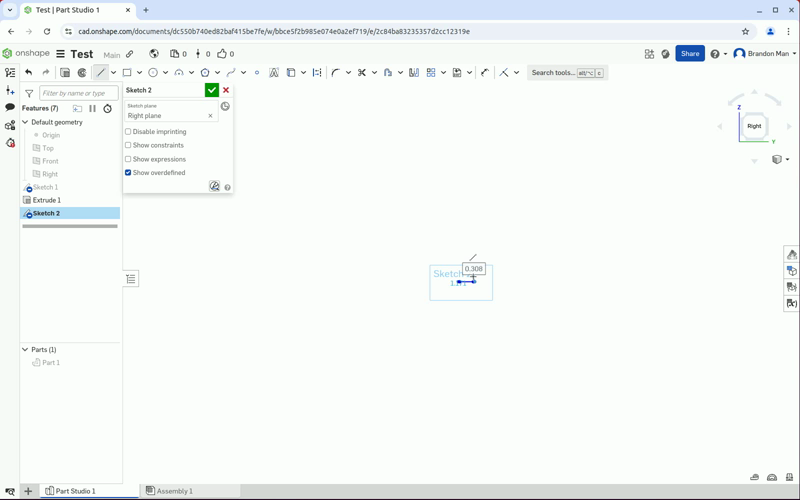
scroll(6)
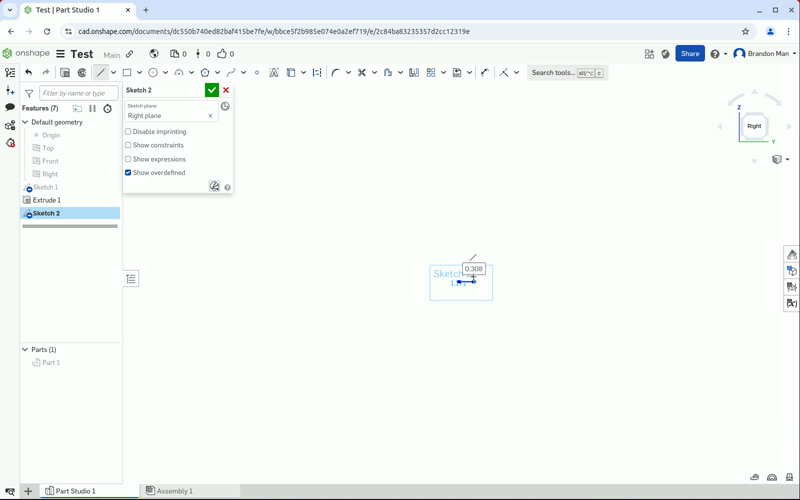
scroll(6)
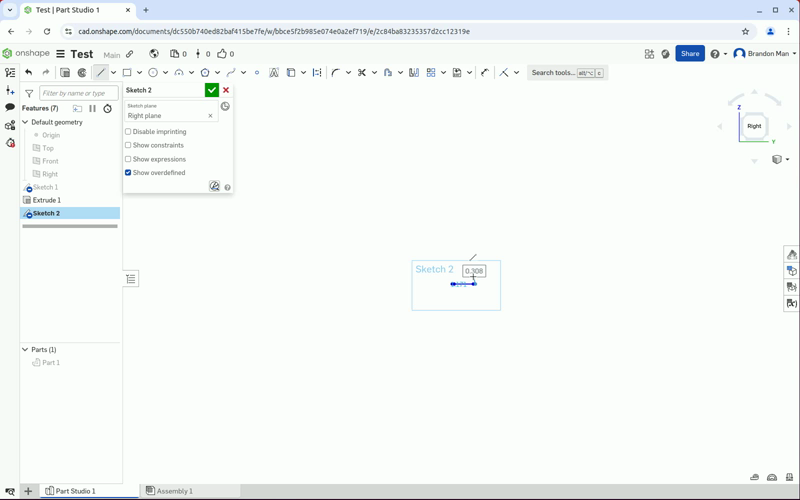
scroll(6)
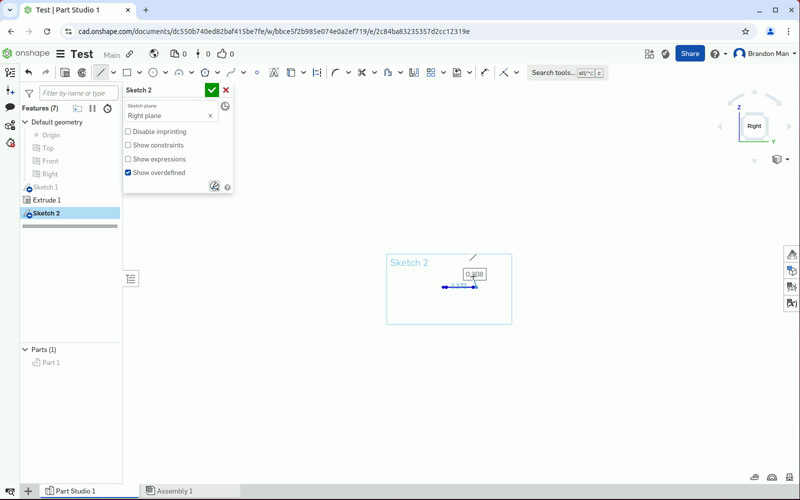
scroll(6)
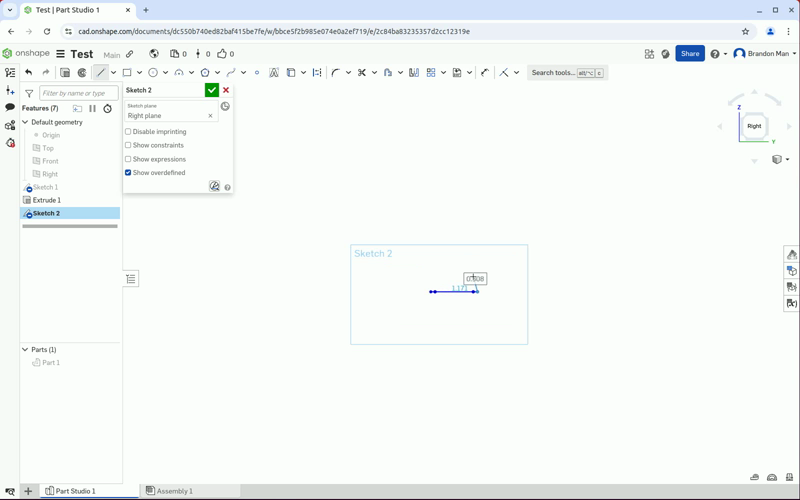
scroll(6)
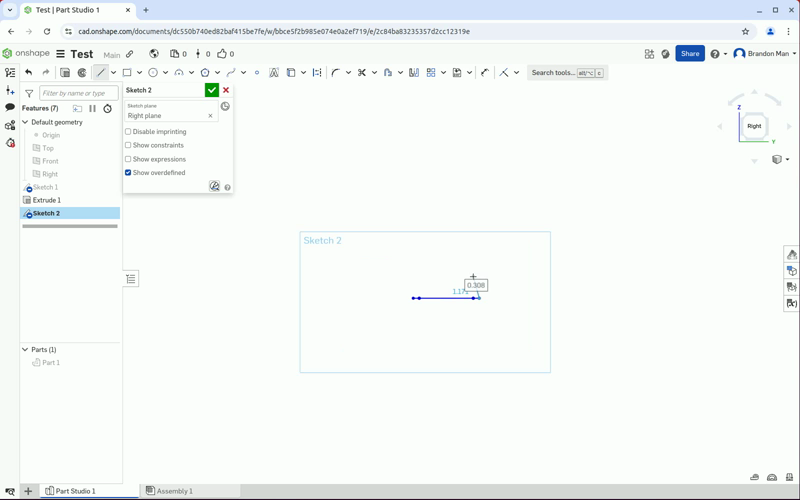
scroll(6)
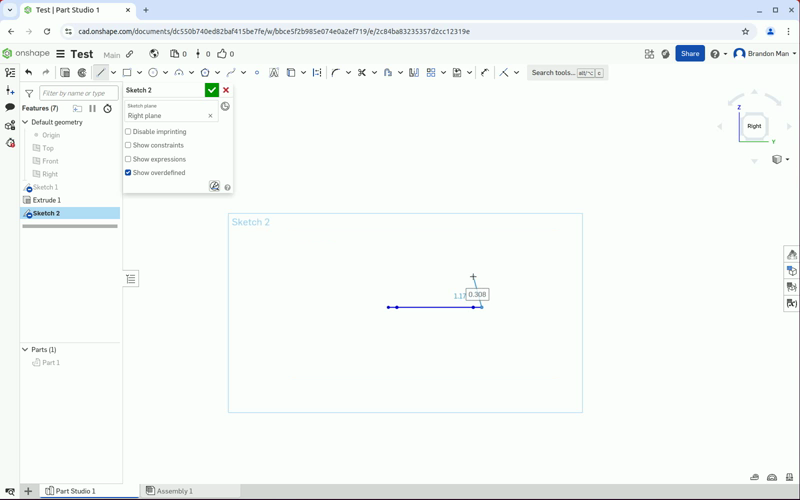
scroll(6)
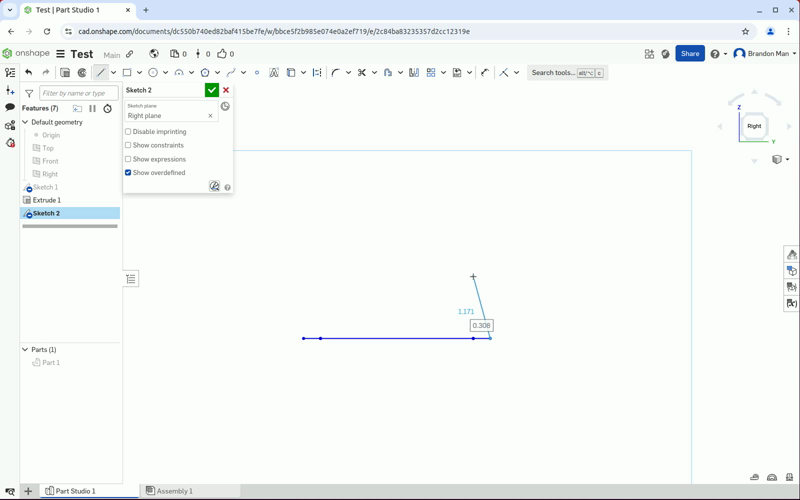
click(473, 276)
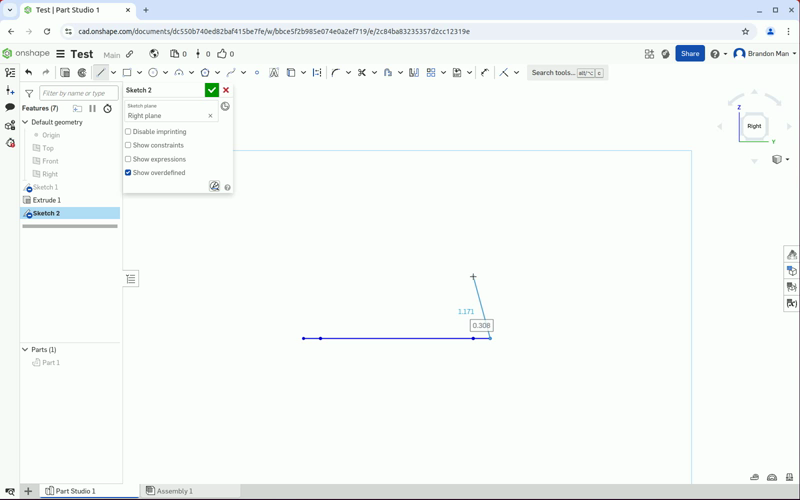
scroll(-6)
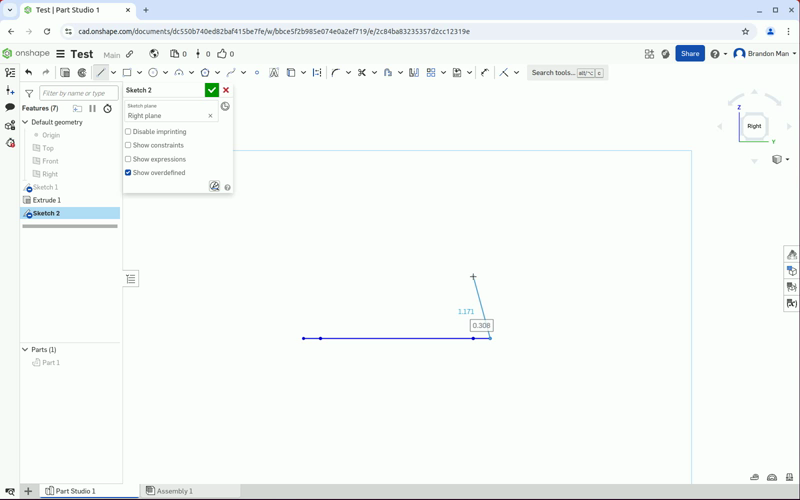
scroll(-6)
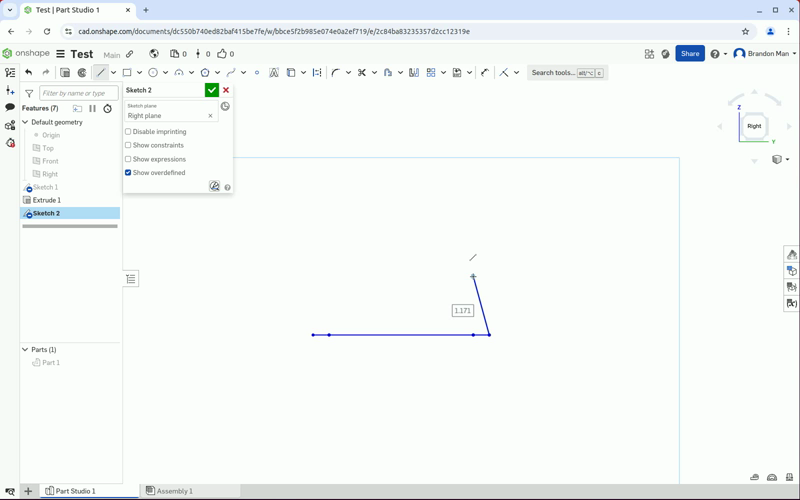
scroll(-6)
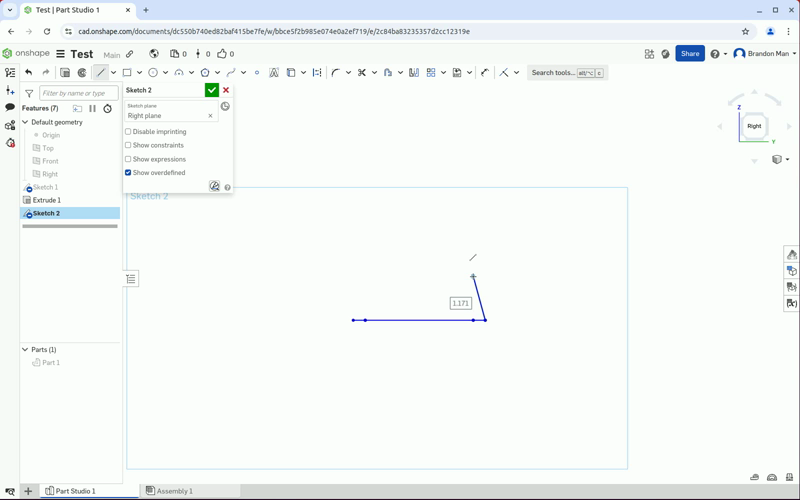
scroll(-6)
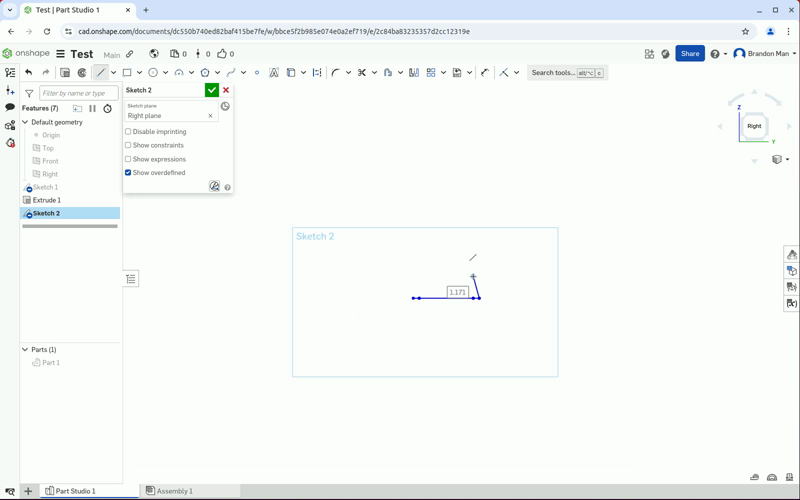
scroll(-6)
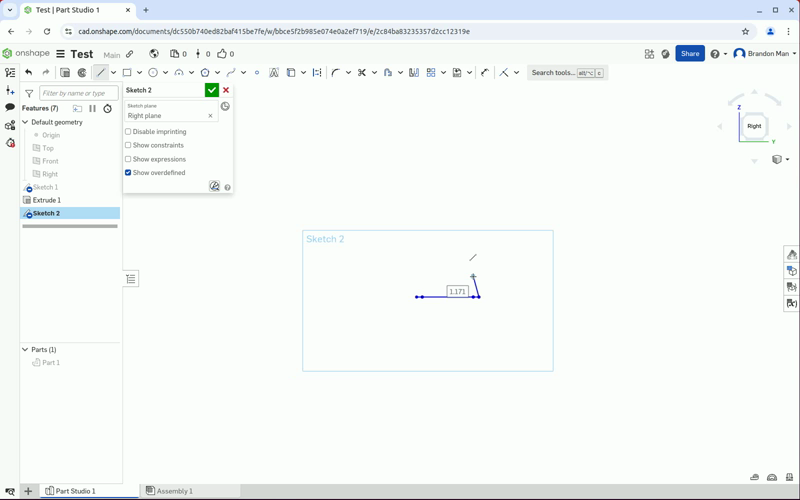
scroll(-6)
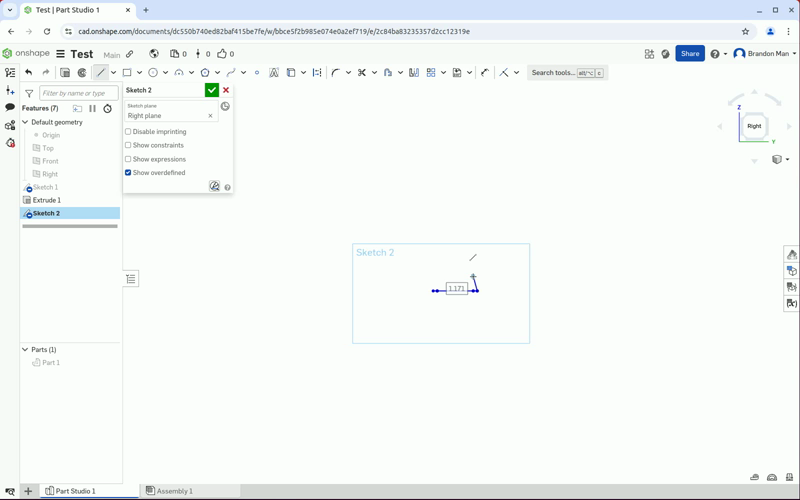
scroll(-6)
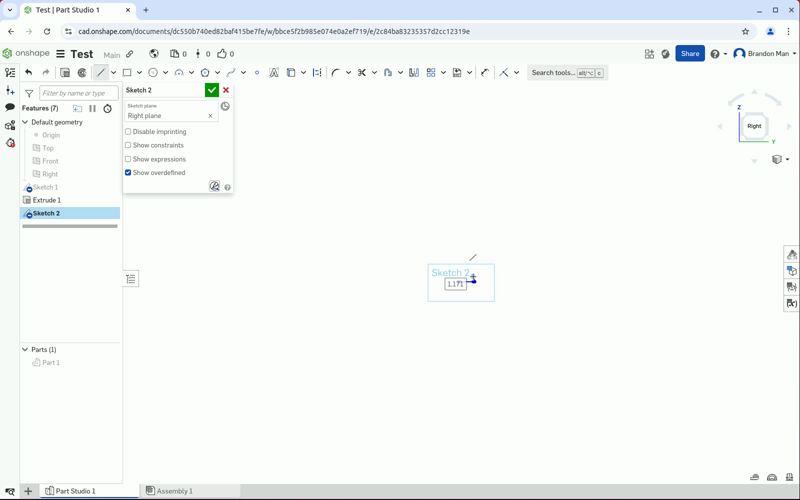
key_up(shift)
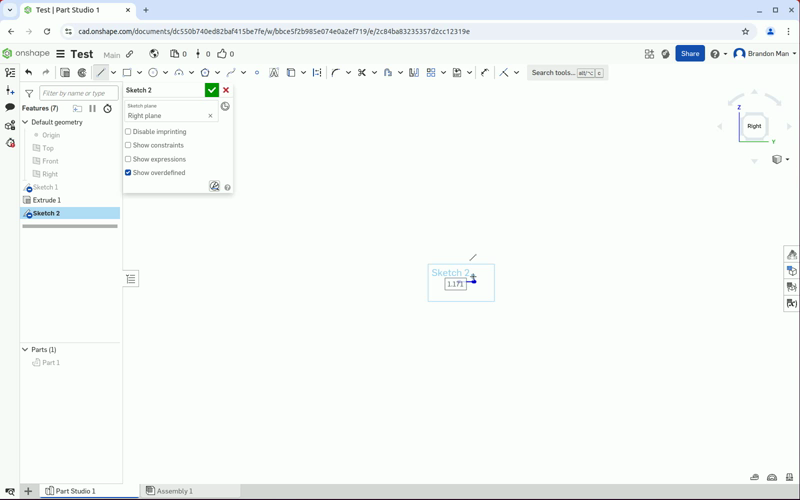
key_down(shift)
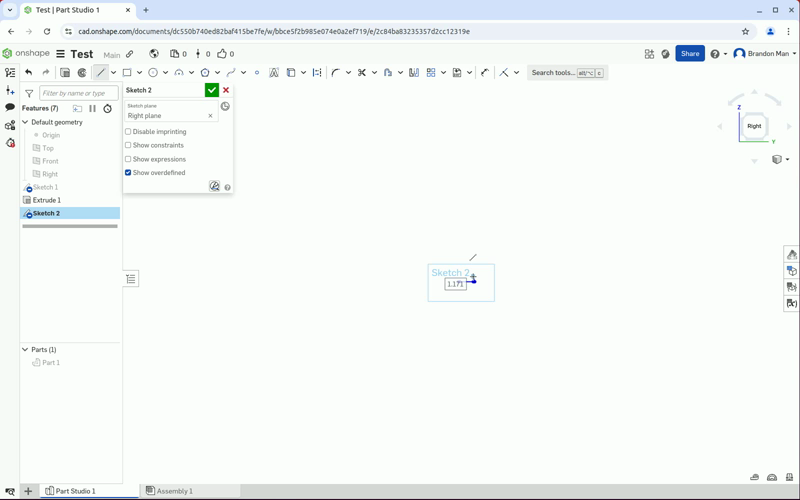
mouse_move(503, 276)
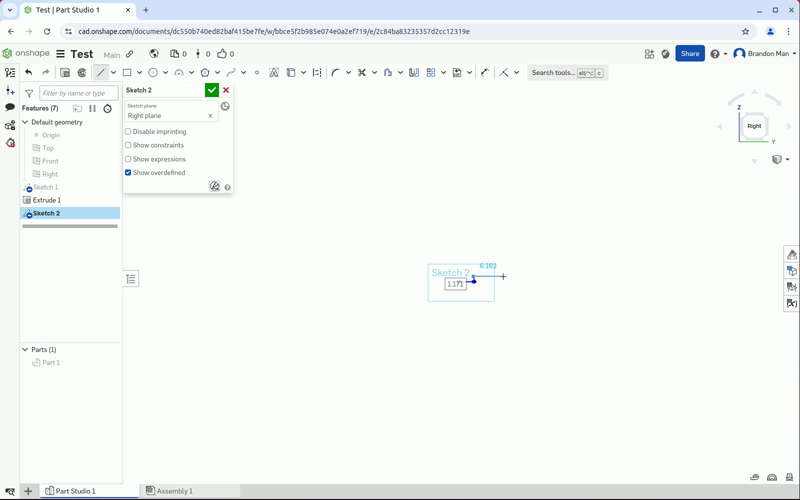
mouse_move(473, 273)
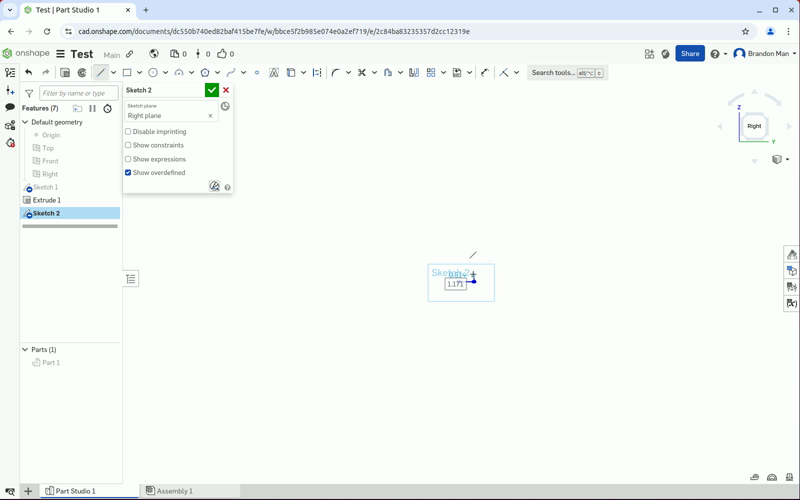
scroll(6)
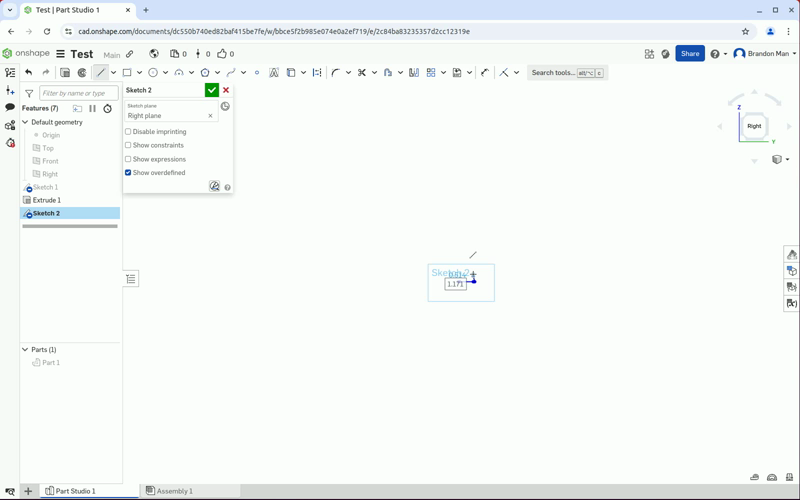
scroll(6)
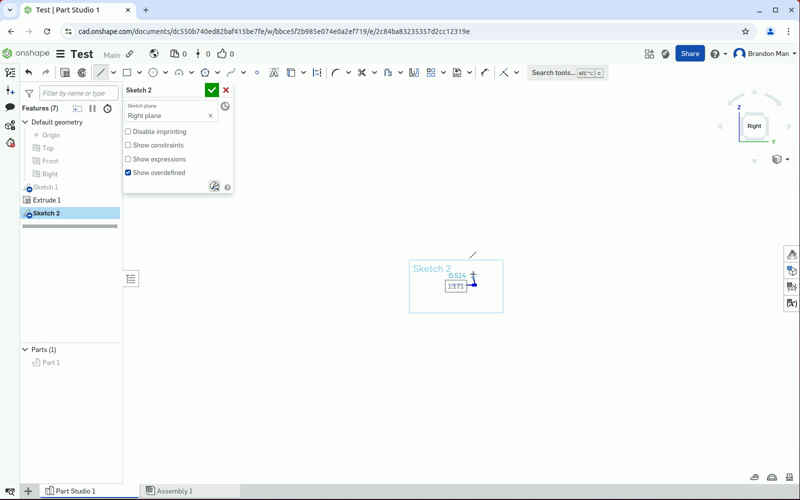
scroll(6)
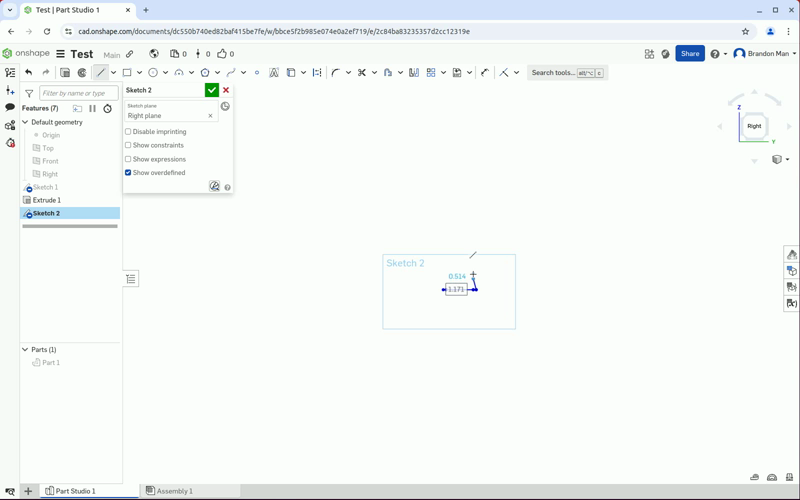
scroll(6)
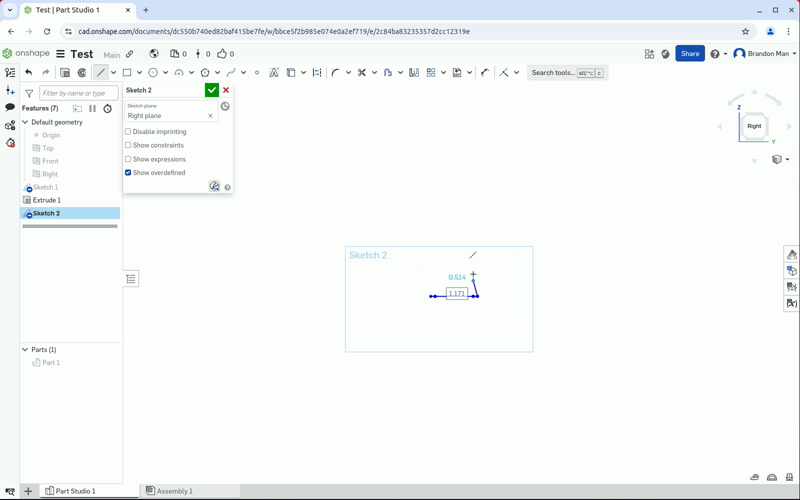
scroll(6)
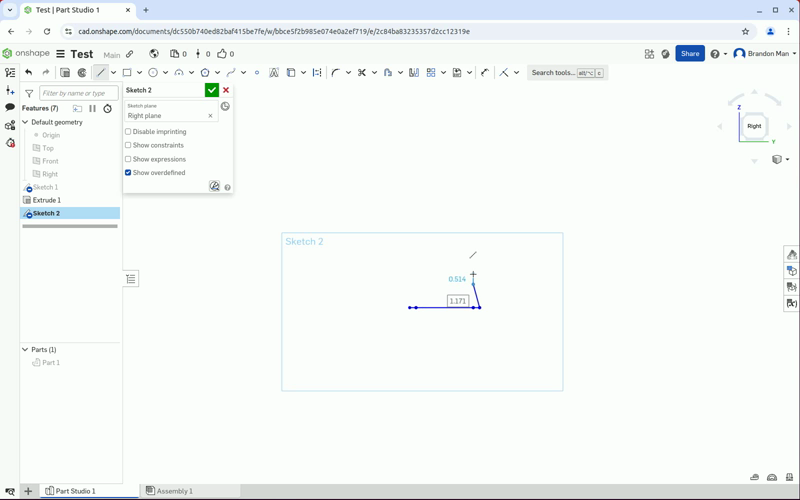
scroll(6)
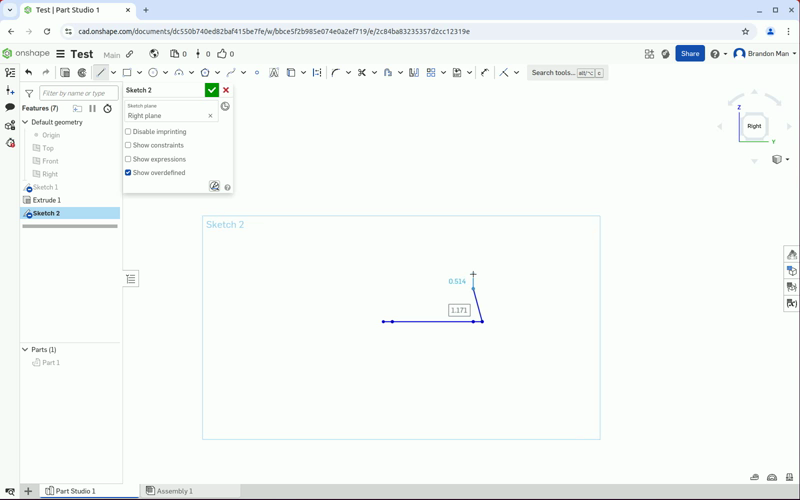
scroll(6)
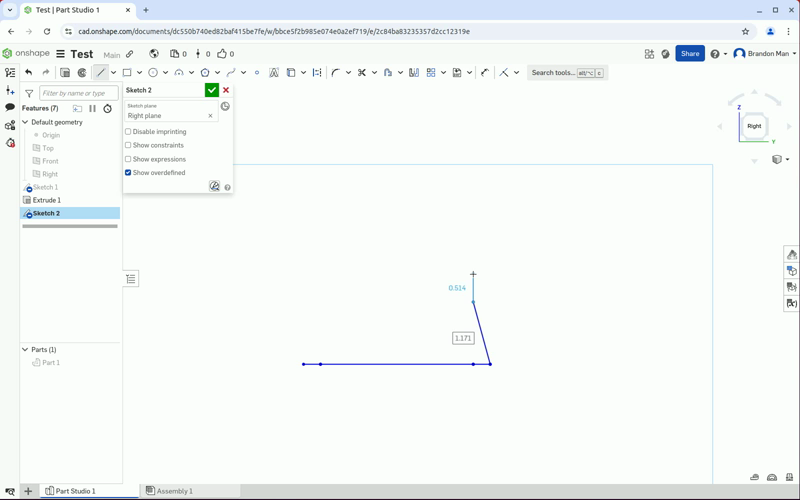
click(473, 273)
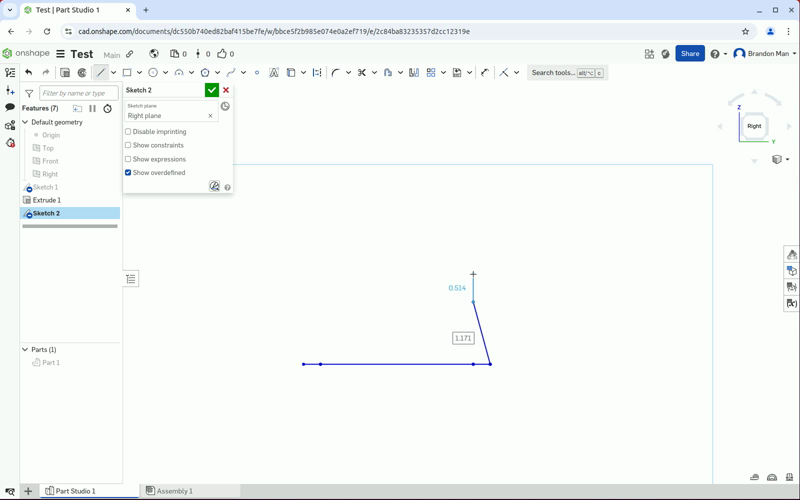
scroll(-6)
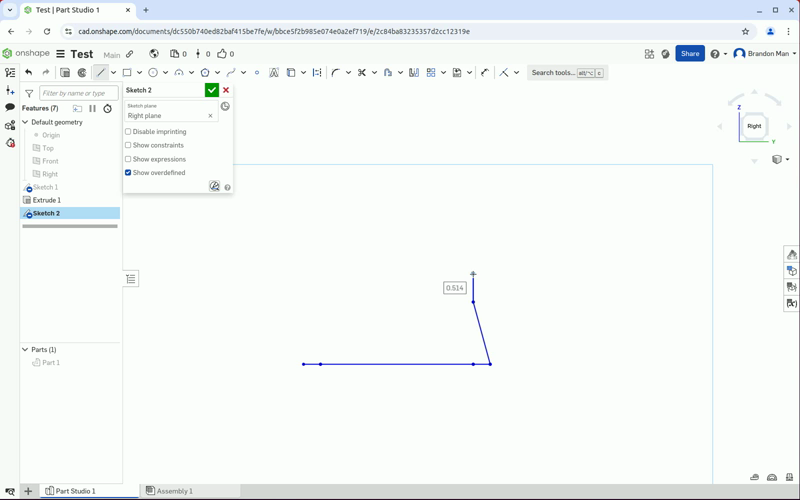
scroll(-6)
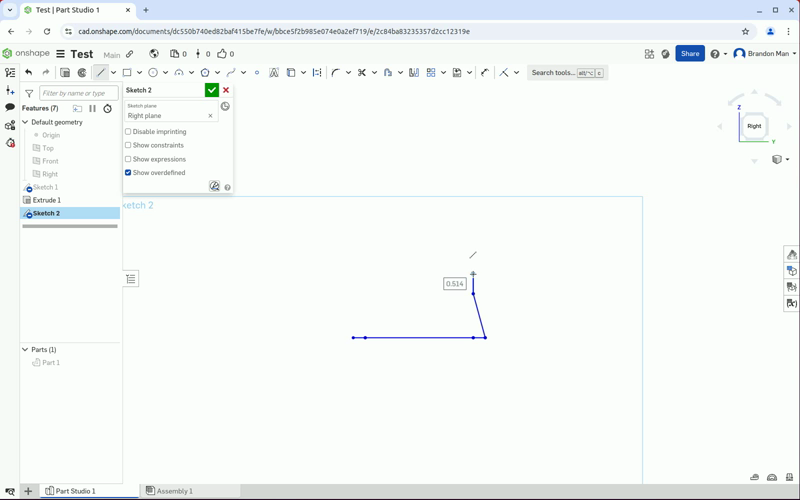
scroll(-6)
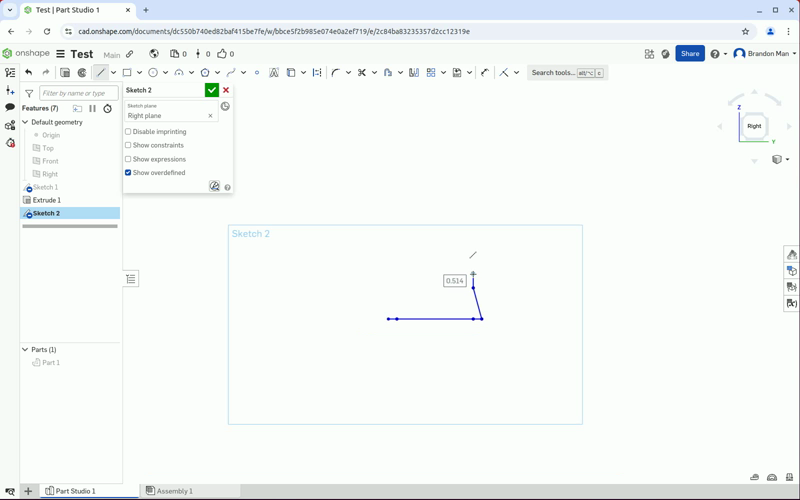
scroll(-6)
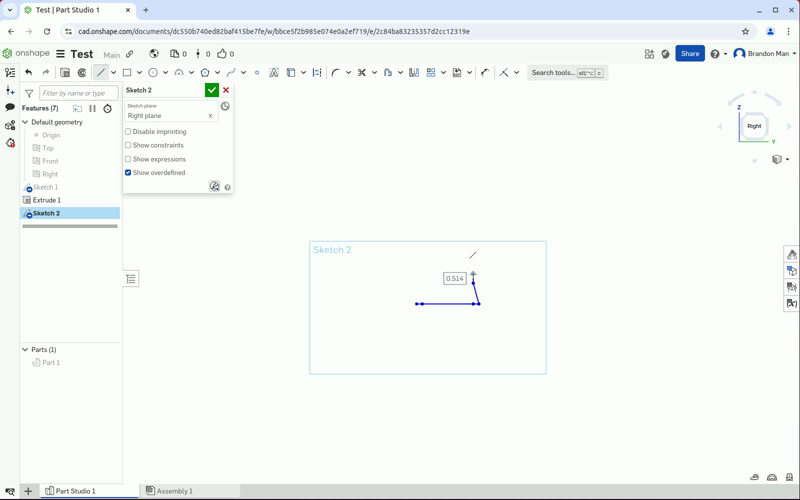
scroll(-6)
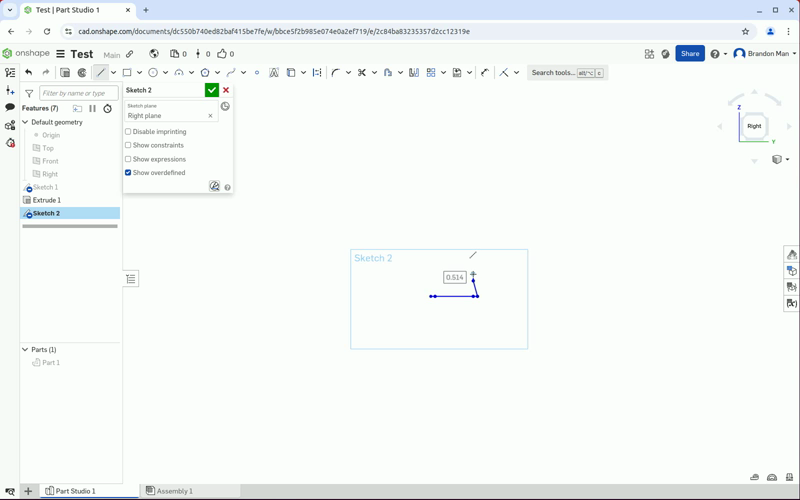
scroll(-6)
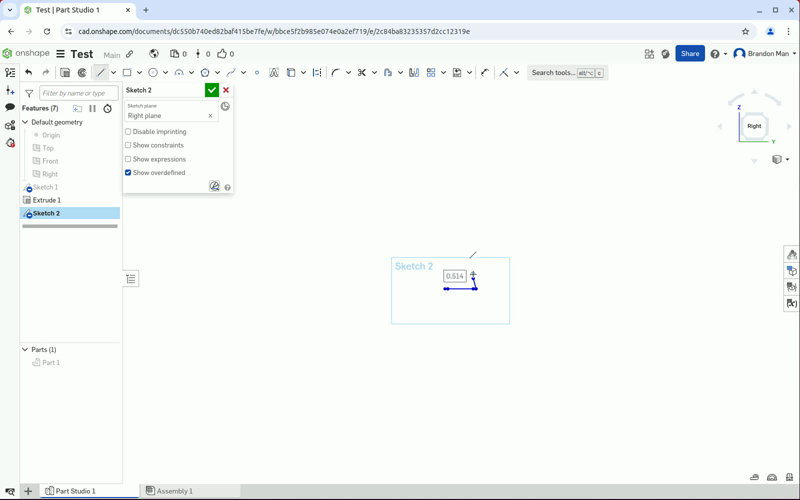
scroll(-6)
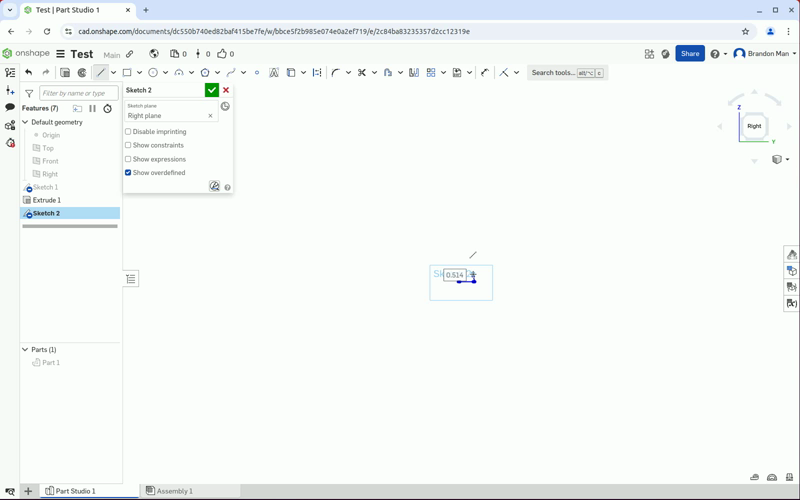
key_up(shift)
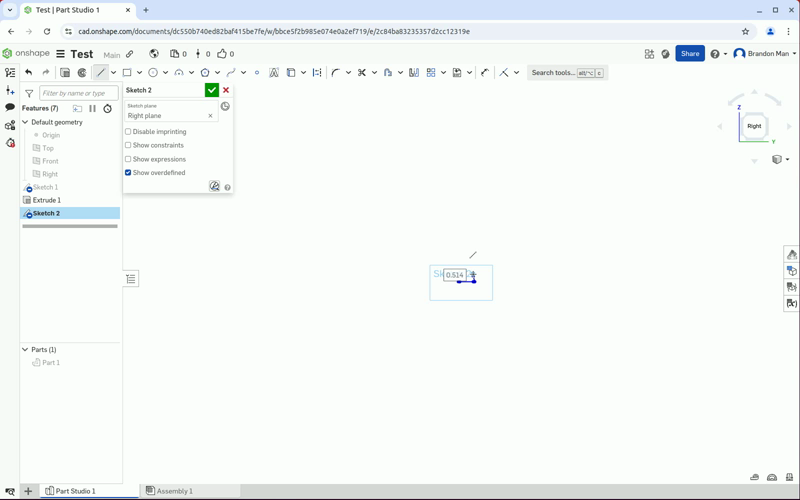
key_down(shift)
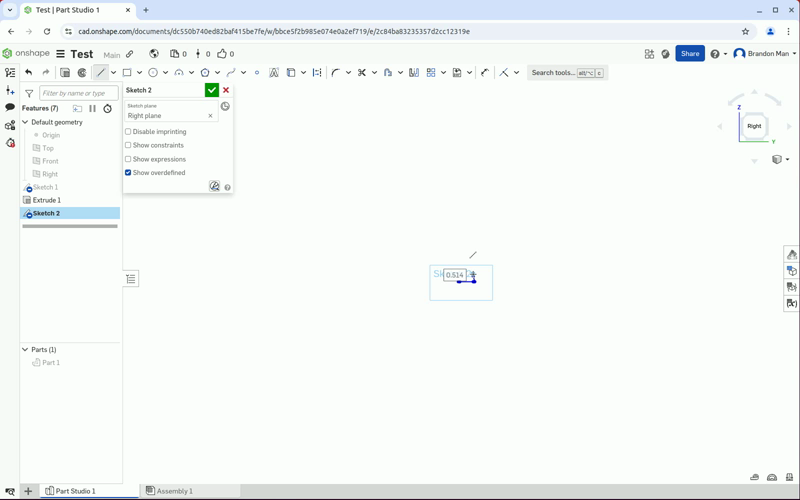
mouse_move(503, 273)
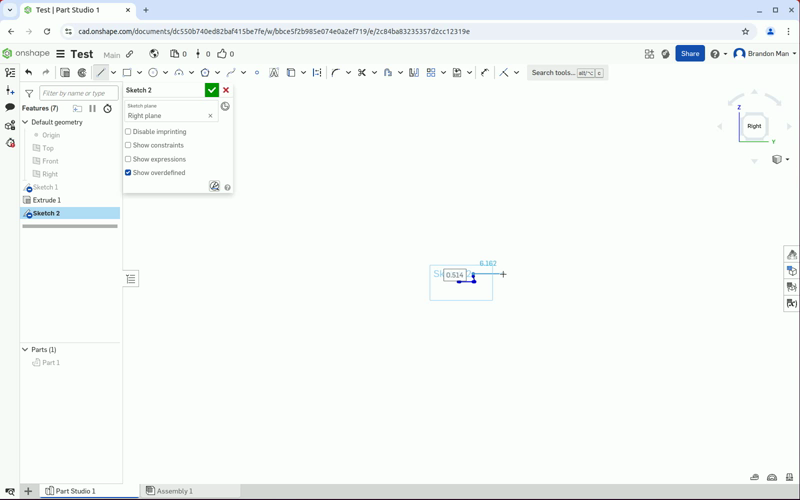
mouse_move(459, 273)
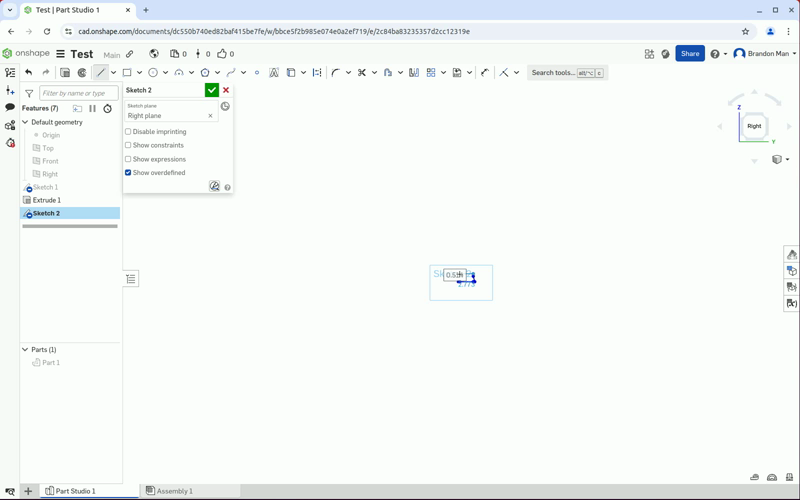
click(459, 273)
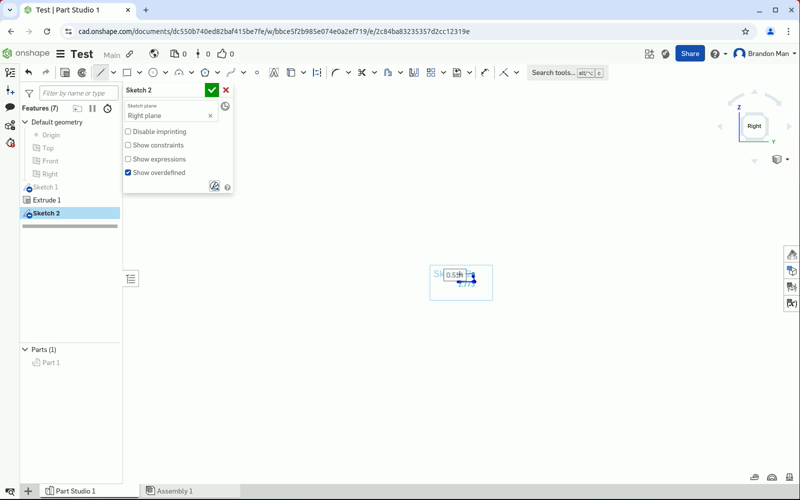
key_up(shift)
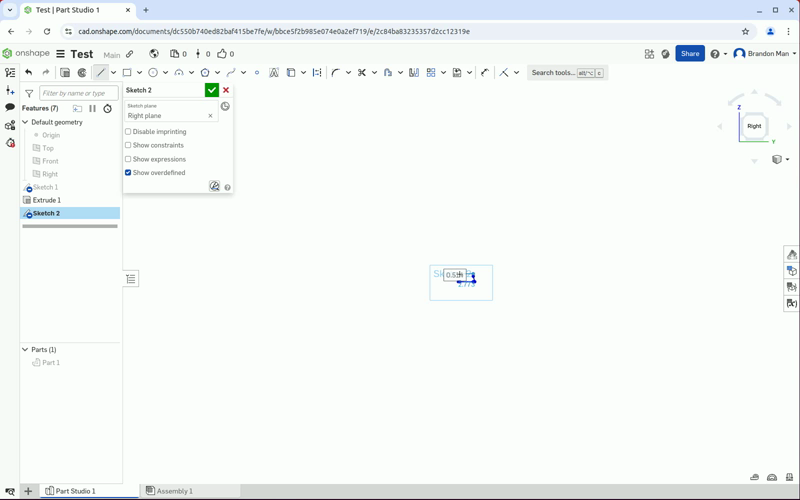
key_down(shift)
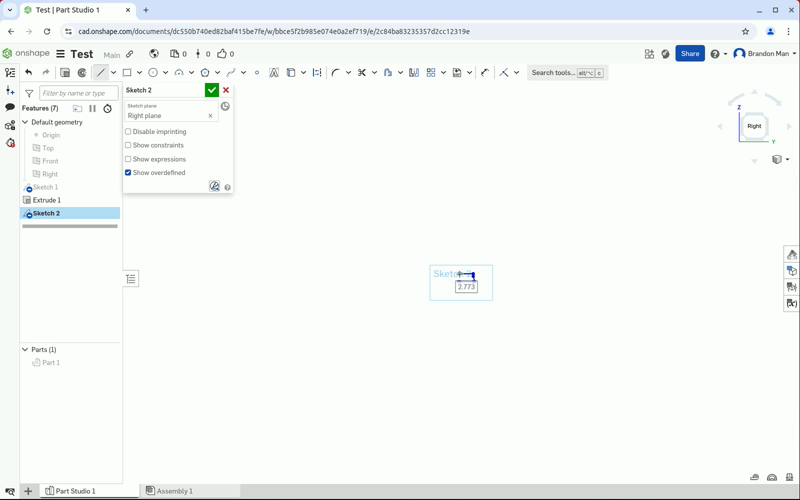
mouse_move(489, 273)
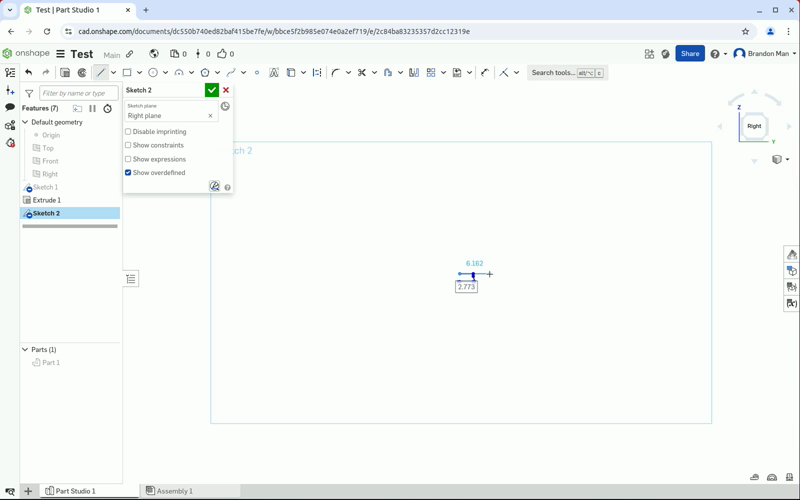
mouse_move(459, 276)
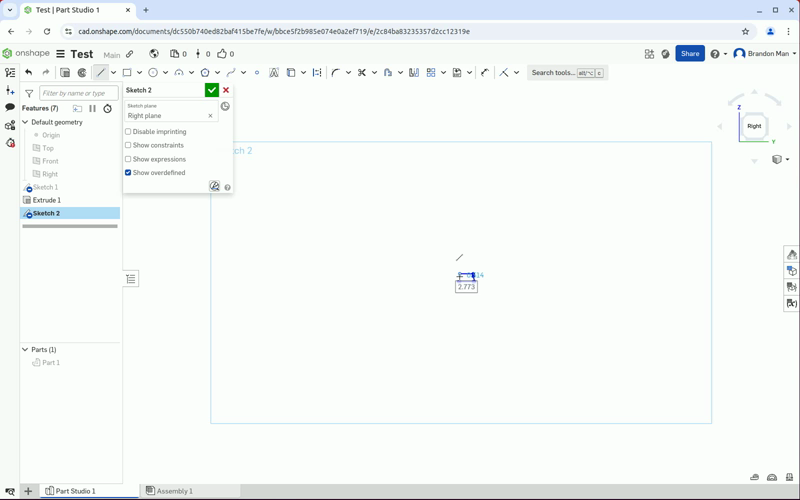
scroll(6)
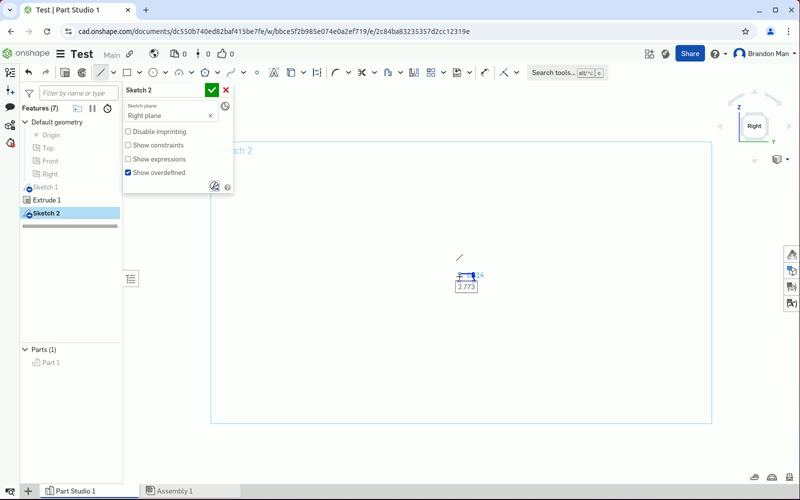
scroll(6)
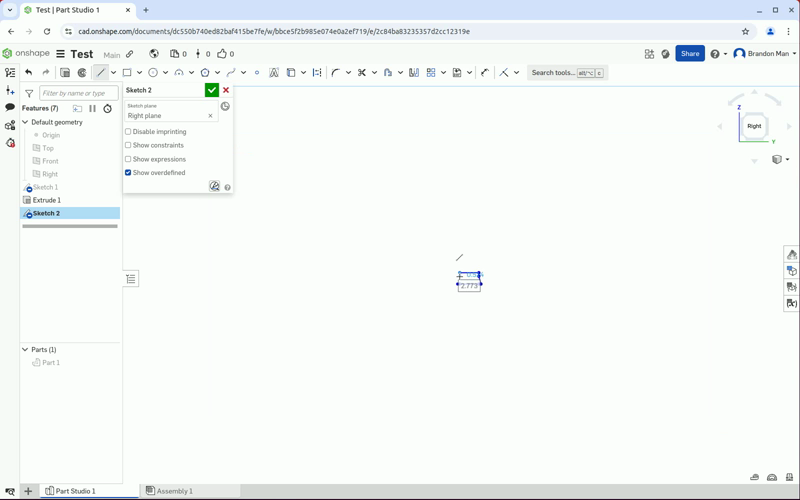
scroll(6)
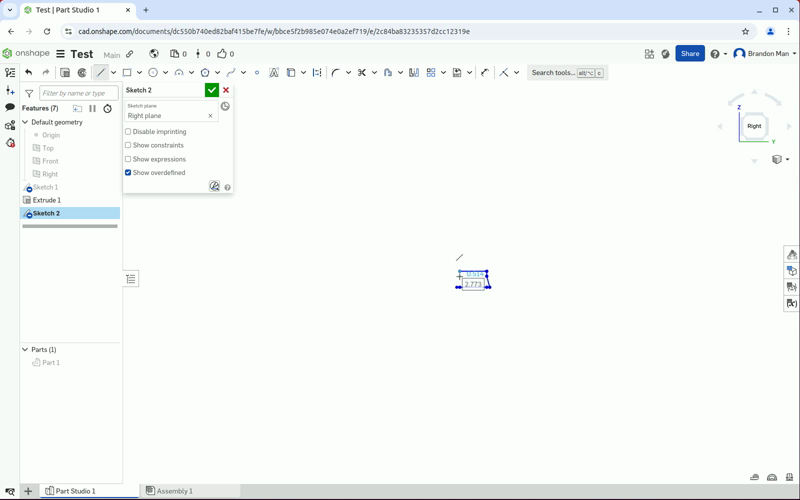
scroll(6)
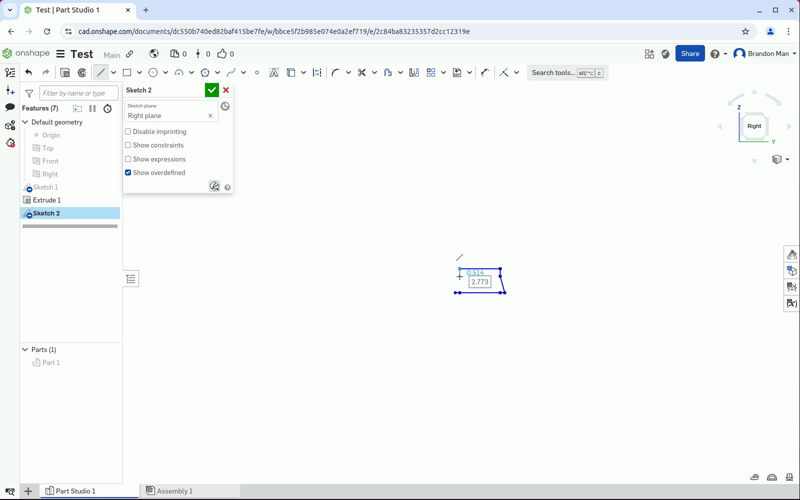
scroll(6)
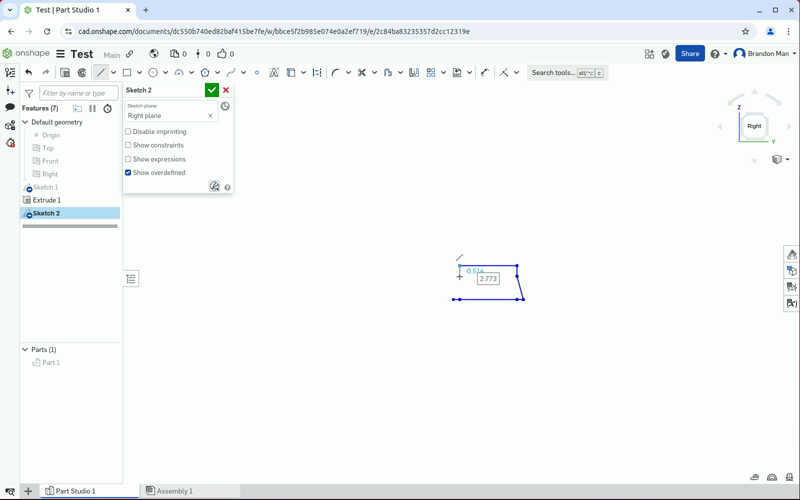
scroll(6)
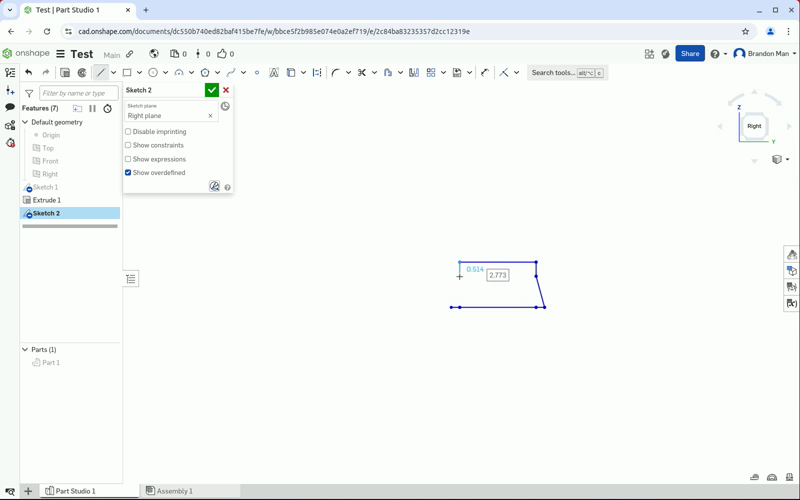
scroll(6)
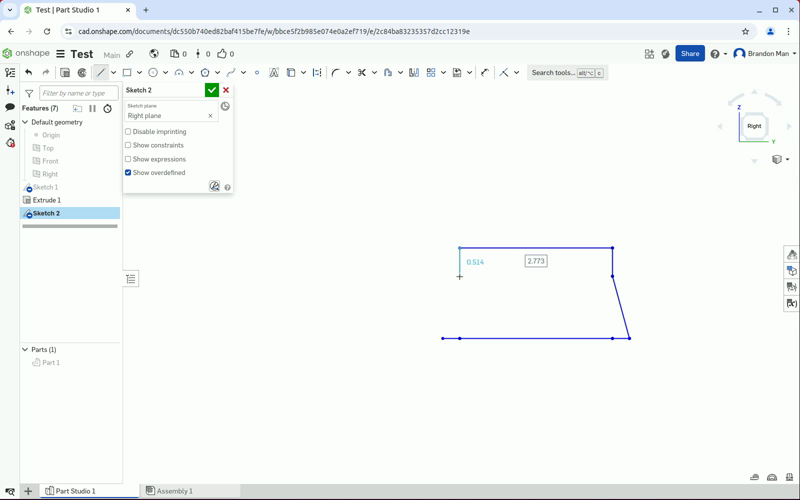
click(459, 276)
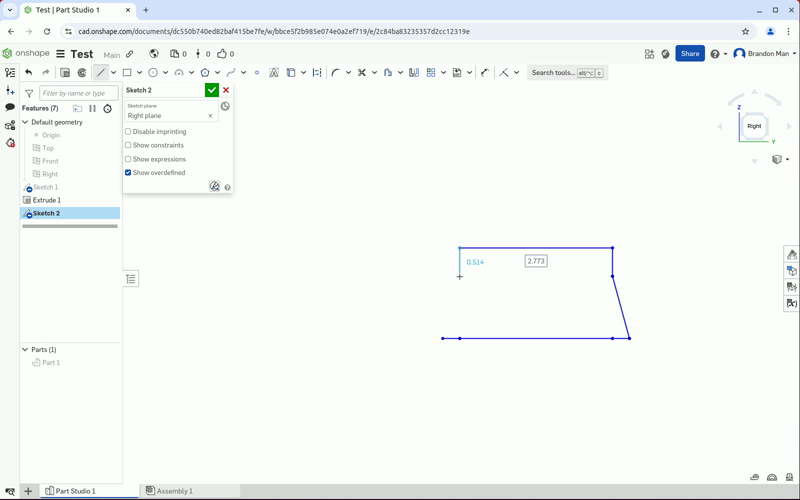
scroll(-6)
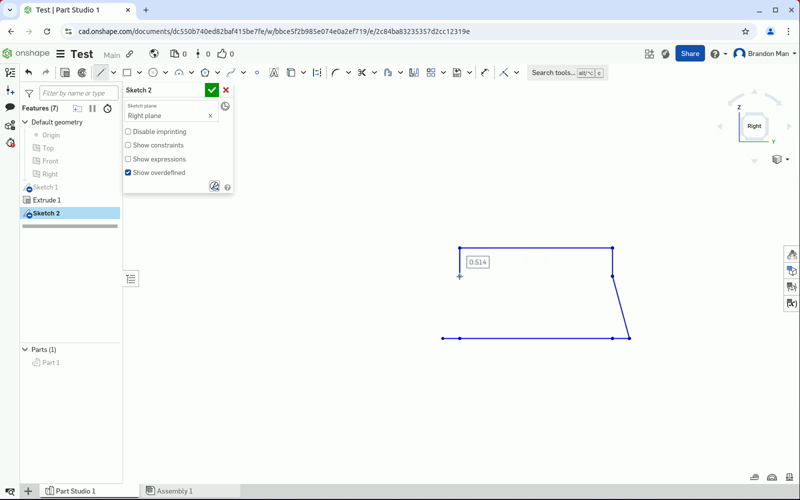
scroll(-6)
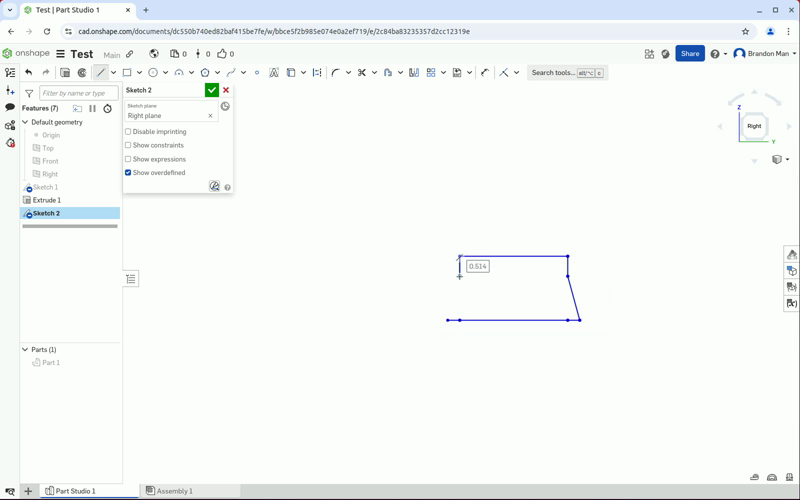
scroll(-6)
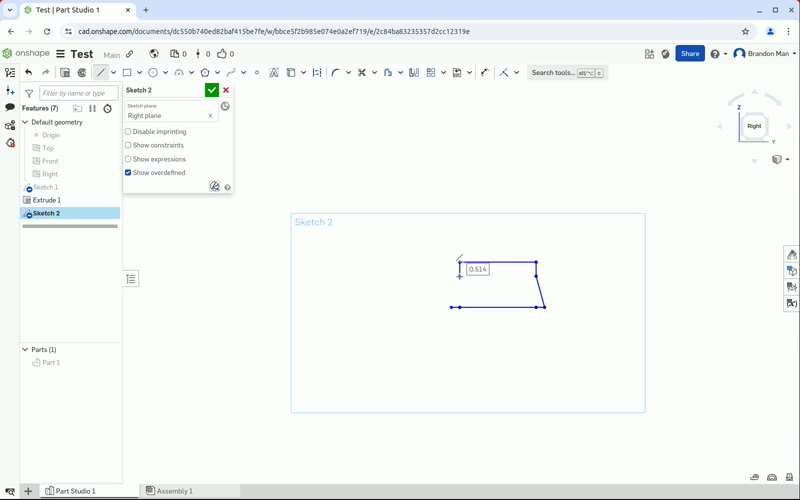
scroll(-6)
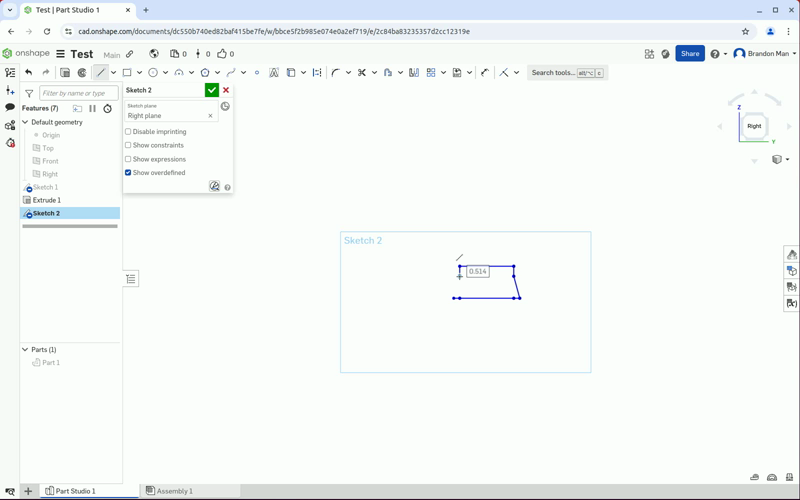
scroll(-6)
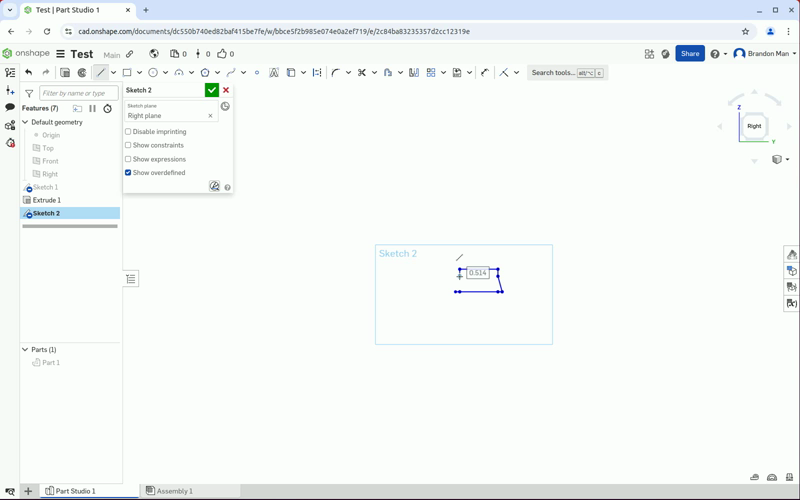
scroll(-6)
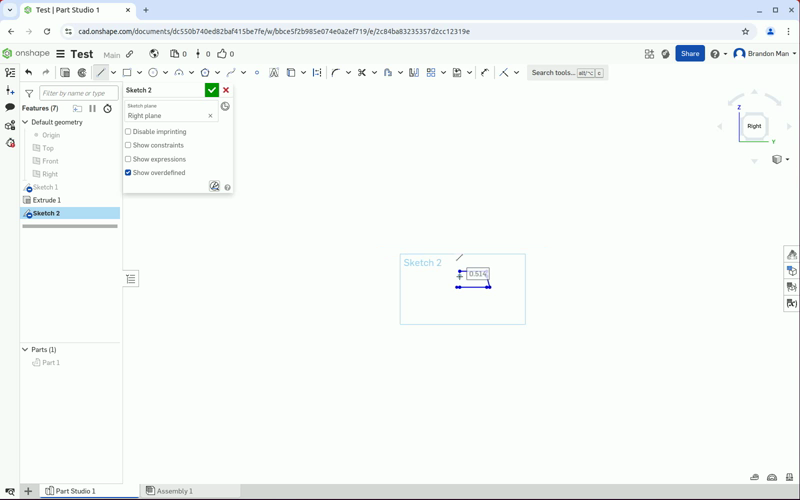
scroll(-6)
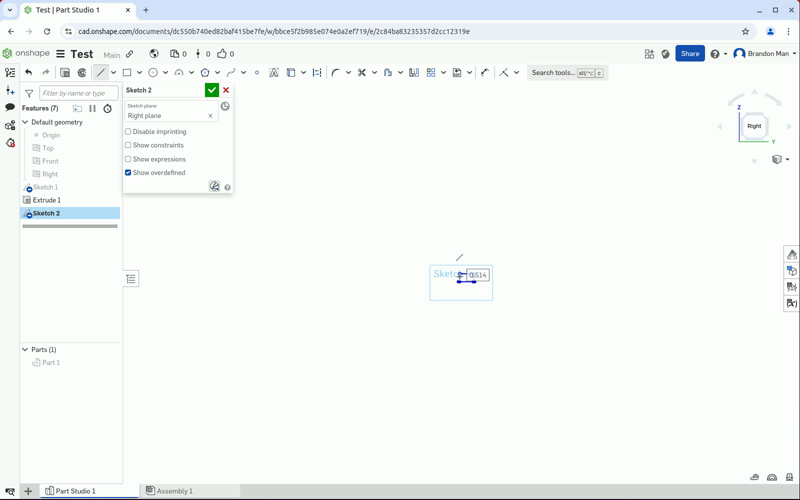
key_up(shift)
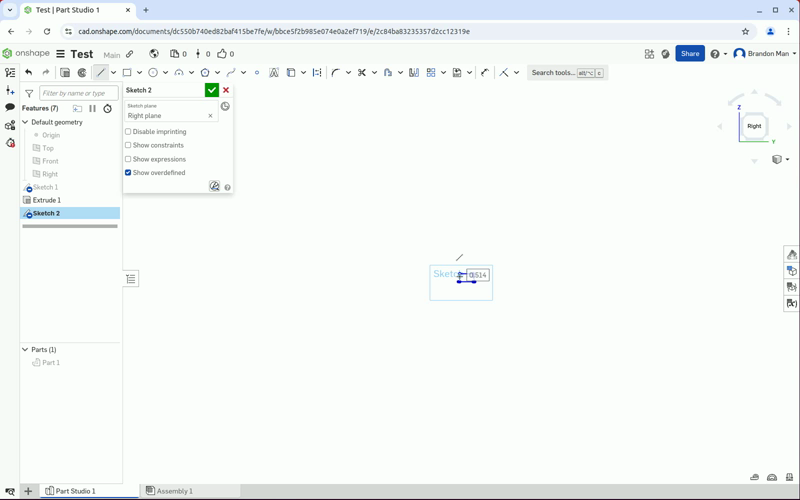
mouse_move(489, 276)
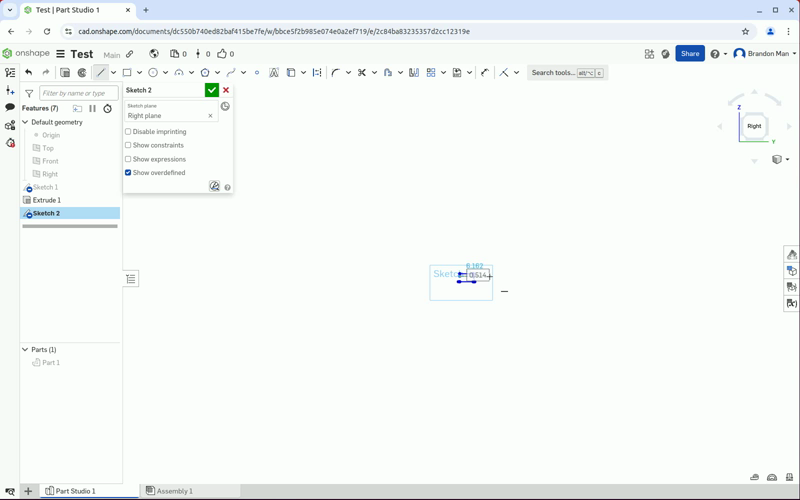
key_down(shift)
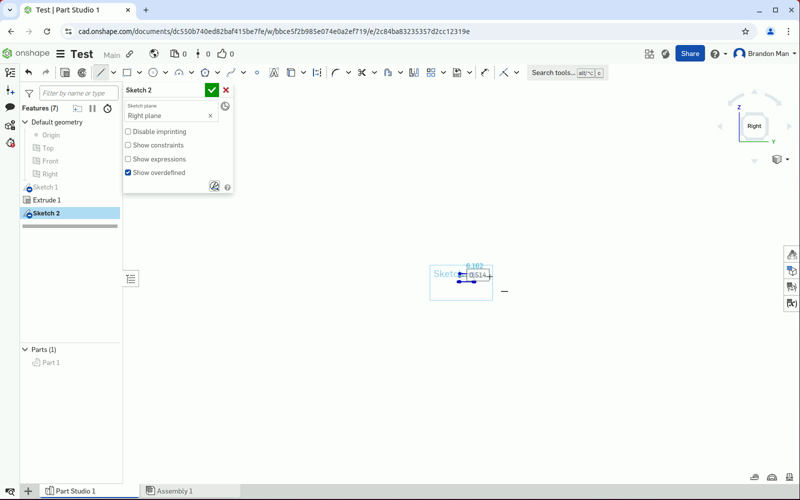
mouse_move(458, 281)
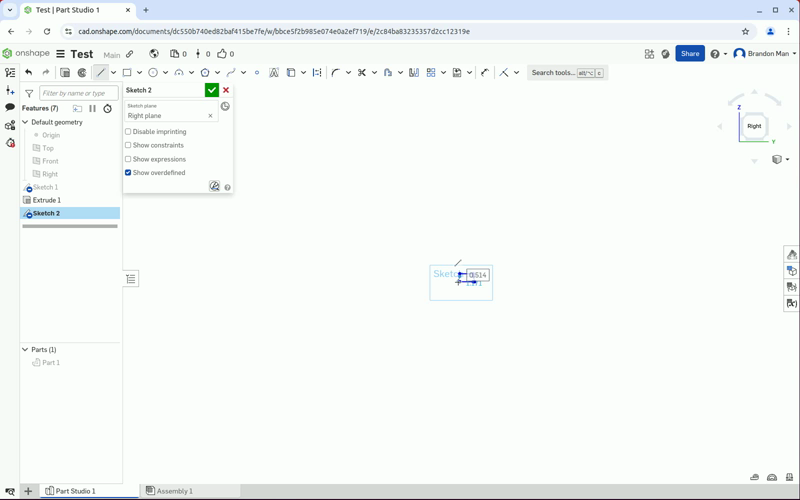
scroll(6)
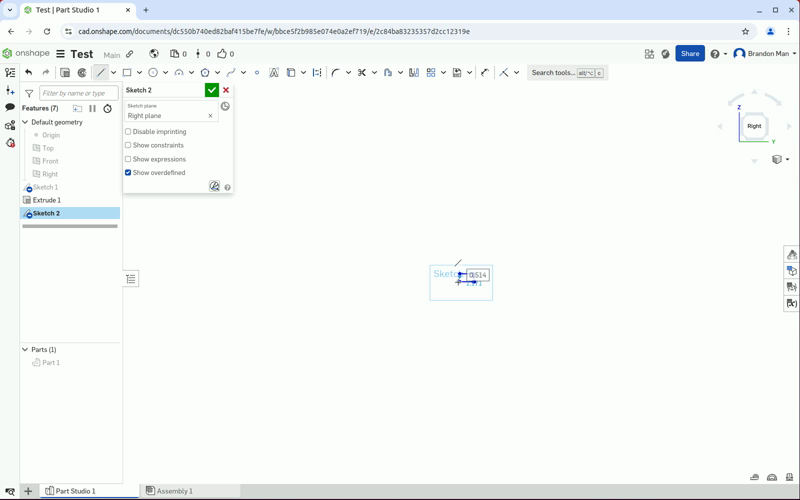
scroll(6)
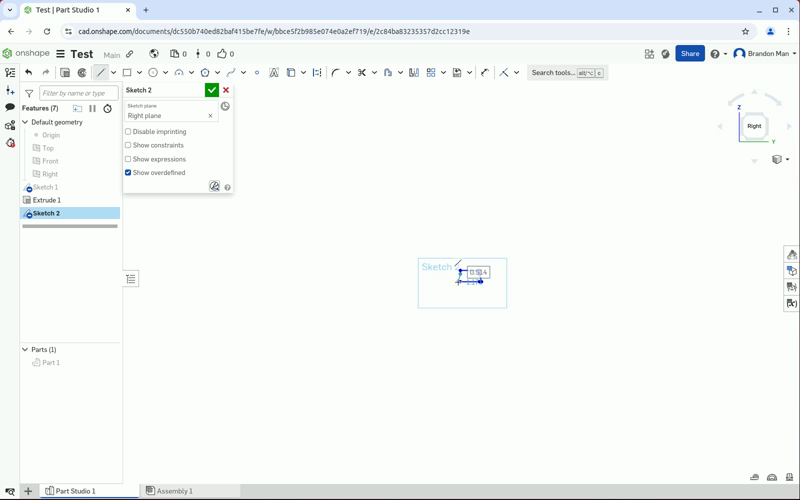
scroll(6)
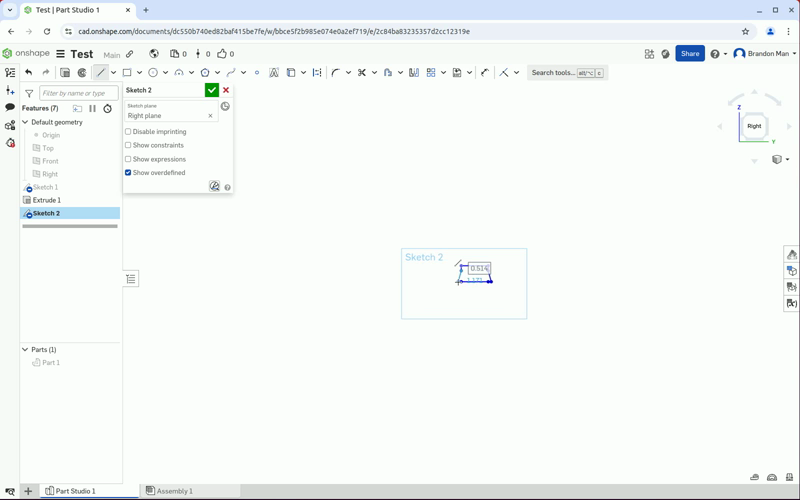
scroll(6)
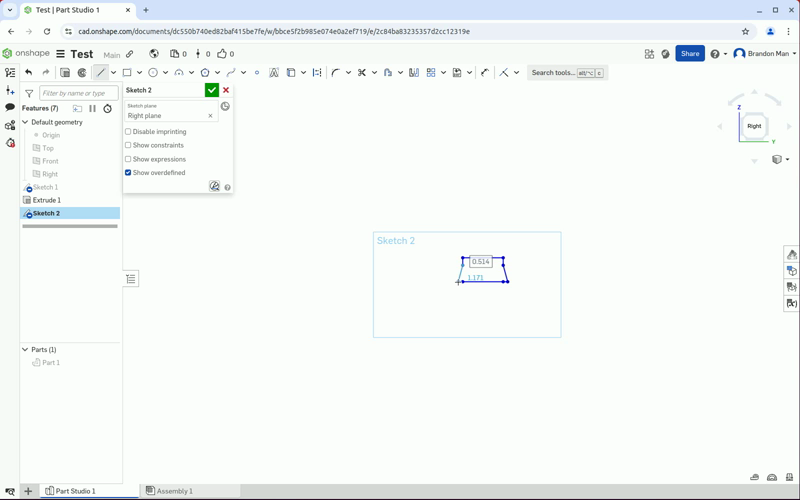
scroll(6)
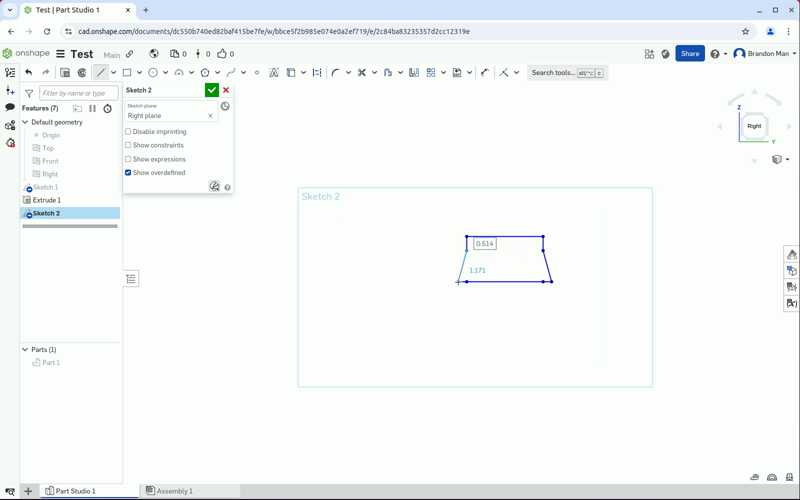
scroll(6)
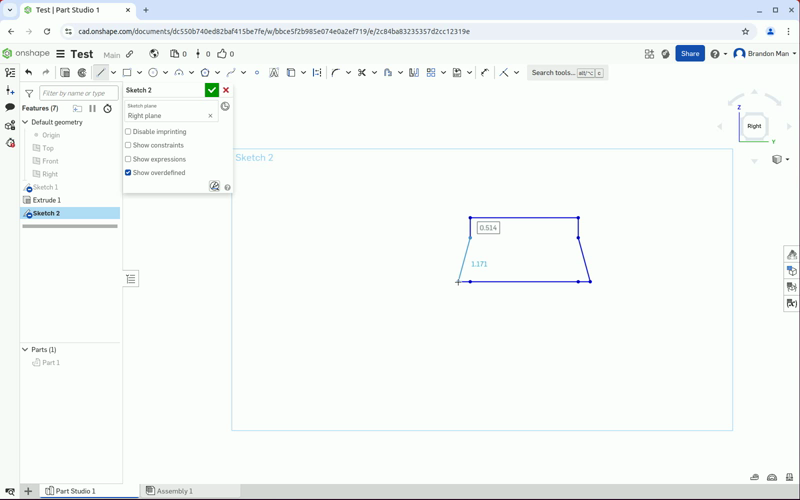
scroll(6)
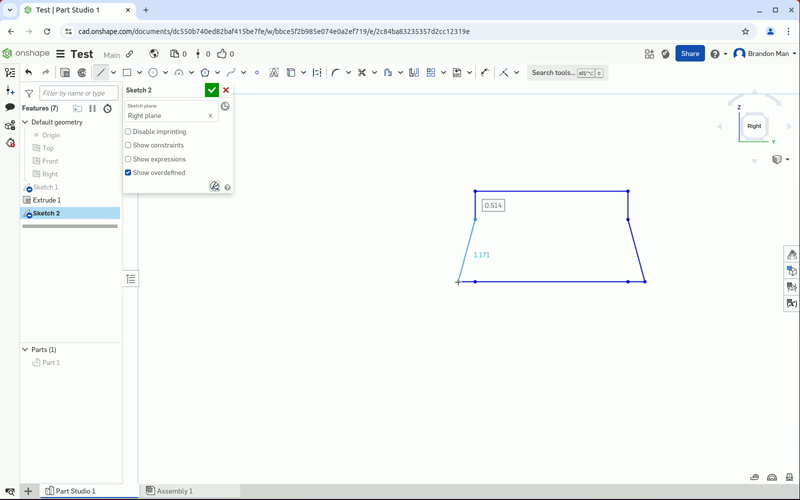
key_up(shift)
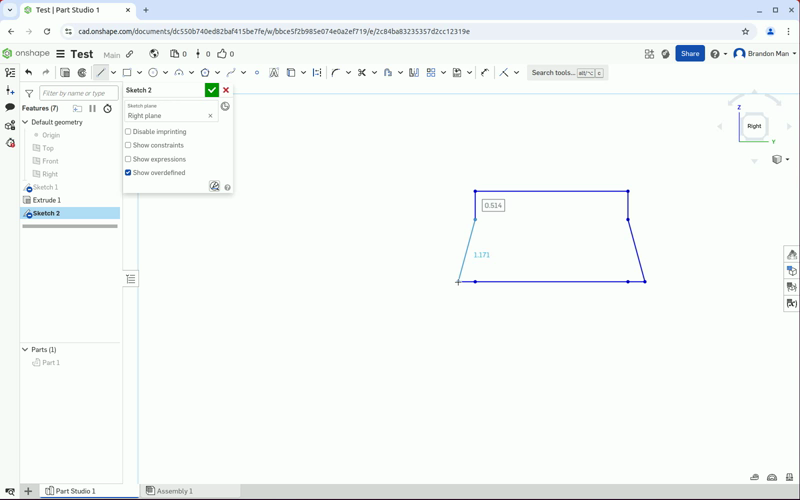
click(458, 281)
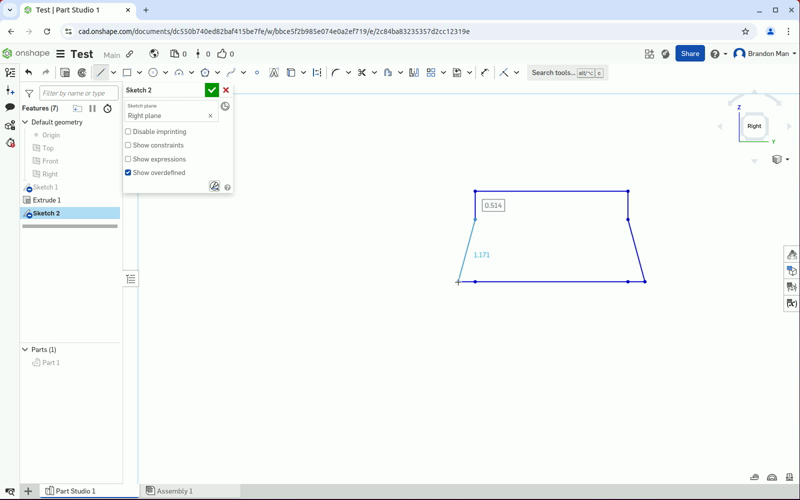
scroll(-6)
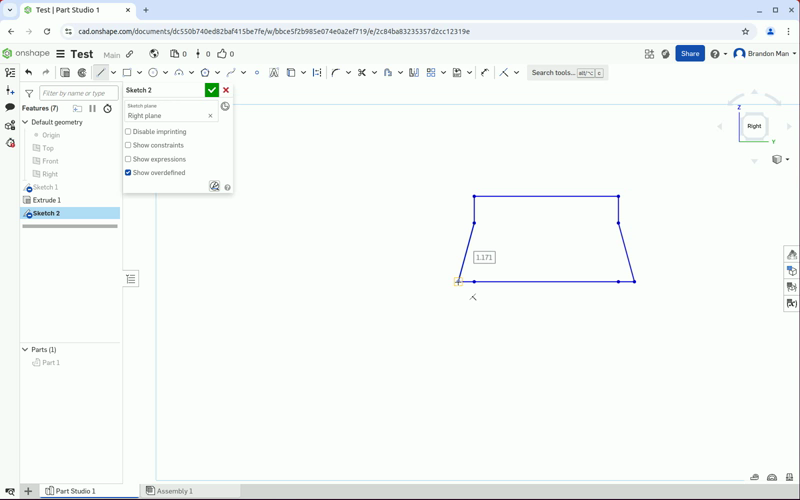
scroll(-6)
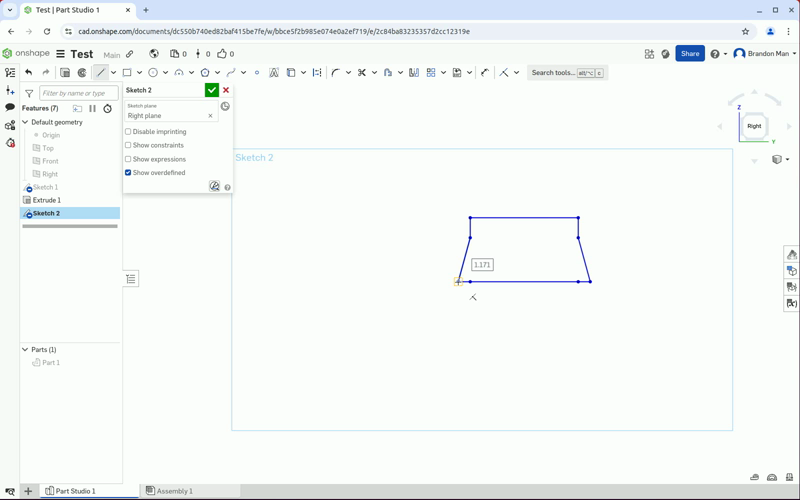
scroll(-6)
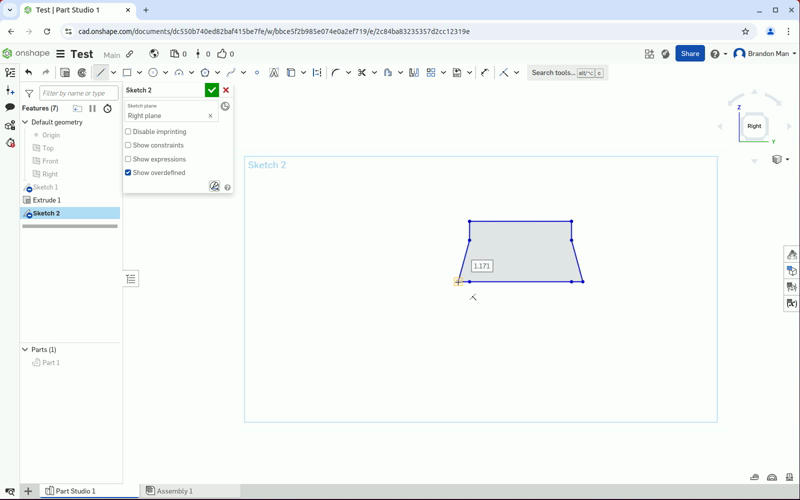
scroll(-6)
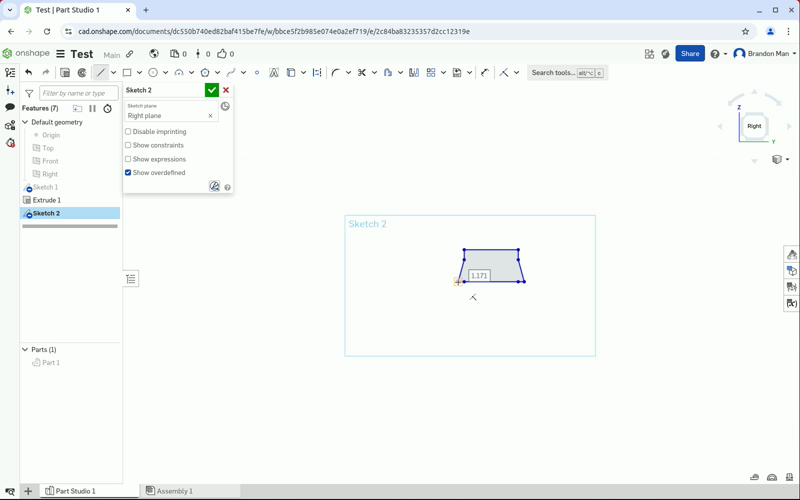
scroll(-6)
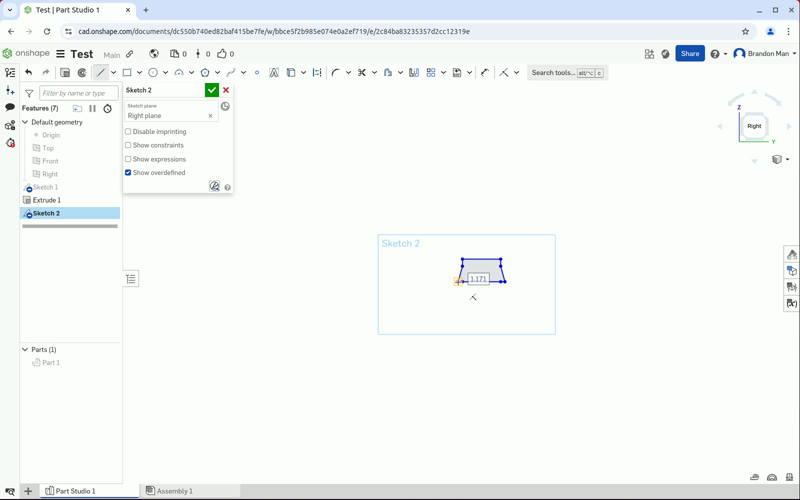
scroll(-6)
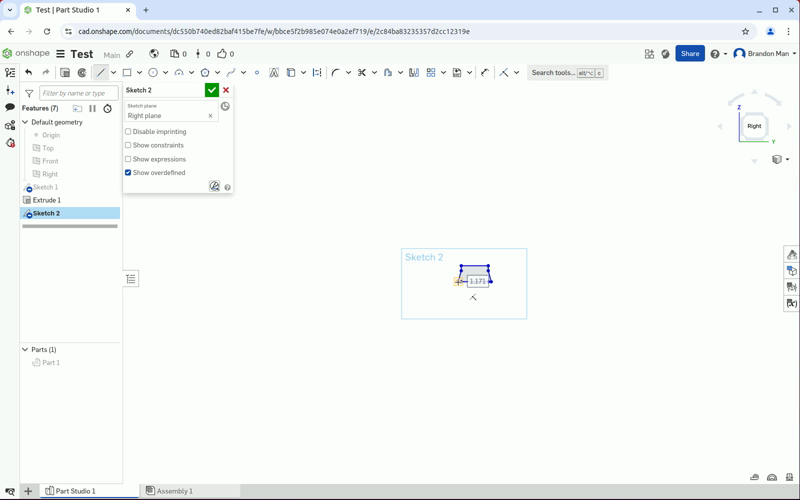
scroll(-6)
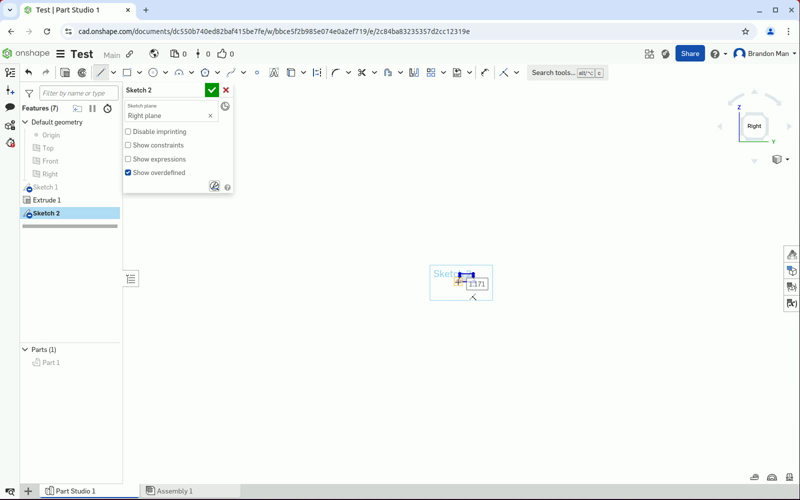
key(esc)
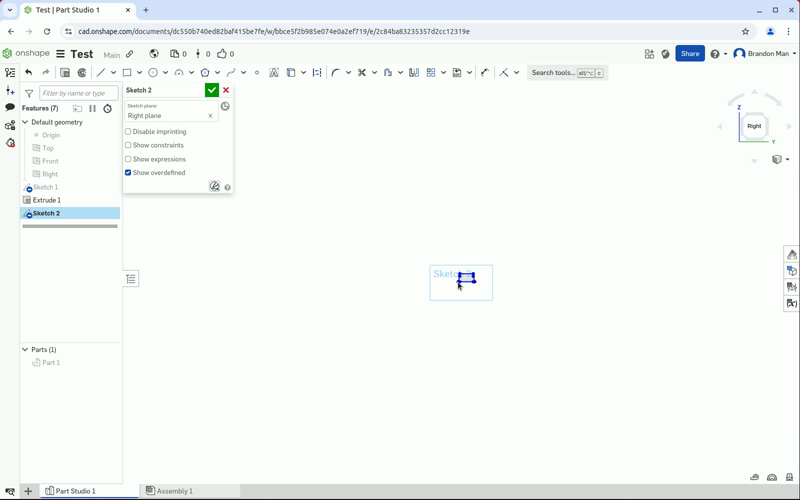
mouse_move(469, 278)
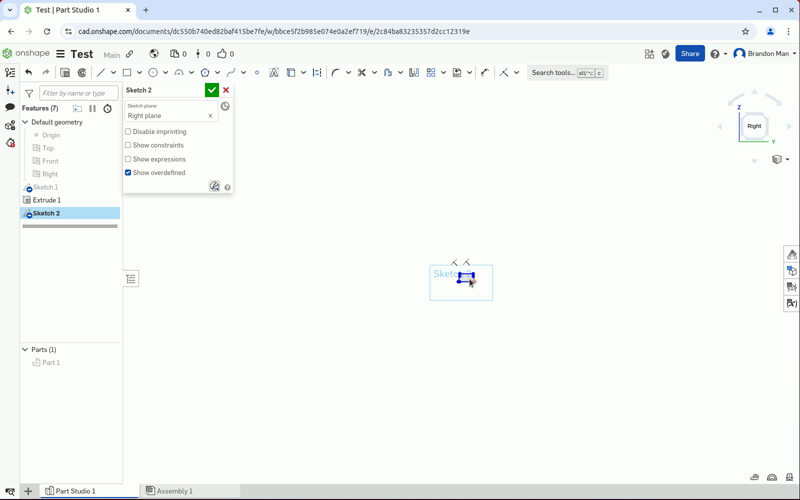
scroll(6)
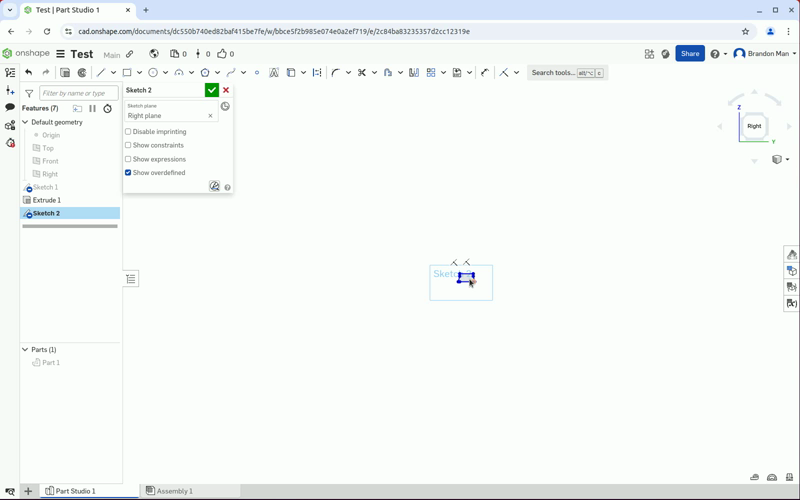
scroll(6)
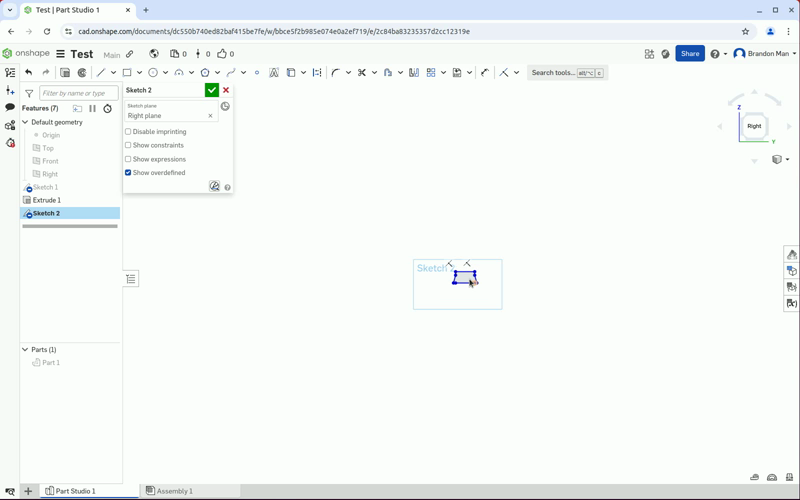
scroll(6)
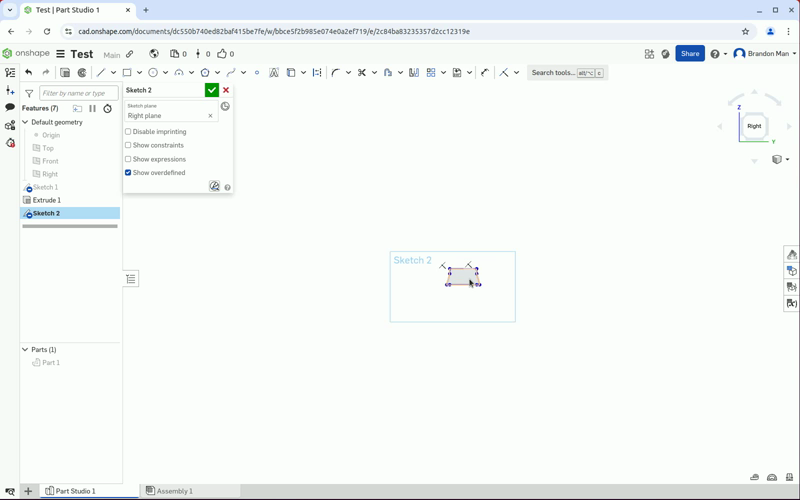
scroll(6)
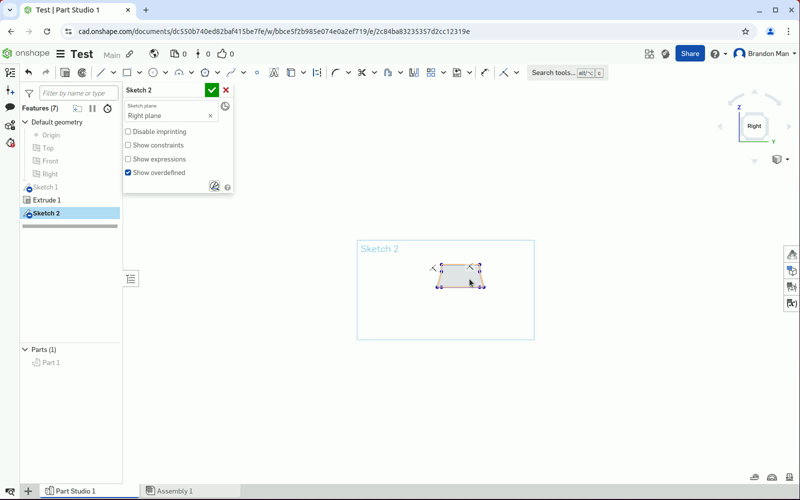
scroll(6)
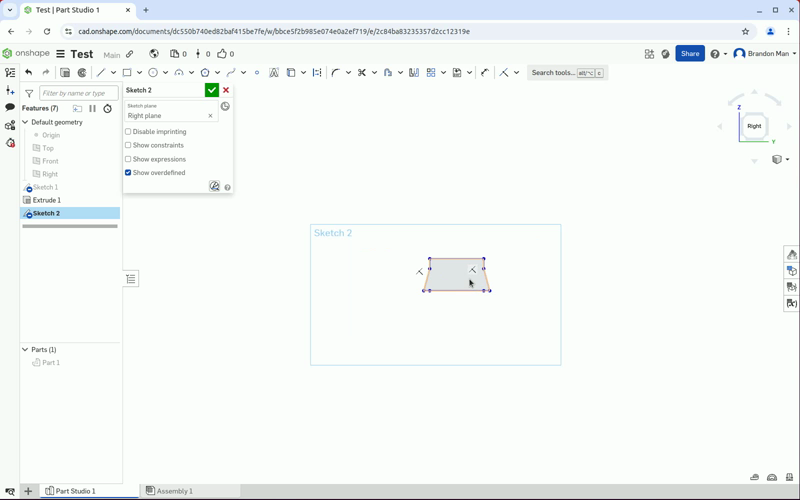
scroll(6)
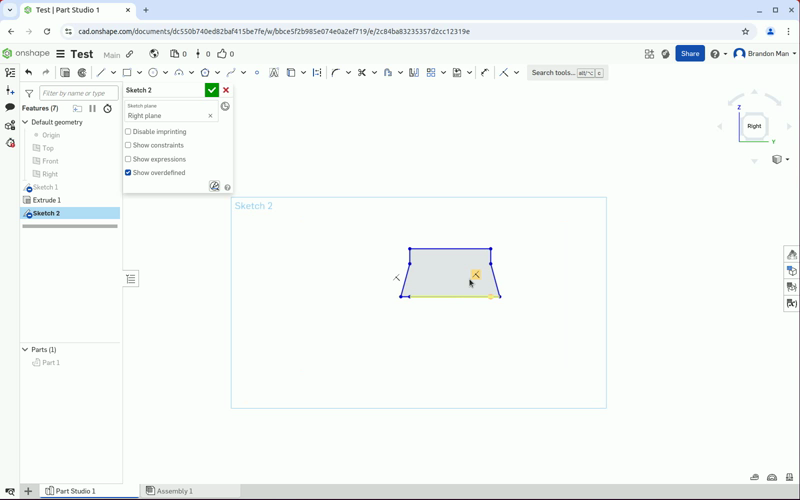
scroll(6)
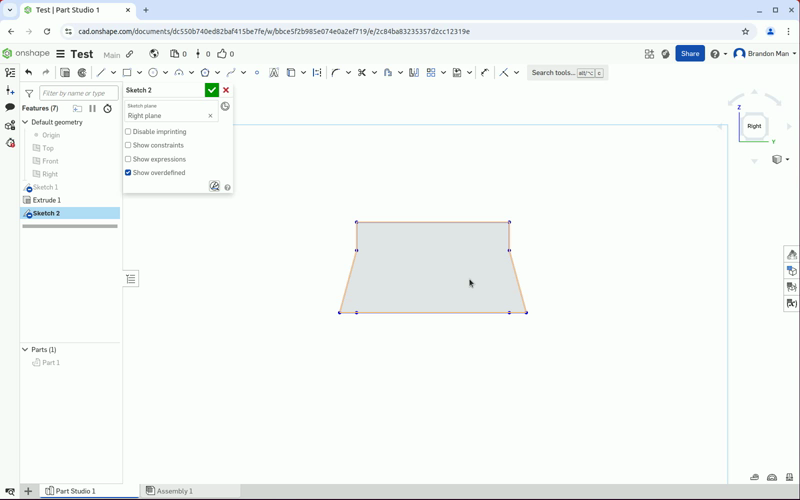
click(469, 278)
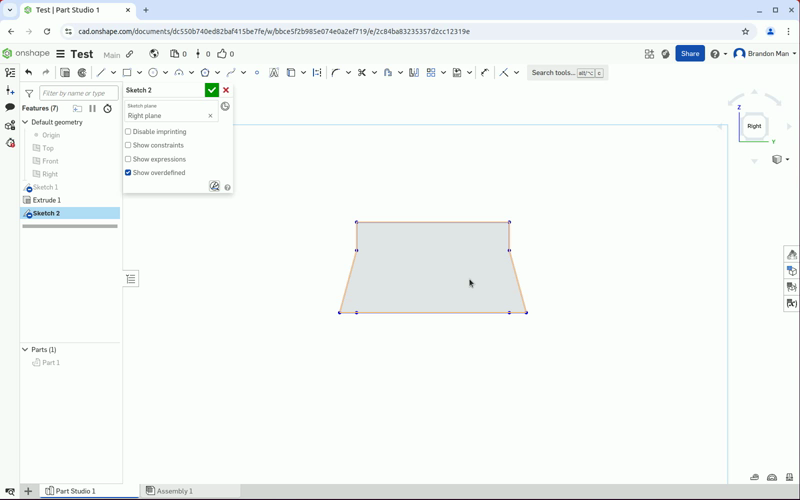
scroll(-6)
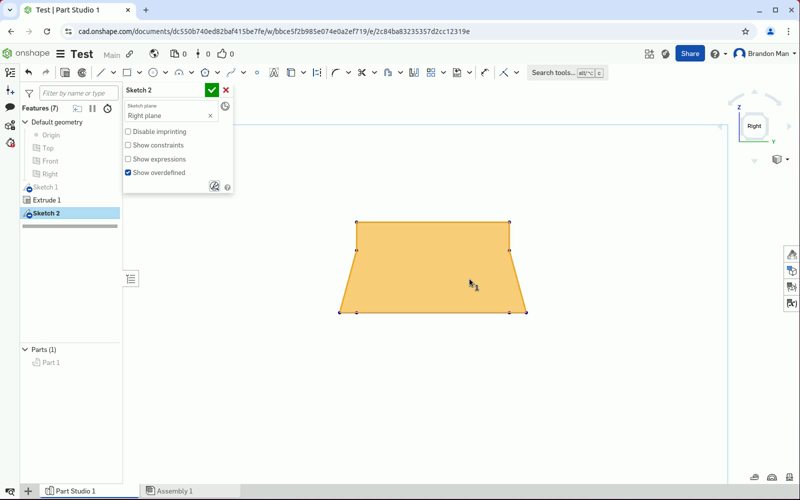
scroll(-6)
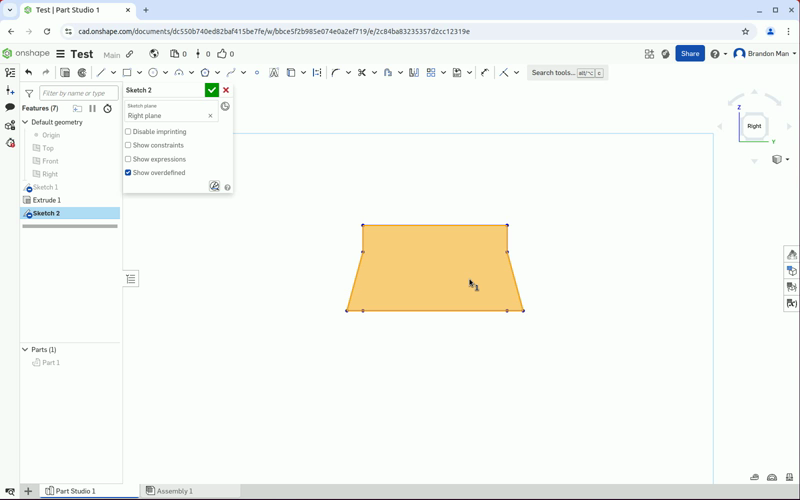
scroll(-6)
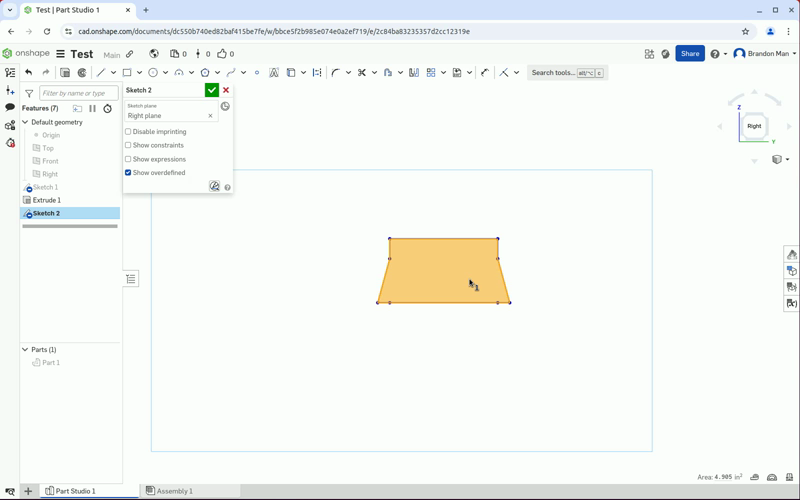
scroll(-6)
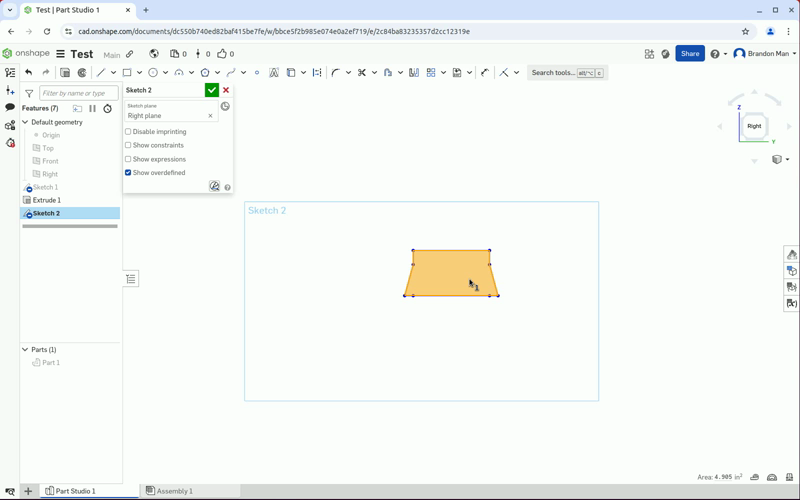
scroll(-6)
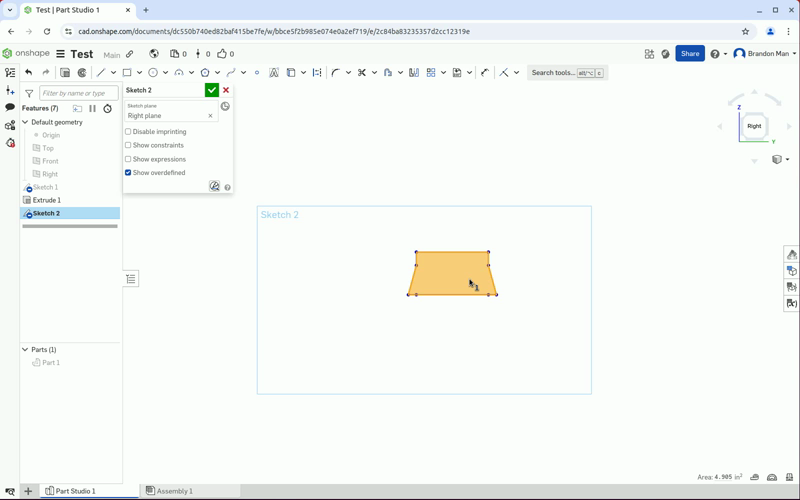
scroll(-6)
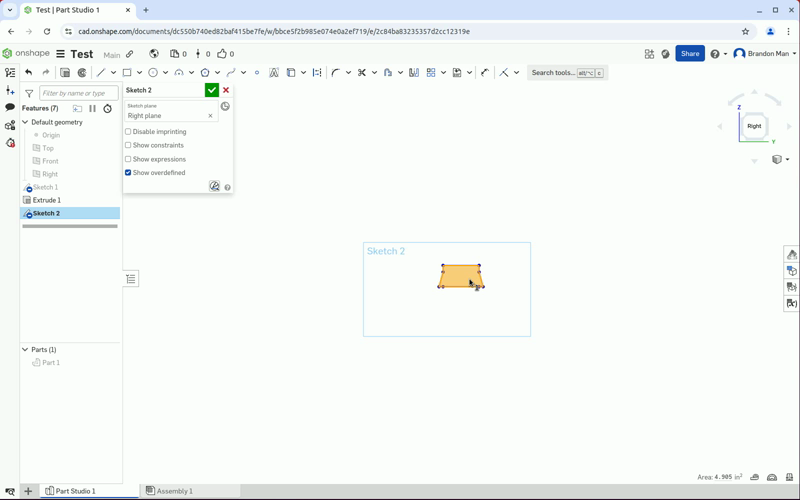
scroll(-6)
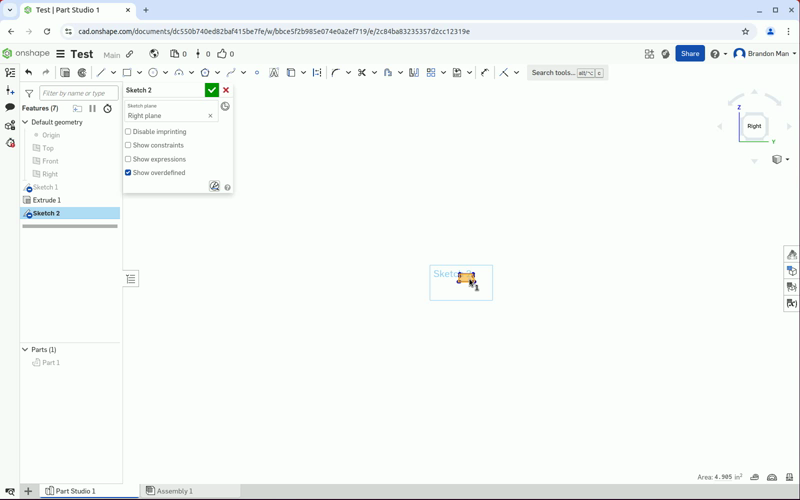
mouse_move(73, 352)
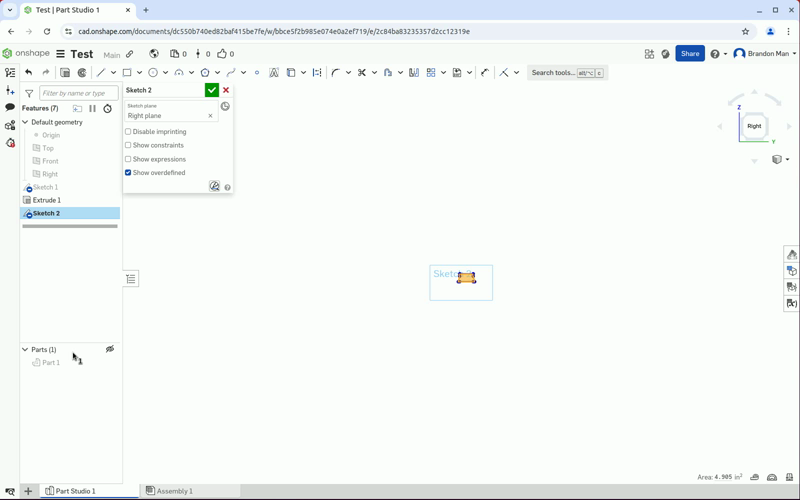
key(shift+y)
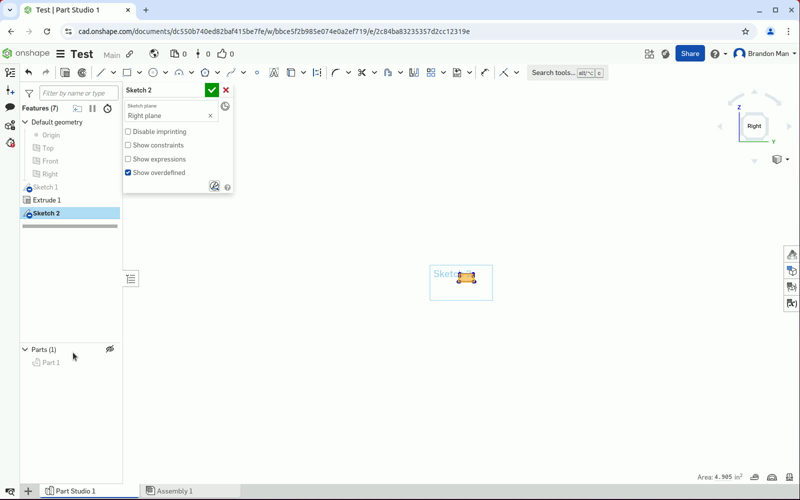
key(shift+e)
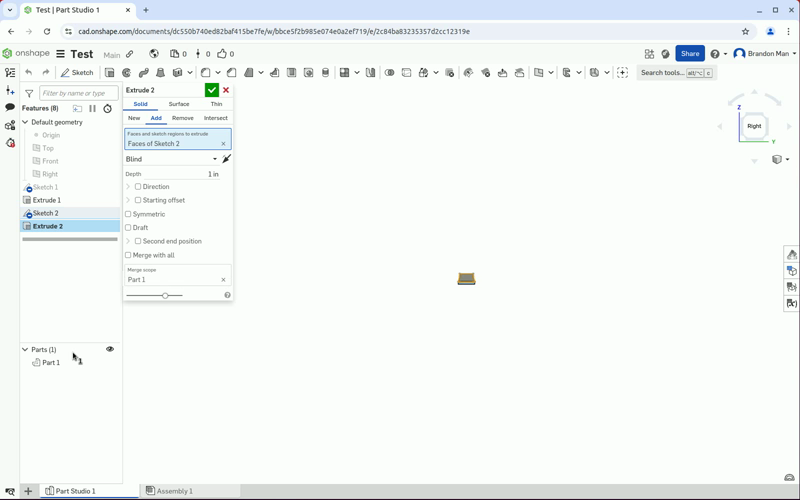
mouse_move(143, 106)
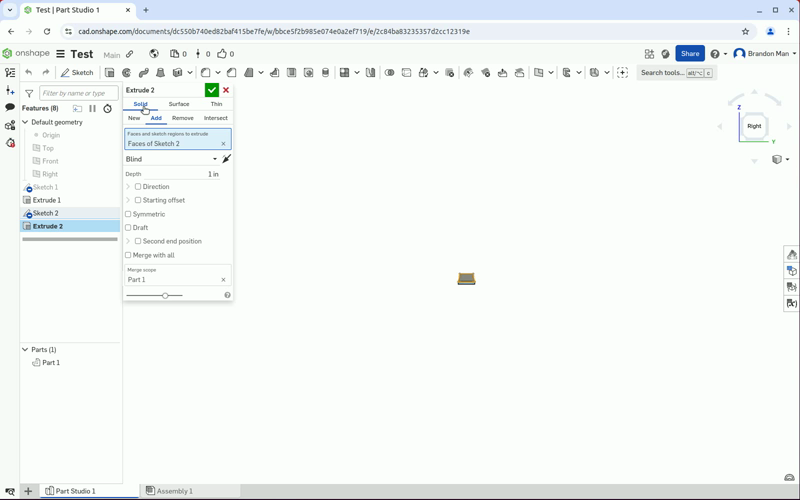
click(143, 106)
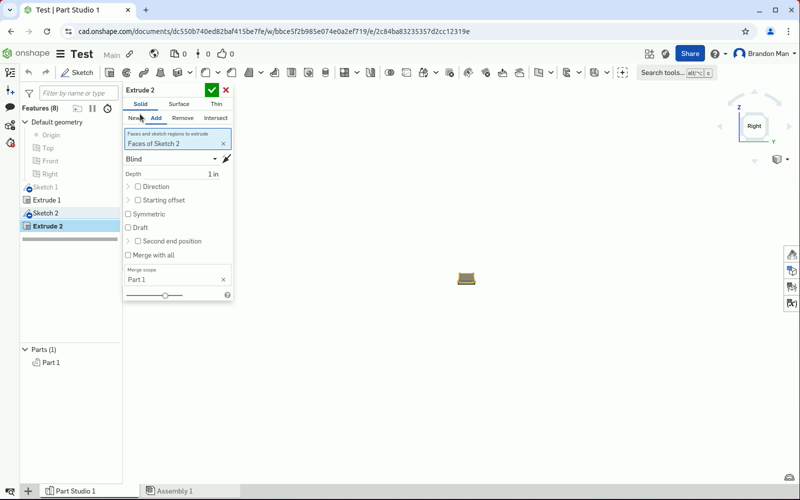
mouse_move(137, 120)
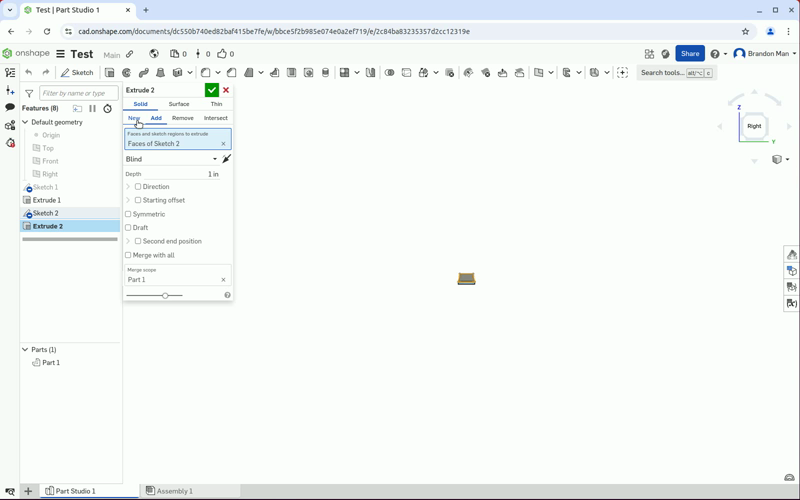
click(137, 120)
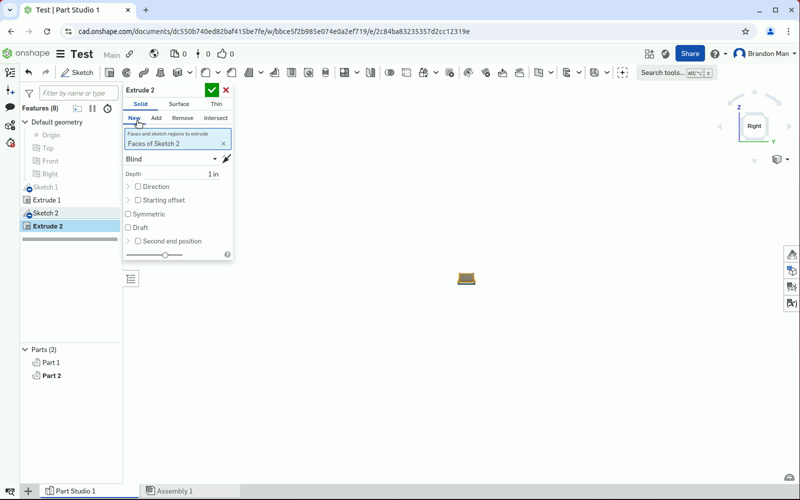
key(tab, 4)
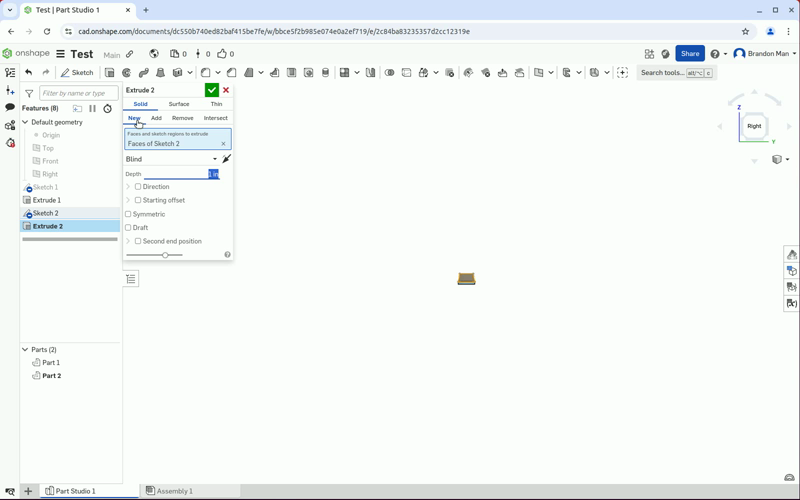
text(23.108)
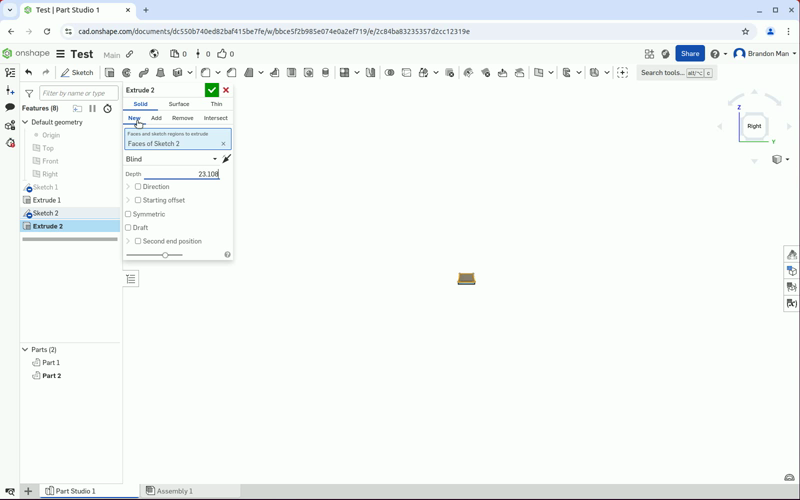
key(enter)
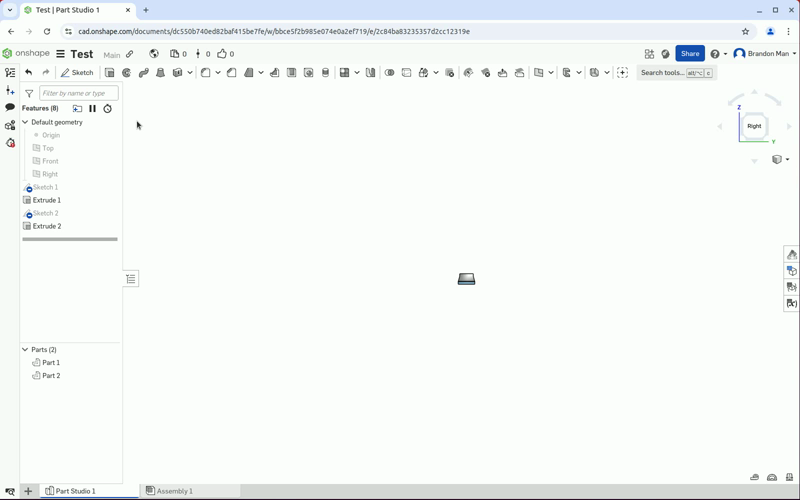
key(shift+h)
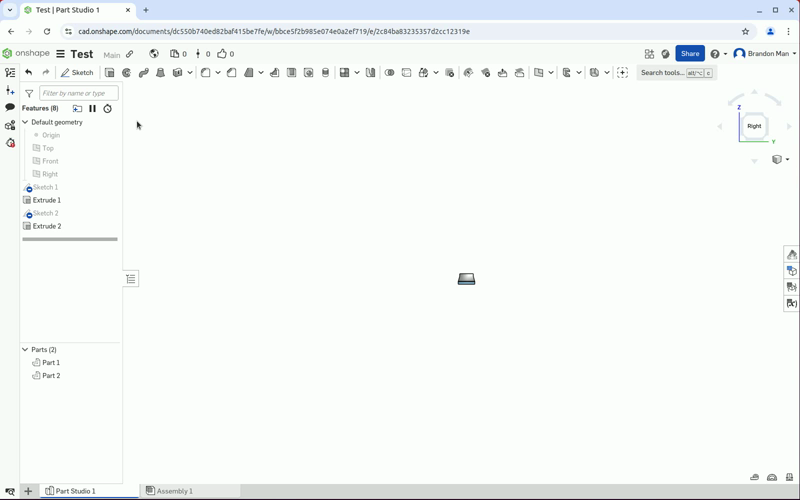
key(shift+h)
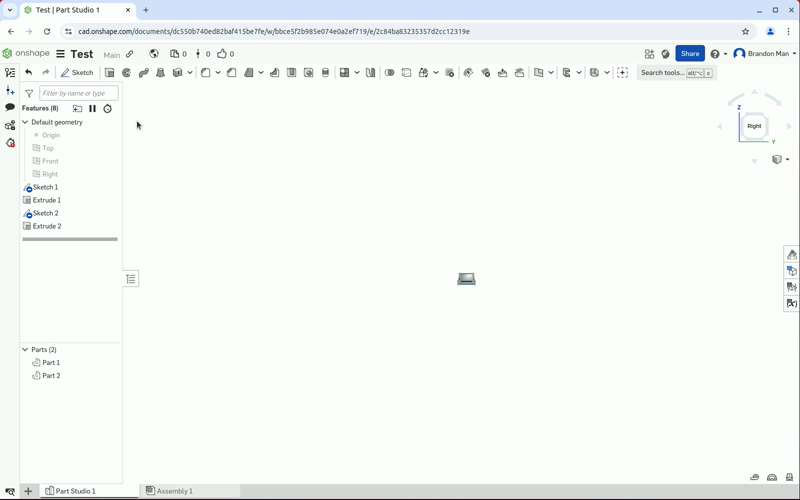
key(shift+7)
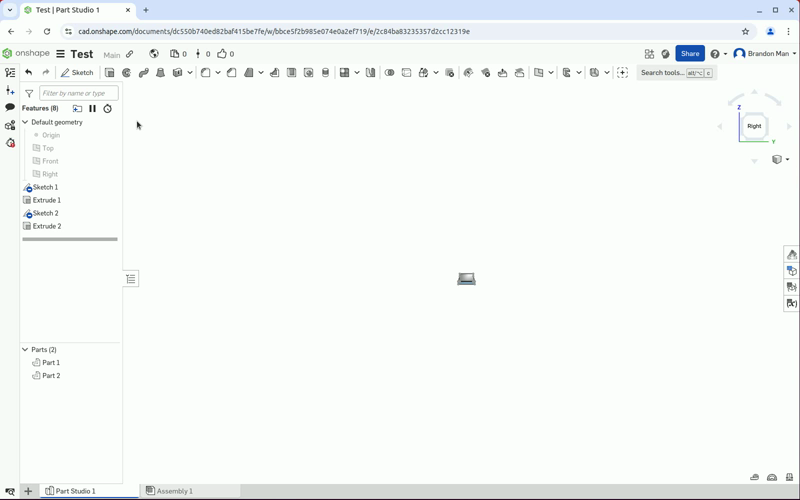
key(right, 2)
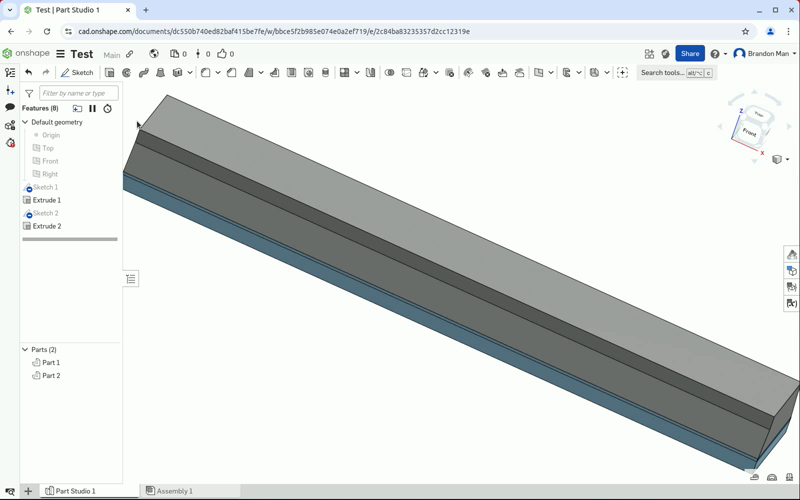
key(down, 2)
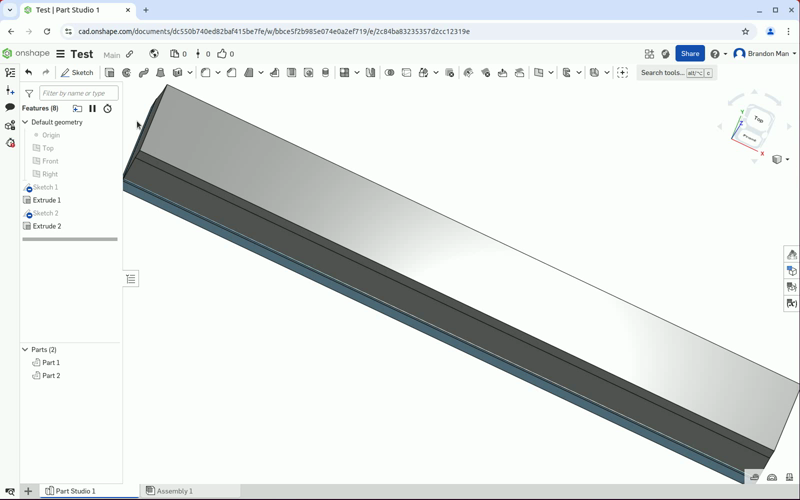
key(up, 2)
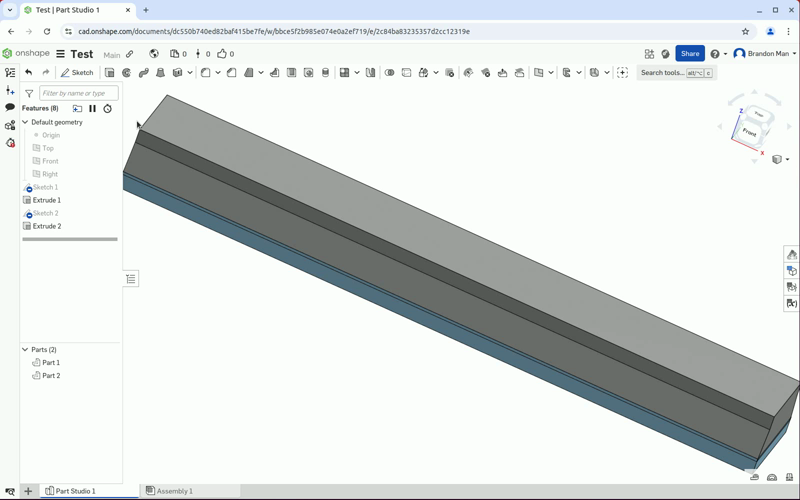
key(left, 2)
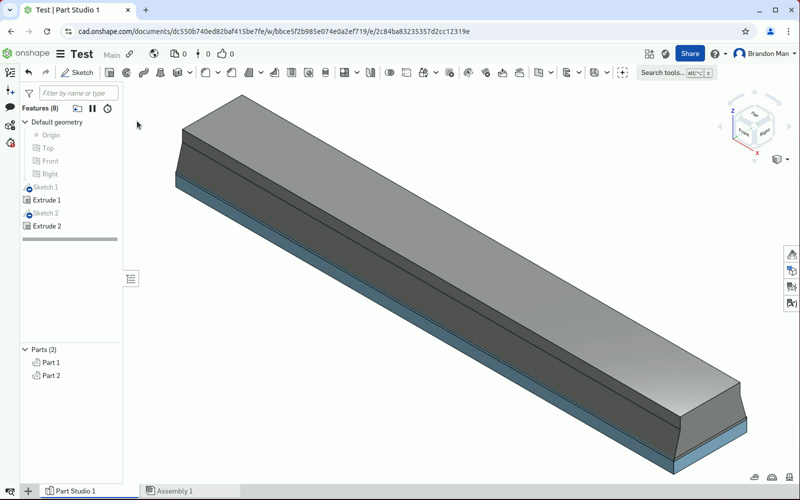
mouse_move(73, 189)
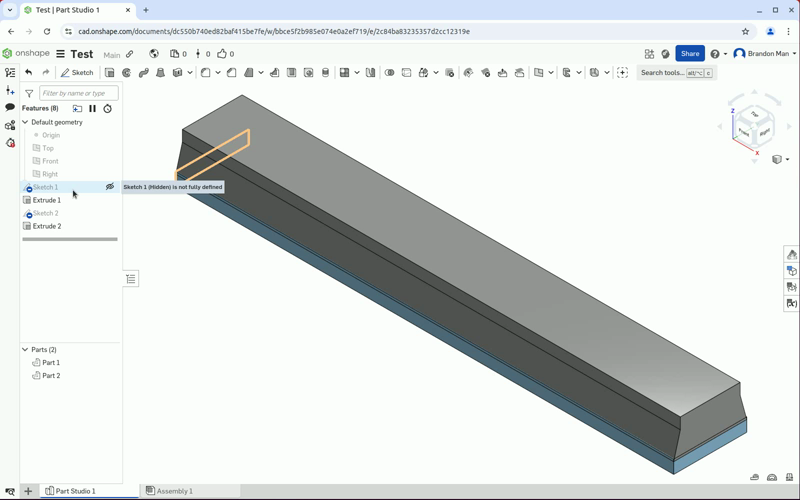
click(73, 189)